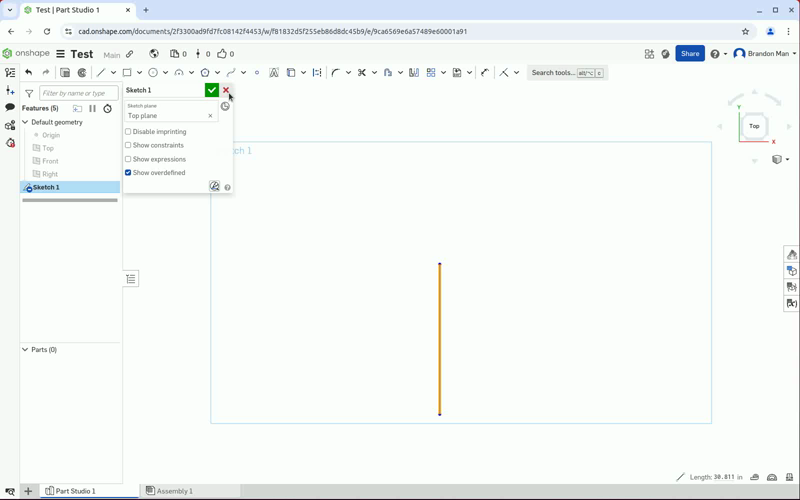
key(shift+h)
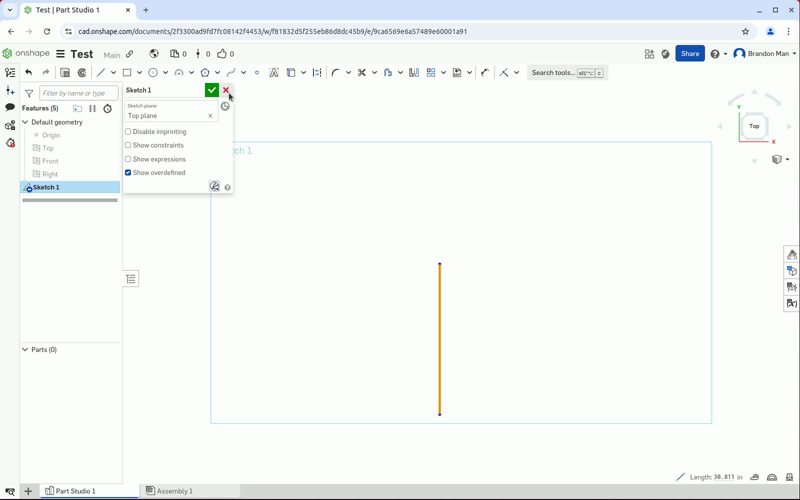
key(shift+s)
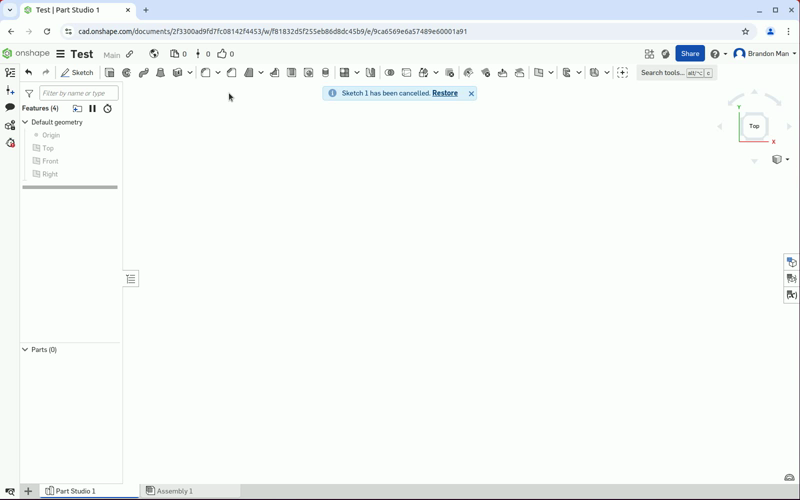
mouse_move(73, 150)
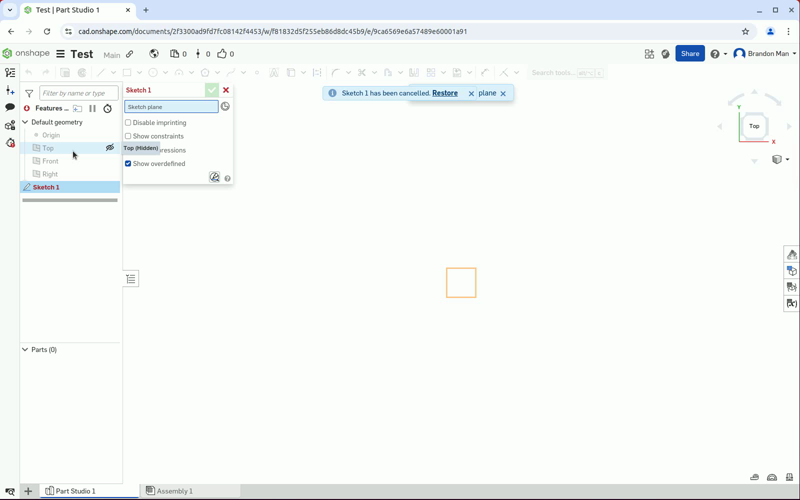
click(73, 150)
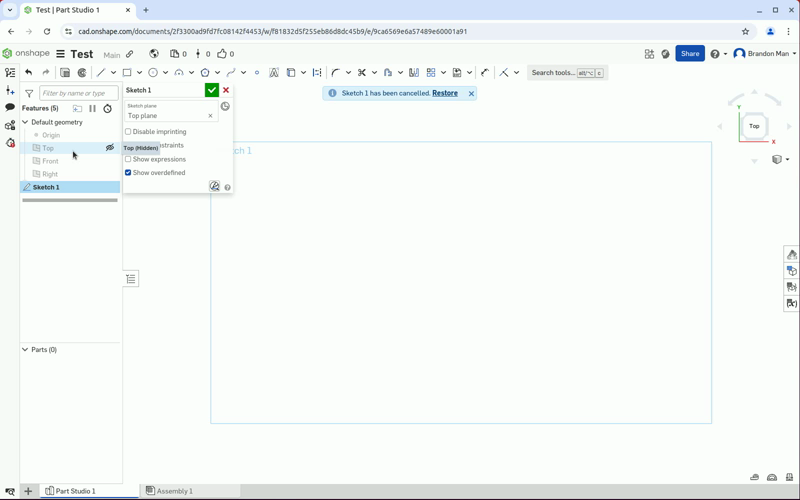
mouse_move(73, 352)
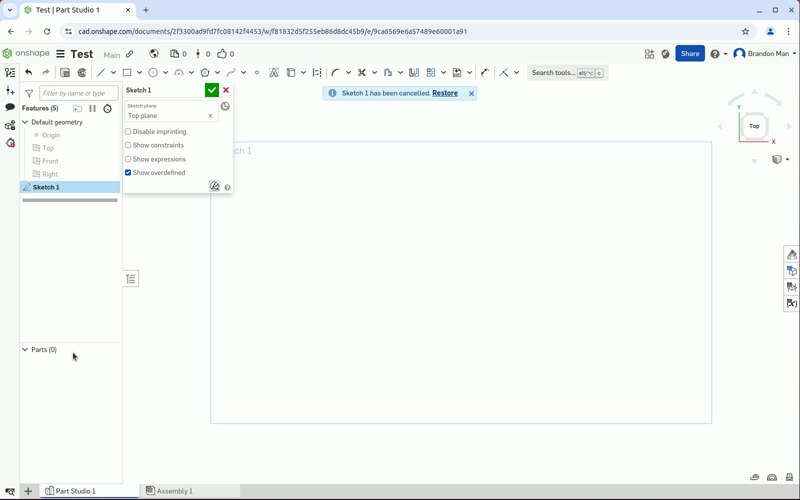
key(y)
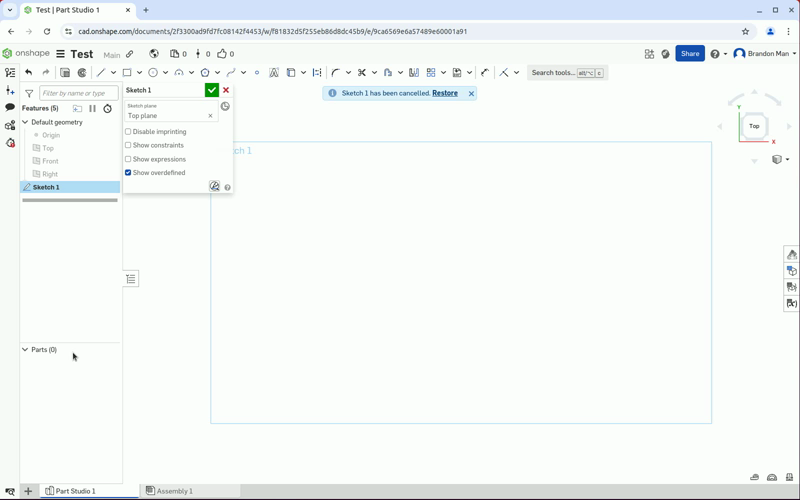
key(l)
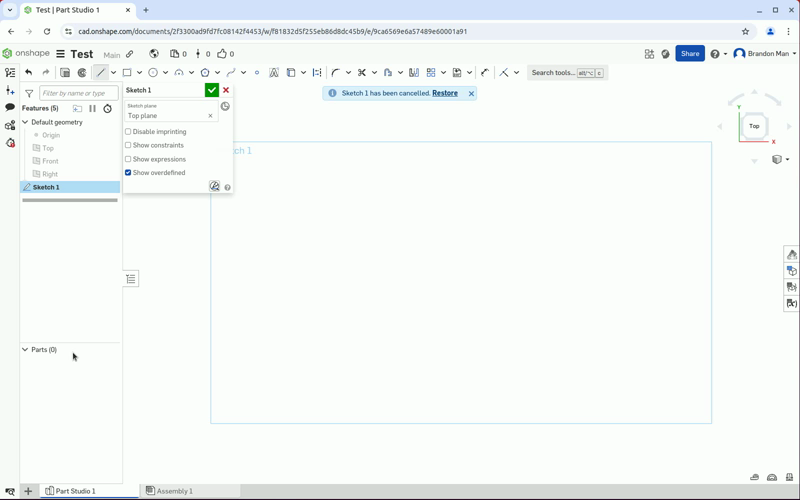
key_down(shift)
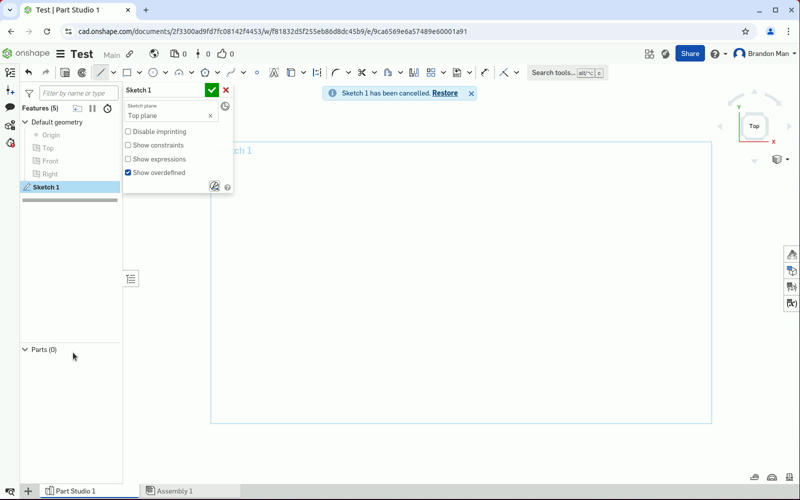
mouse_move(348, 330)
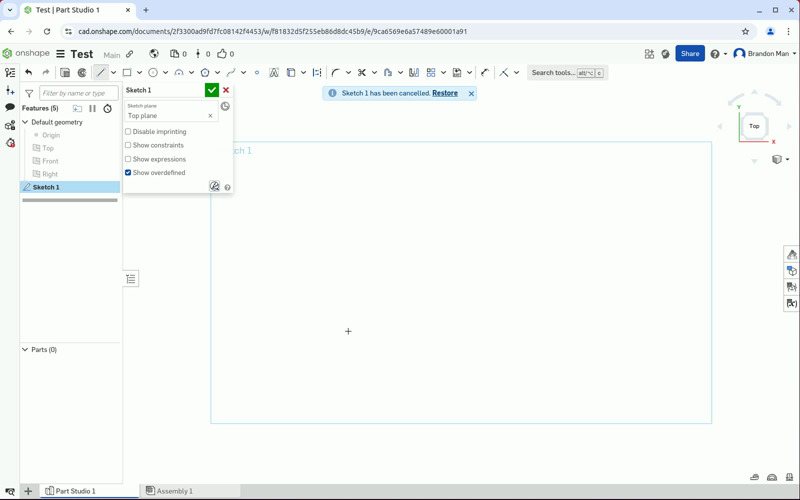
click(348, 330)
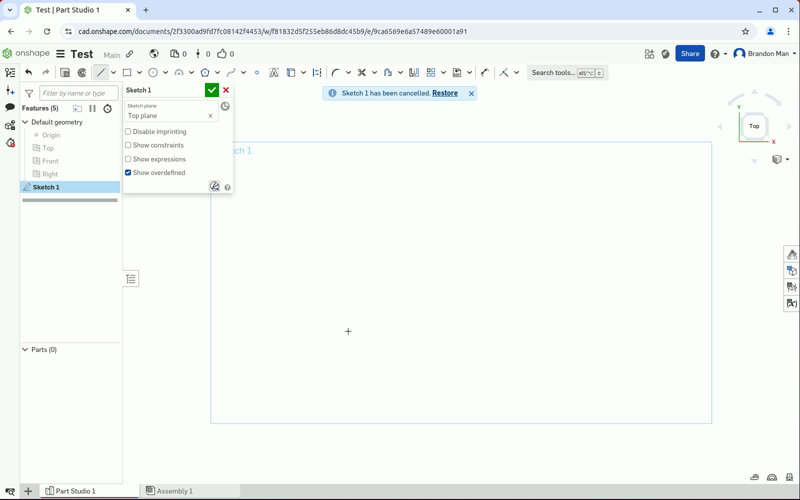
key_up(shift)
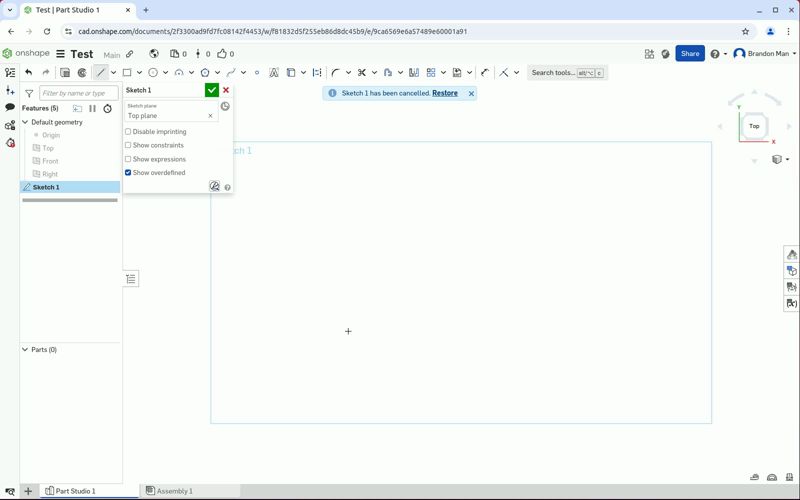
key_down(shift)
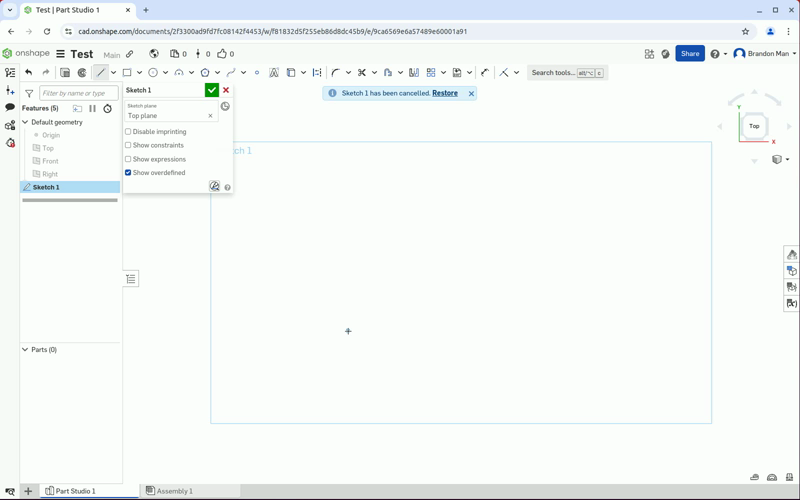
mouse_move(572, 330)
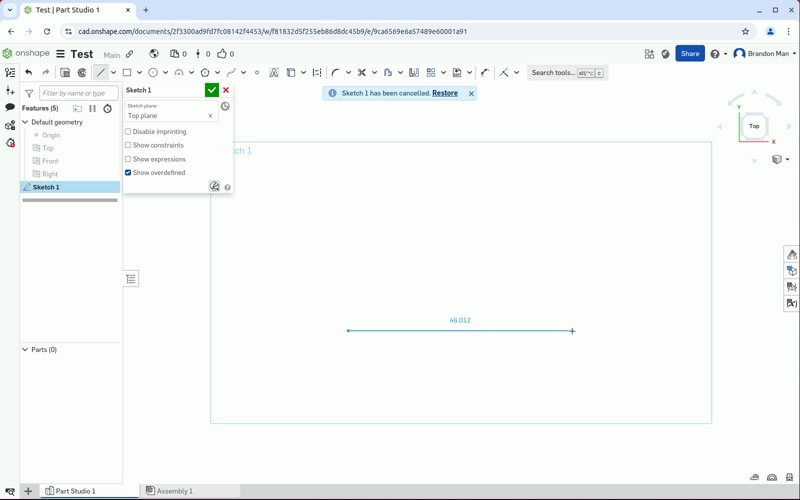
click(572, 330)
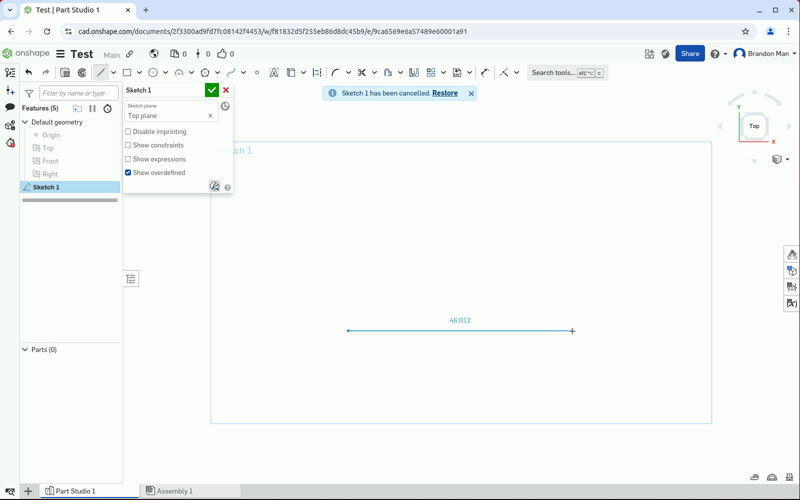
key_up(shift)
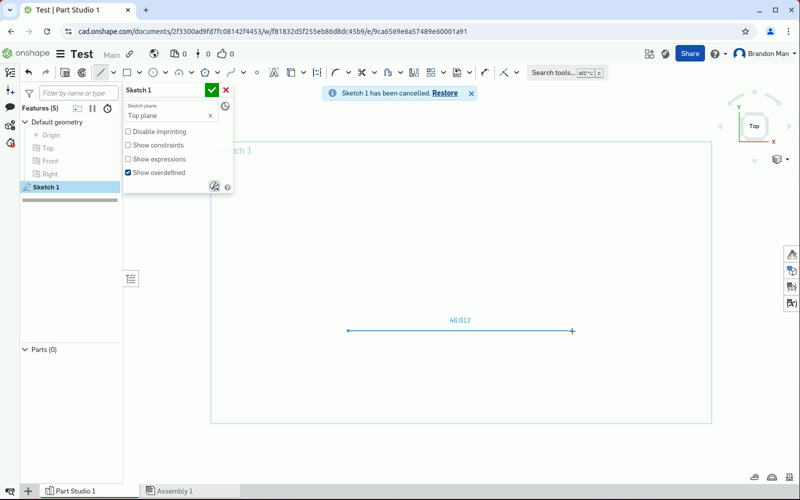
key_down(shift)
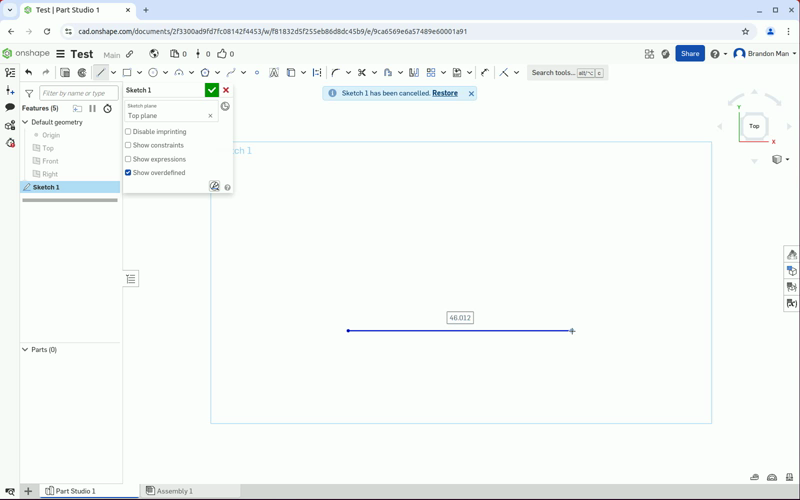
mouse_move(572, 236)
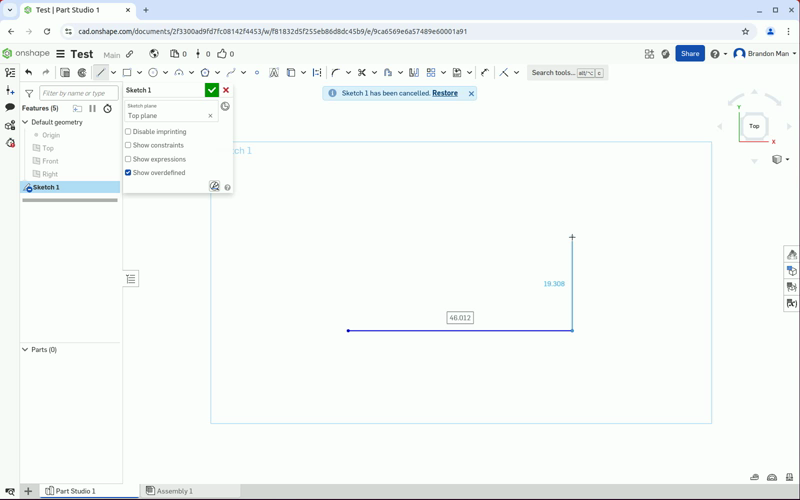
click(572, 236)
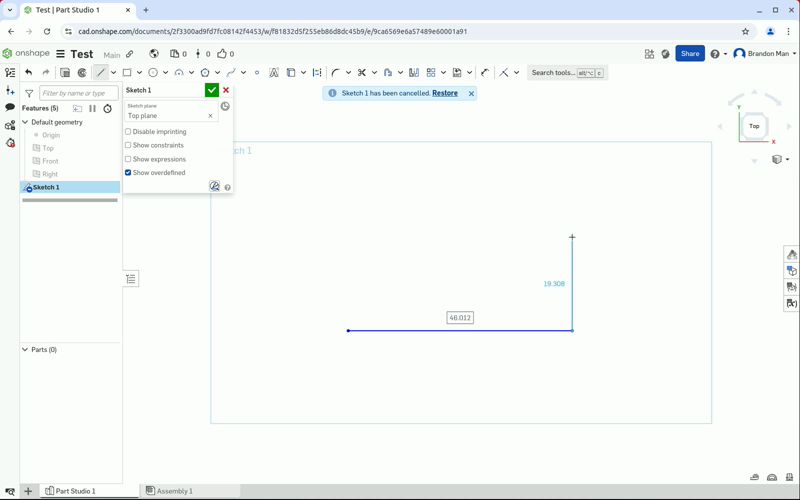
key_up(shift)
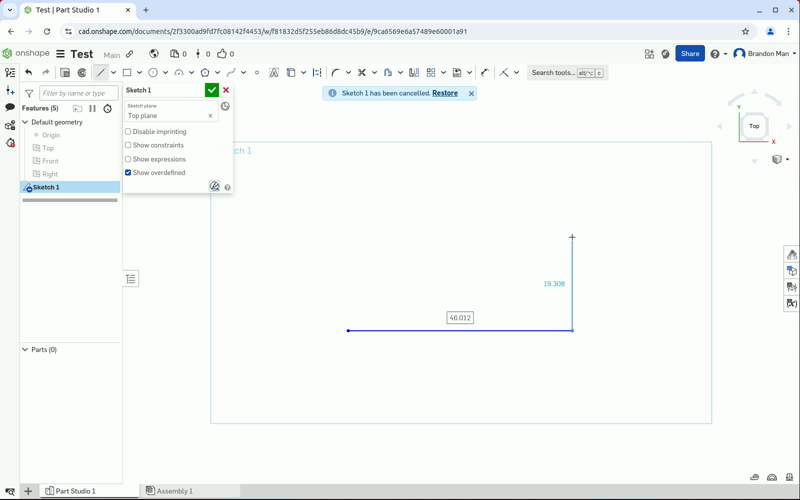
key_down(shift)
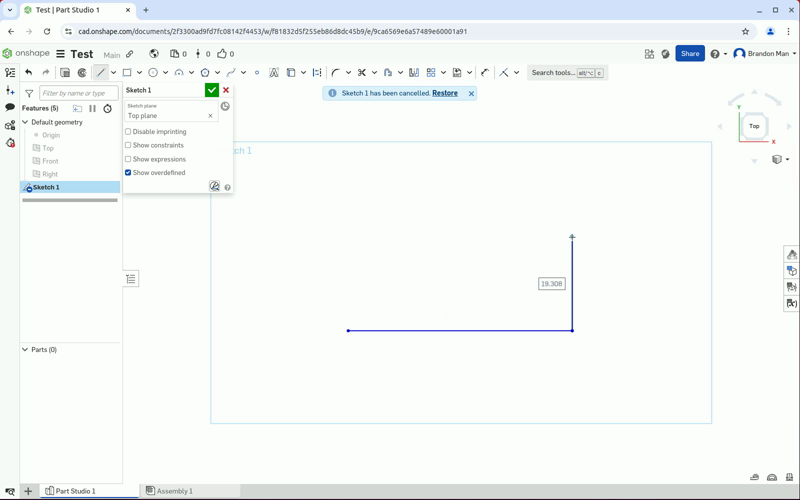
mouse_move(348, 236)
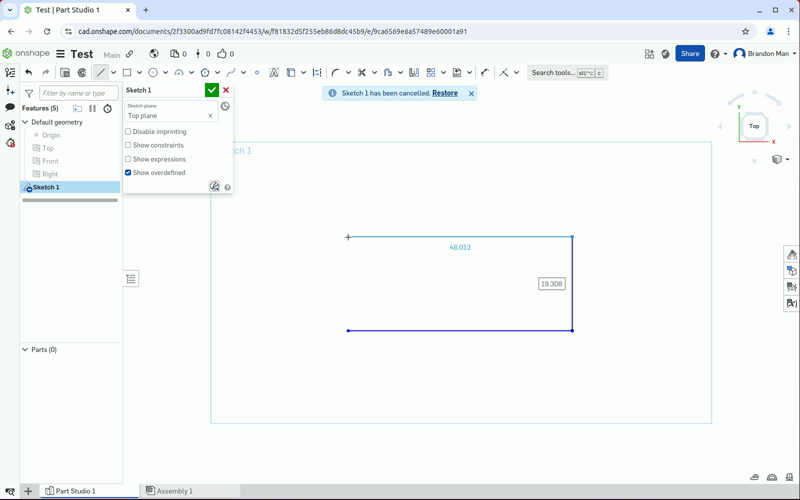
click(348, 236)
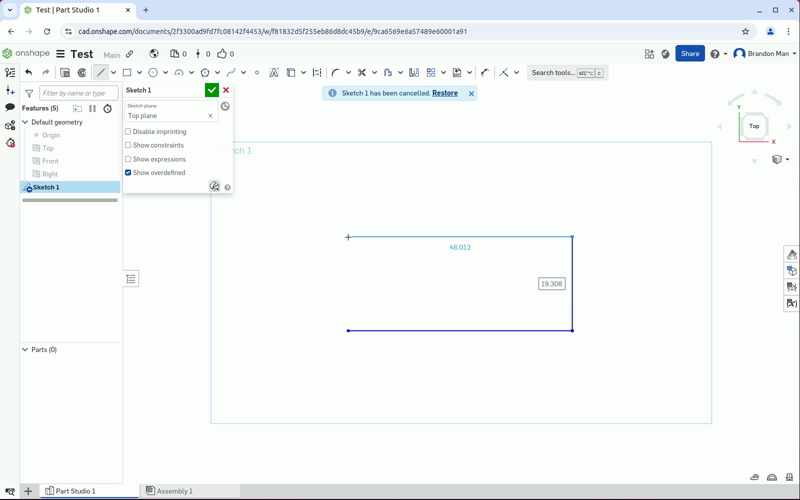
key_up(shift)
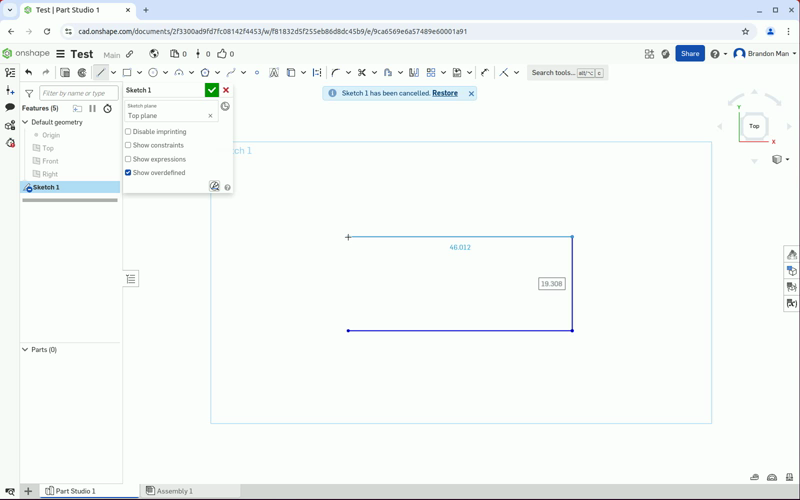
key_down(shift)
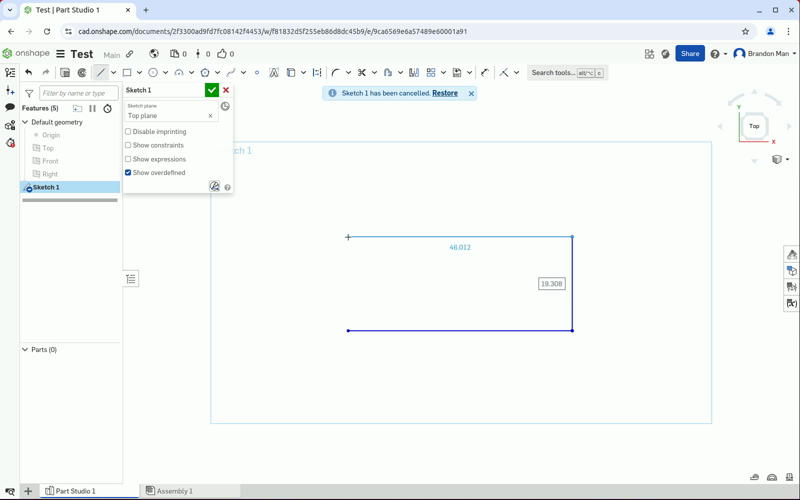
mouse_move(348, 330)
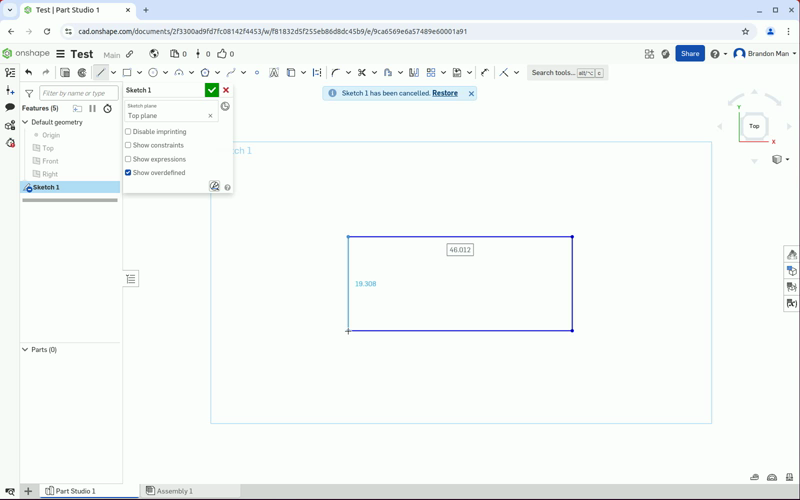
key_up(shift)
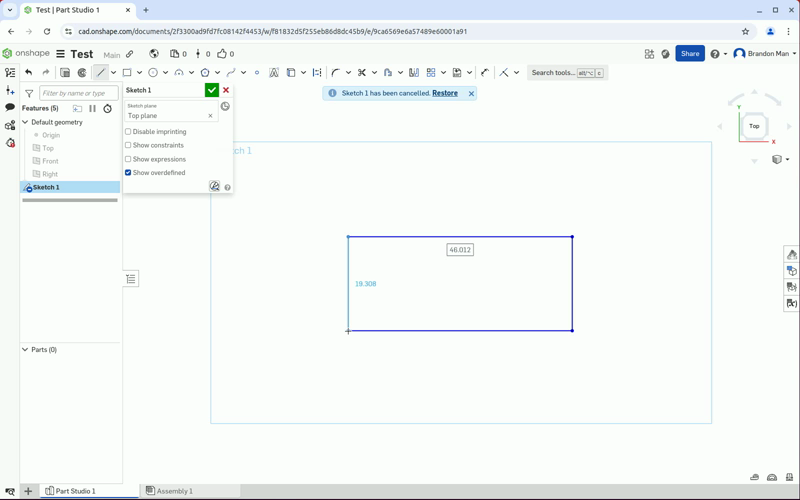
click(348, 330)
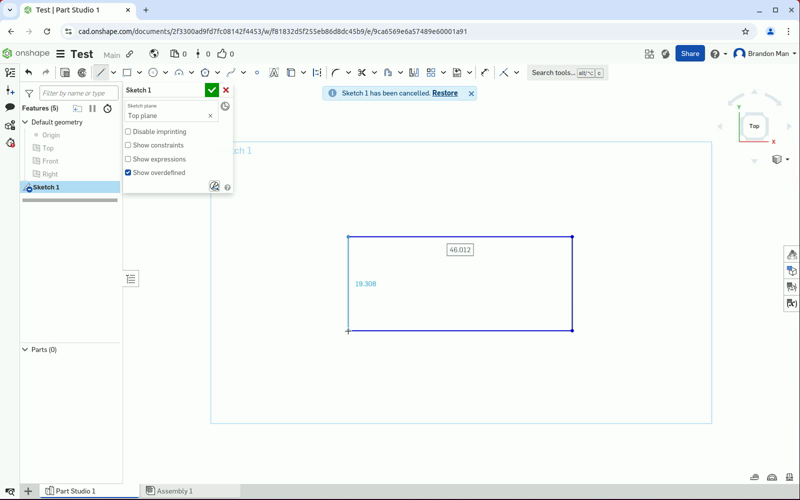
key(esc)
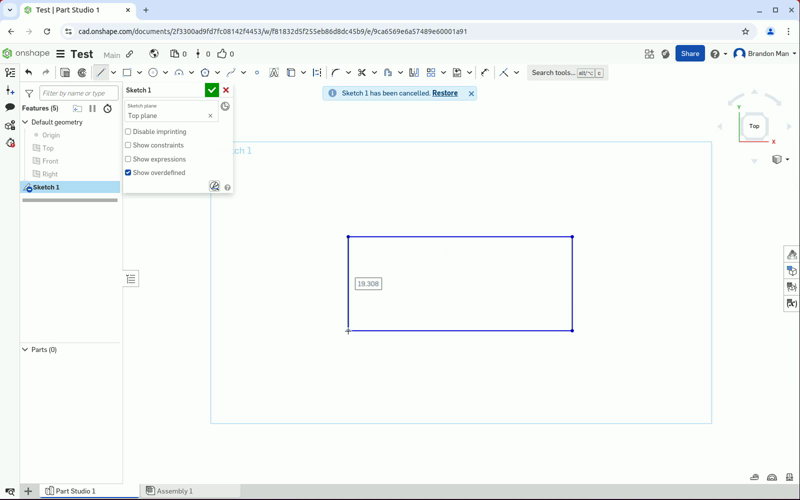
mouse_move(542, 306)
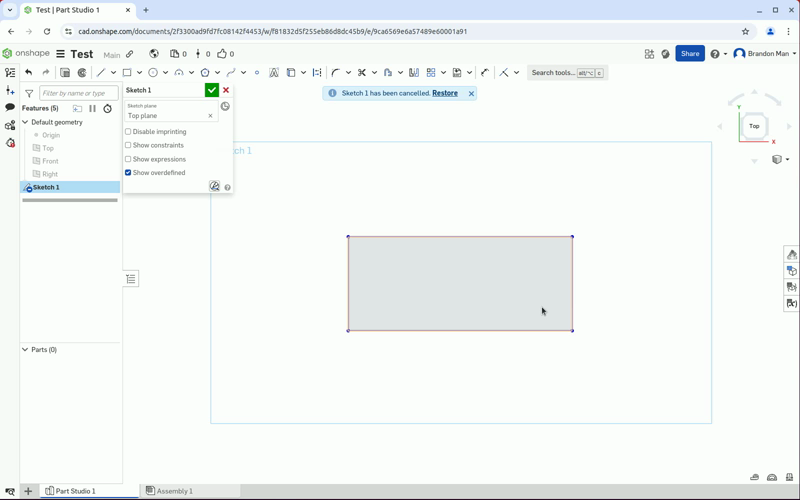
click(542, 306)
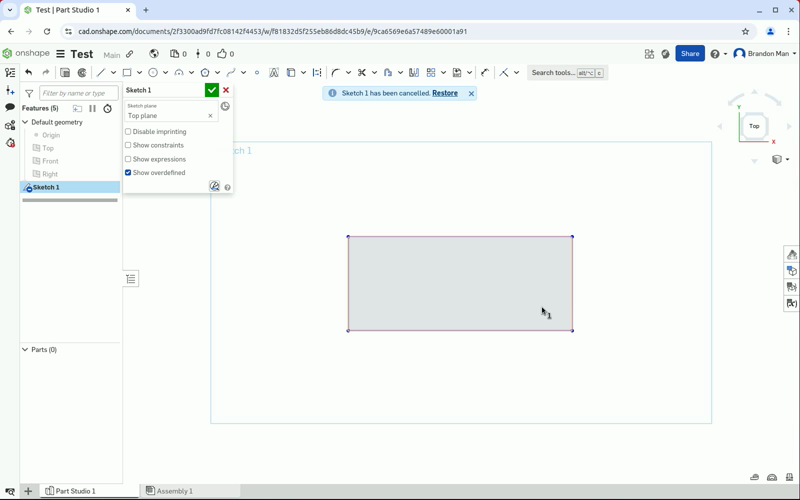
mouse_move(73, 352)
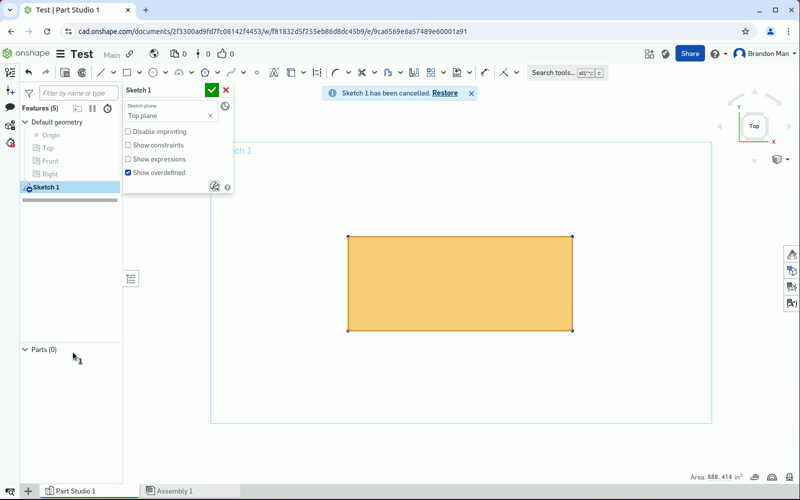
key(shift+y)
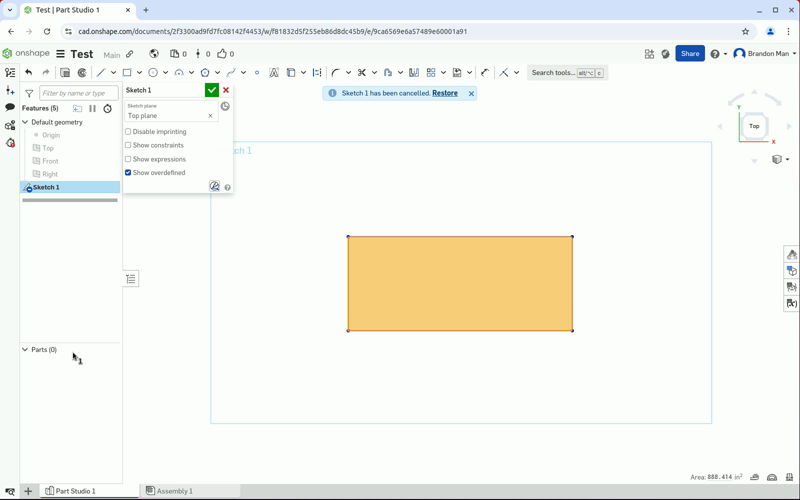
key(shift+e)
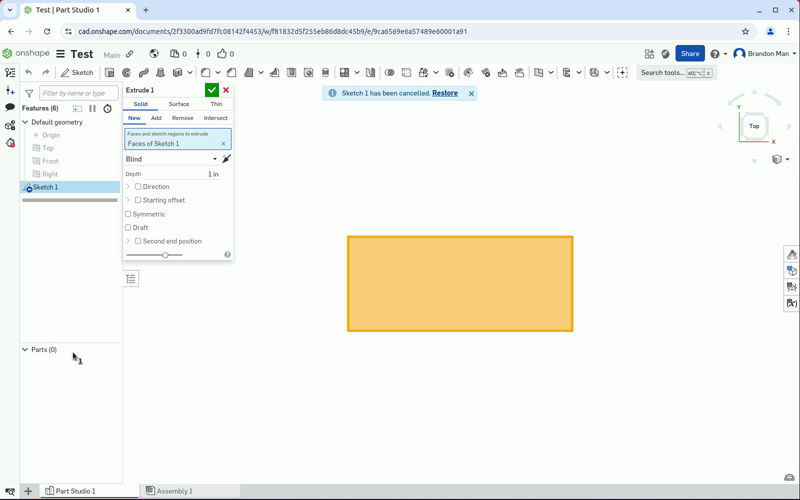
mouse_move(143, 106)
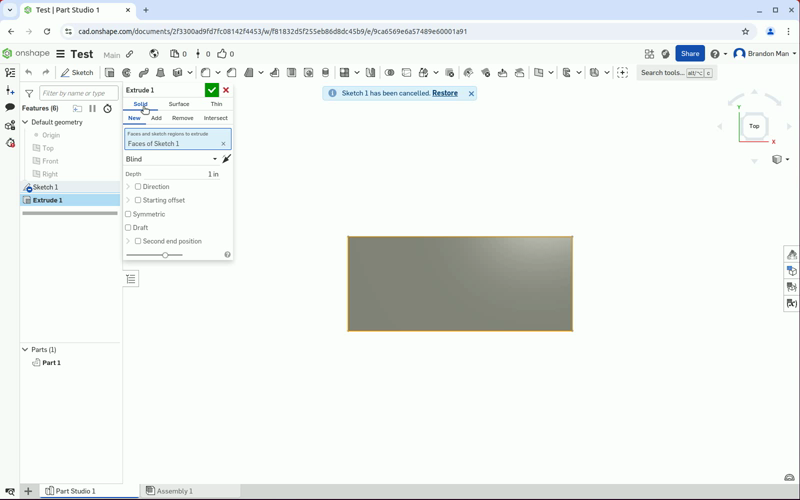
click(143, 106)
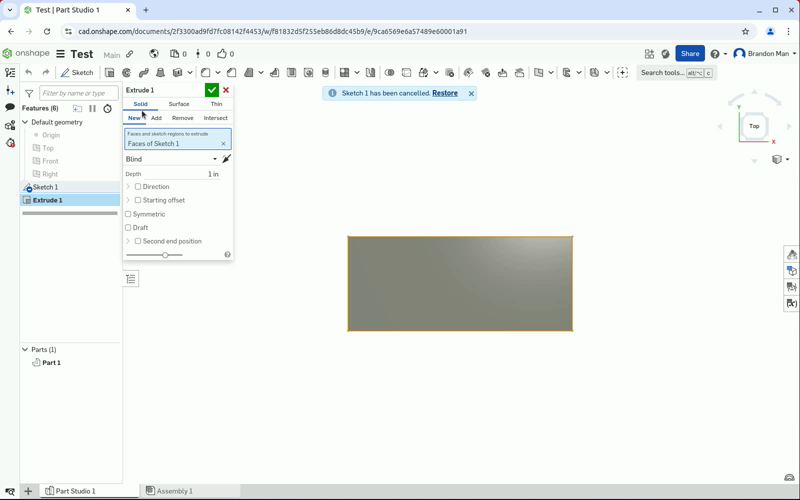
mouse_move(137, 120)
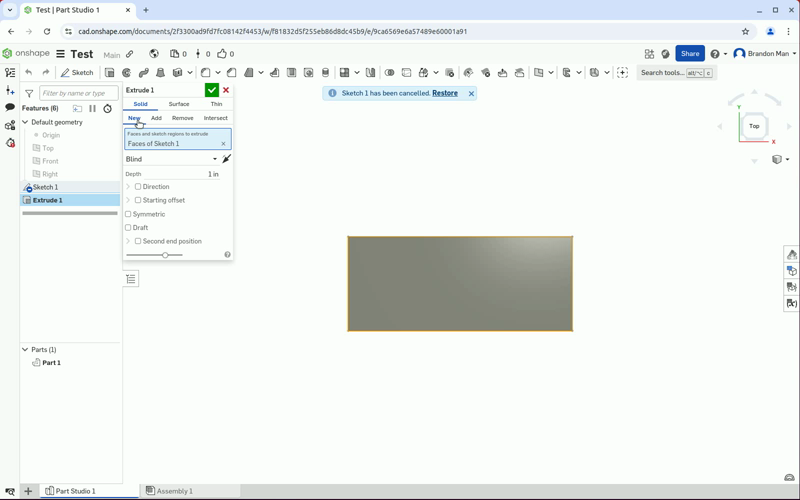
click(137, 120)
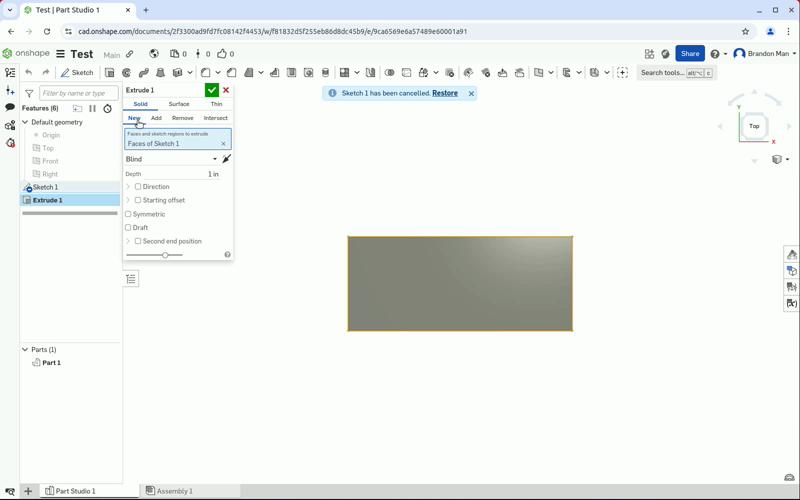
key(tab, 4)
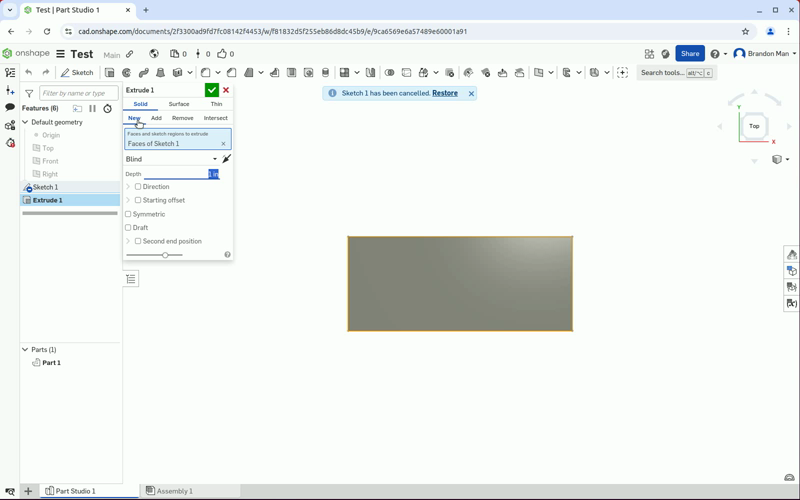
text(10.351)
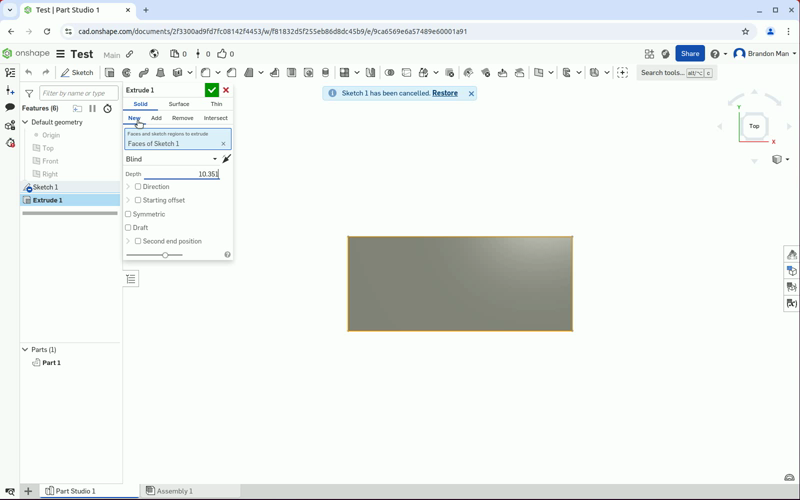
key(enter)
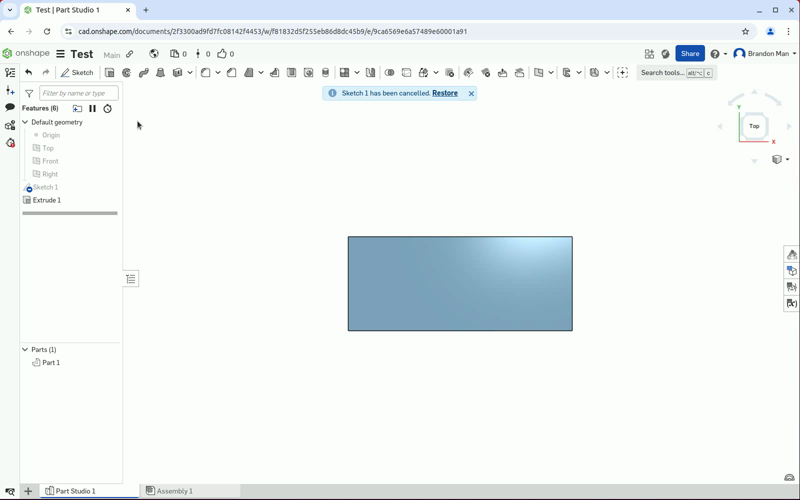
key(shift+h)
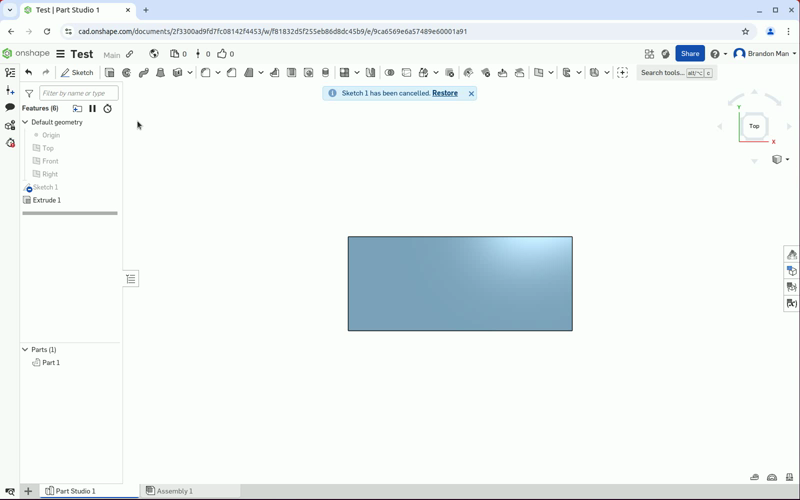
key(shift+h)
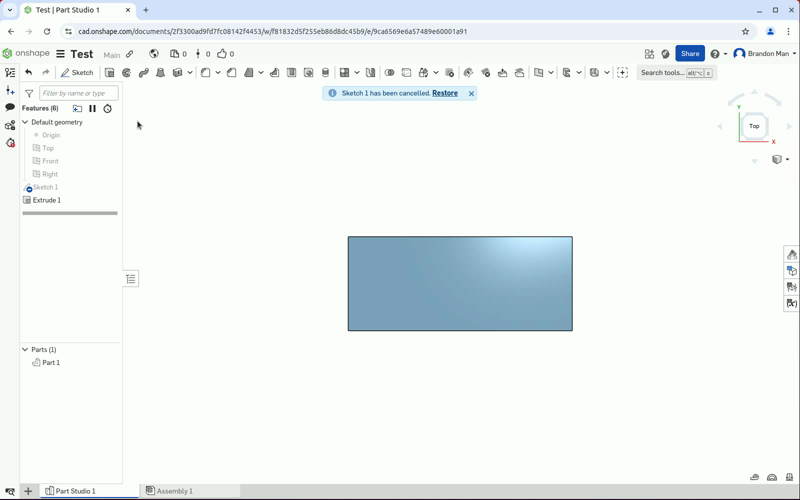
mouse_move(73, 189)
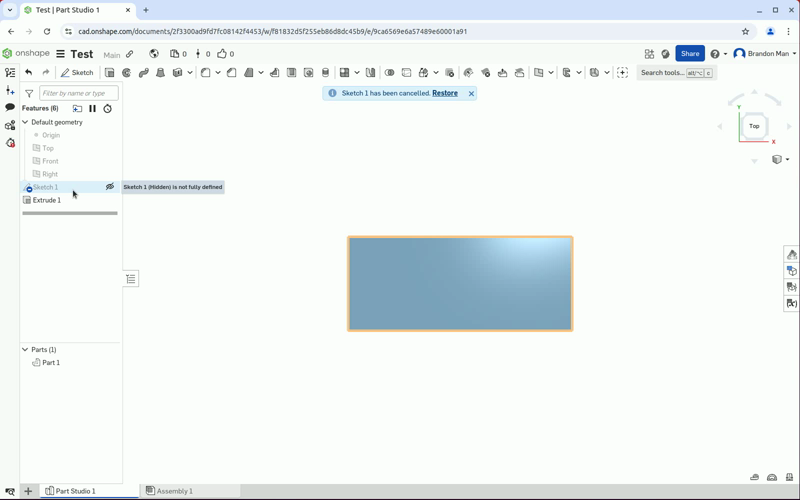
click(73, 189)
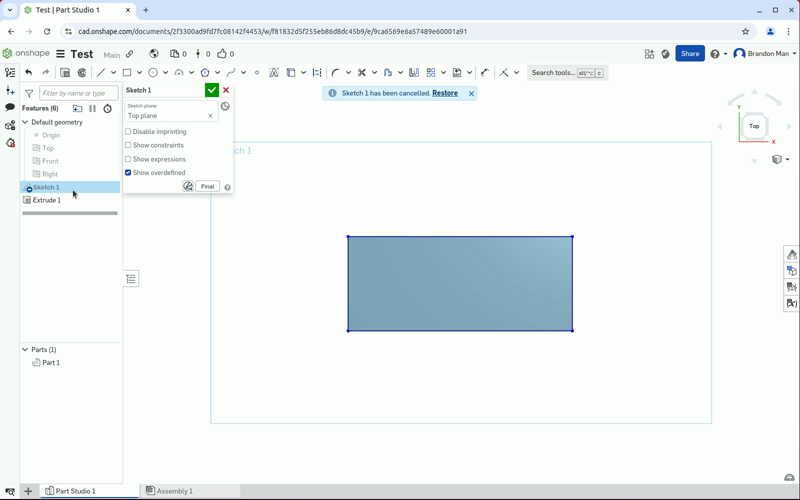
mouse_move(229, 92)
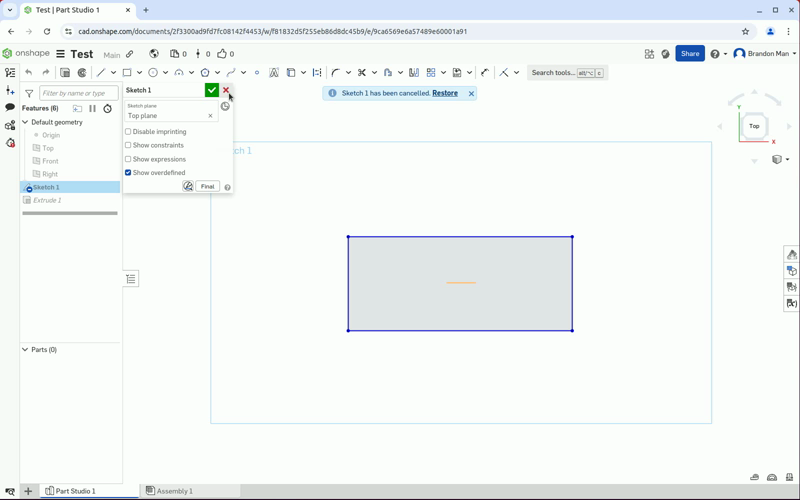
click(229, 92)
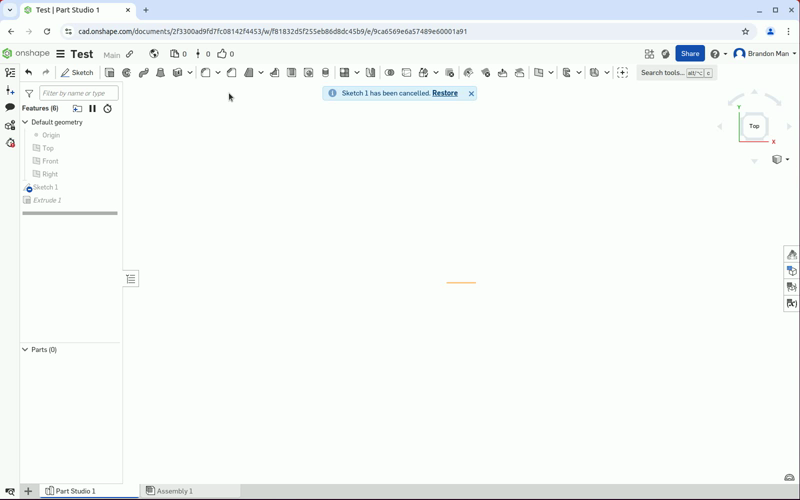
mouse_move(541, 75)
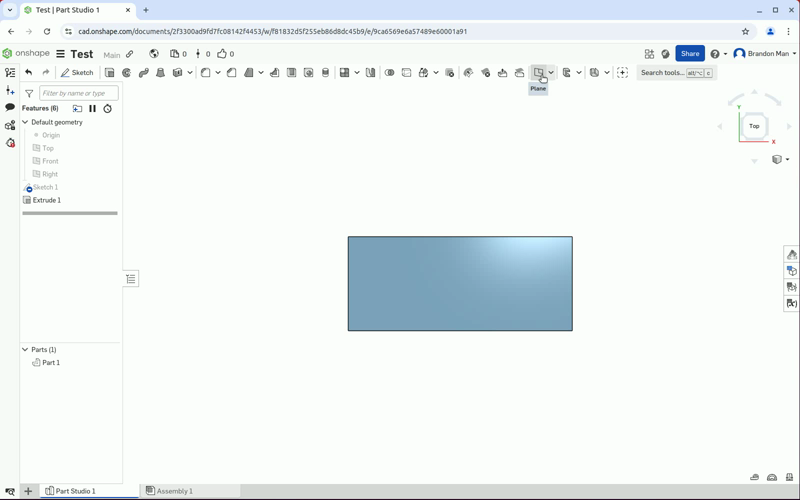
click(541, 75)
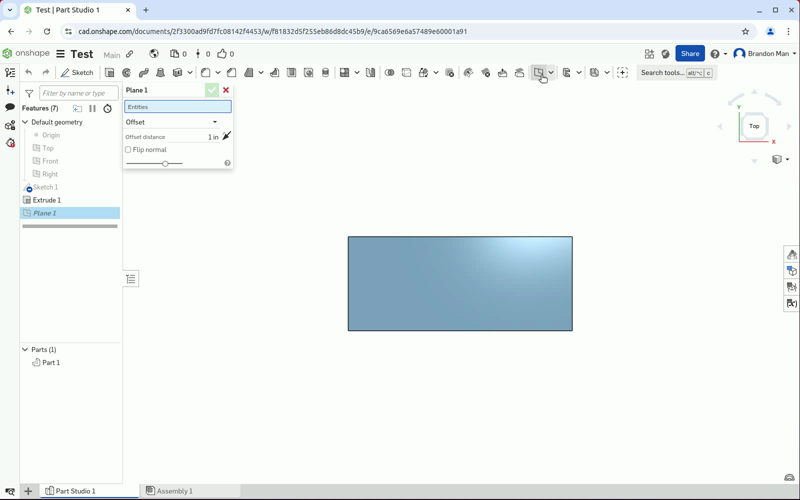
mouse_move(73, 150)
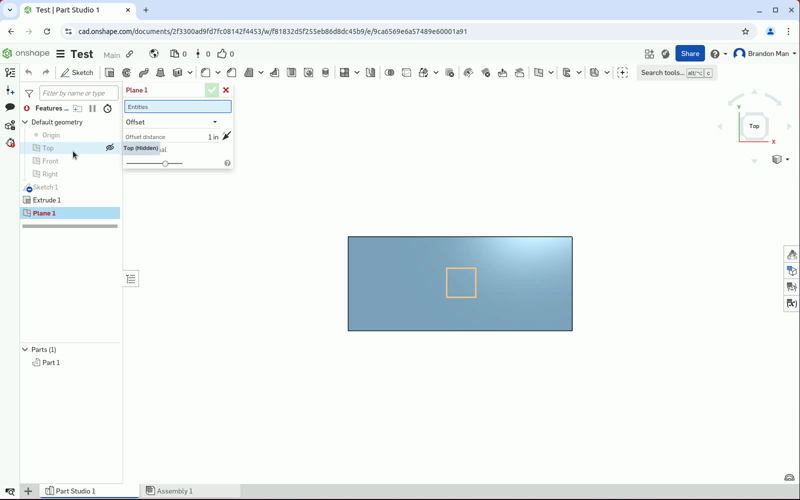
click(73, 150)
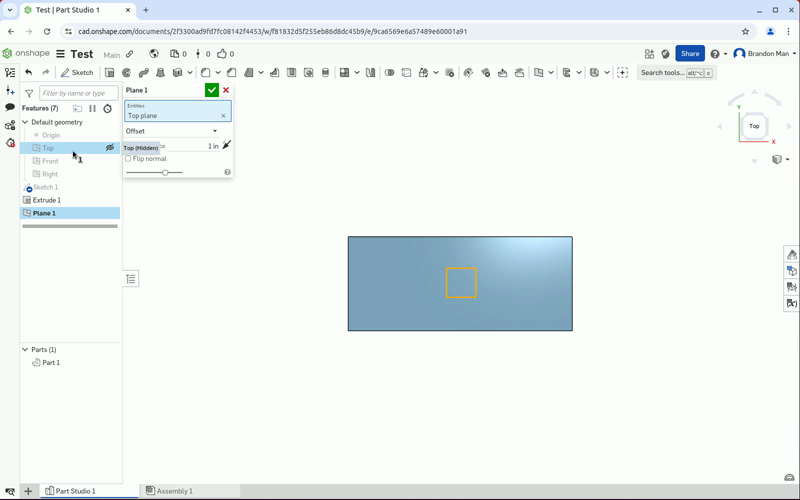
key(tab, 2)
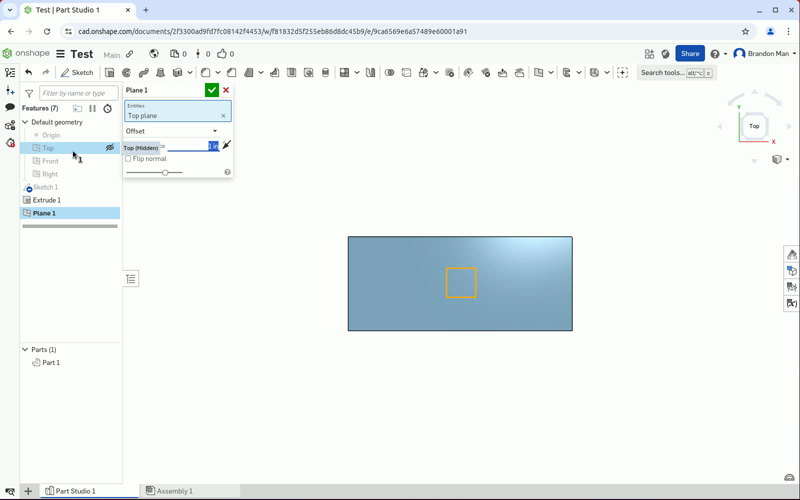
text(10.352)
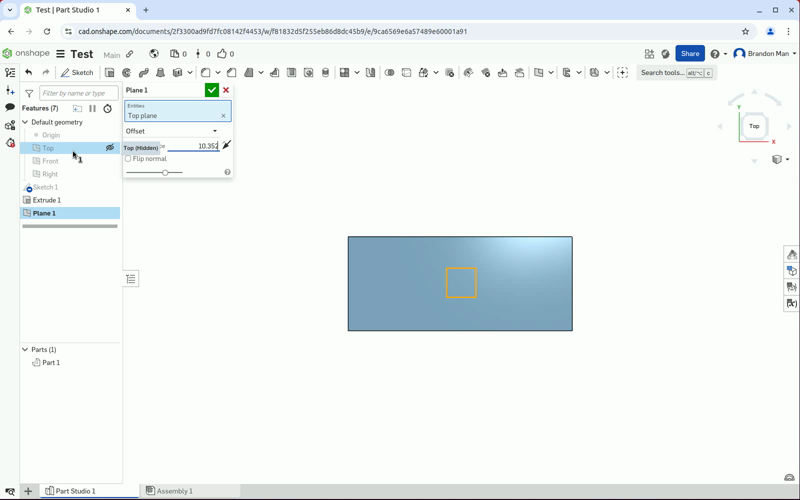
key(enter, 2)
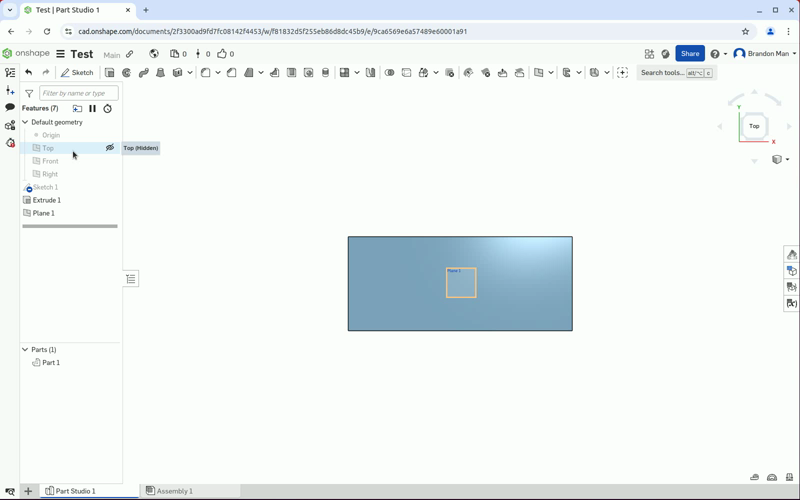
key(shift+s)
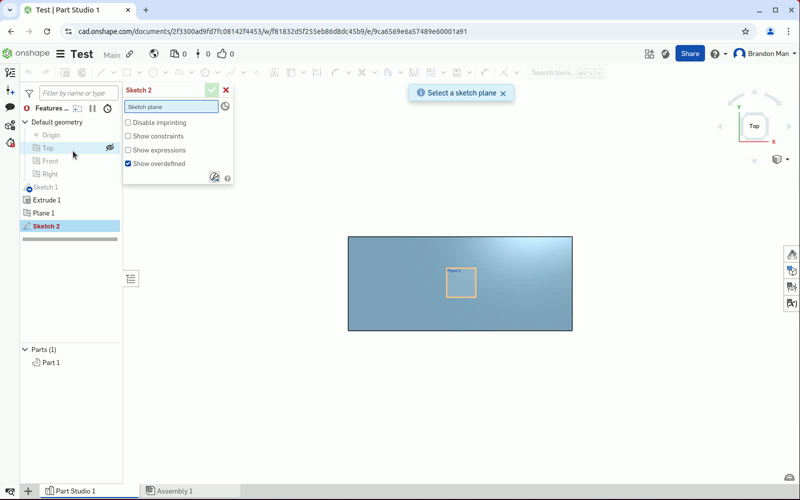
mouse_move(73, 215)
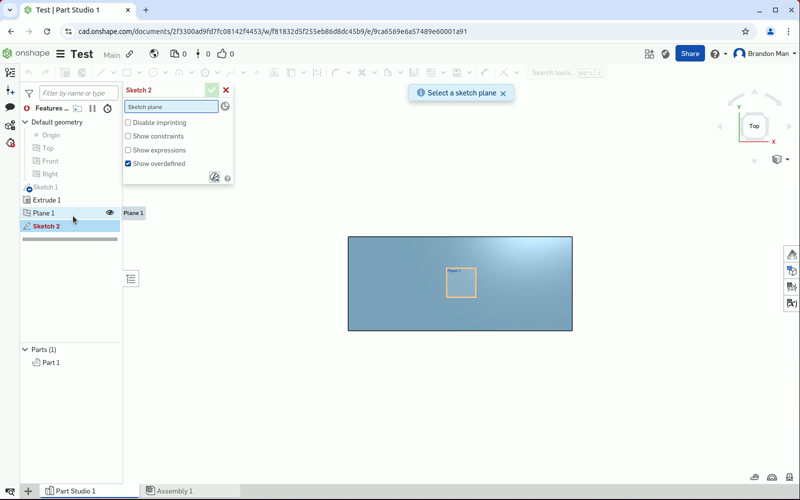
click(73, 215)
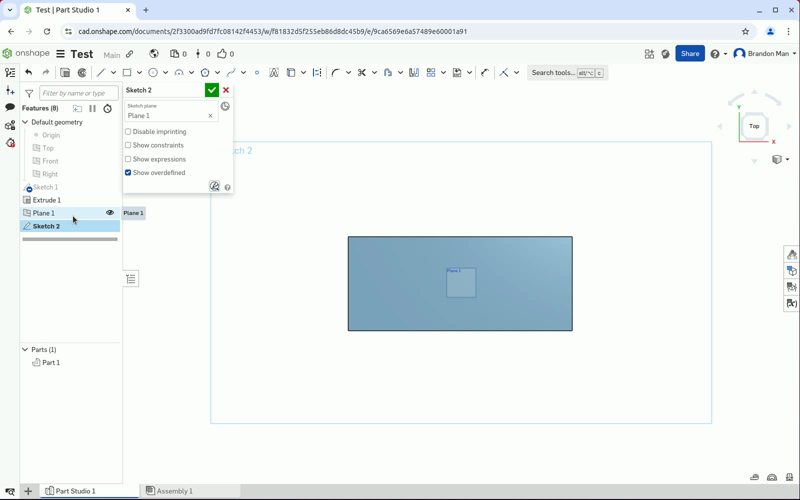
mouse_move(73, 352)
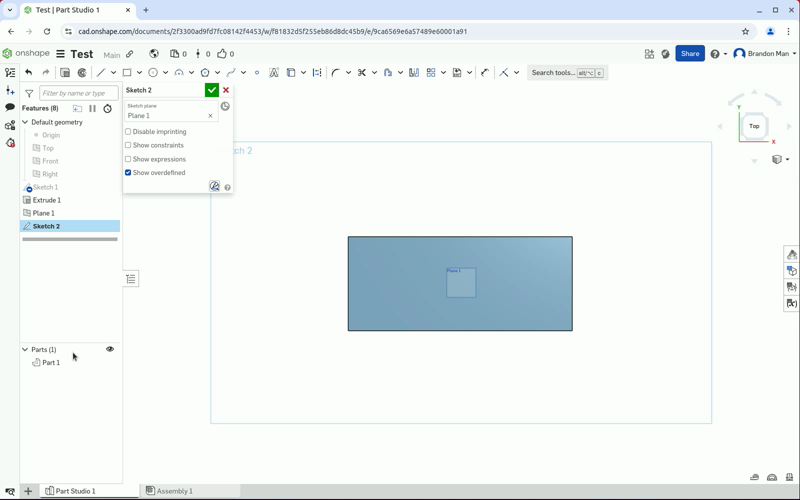
key(y)
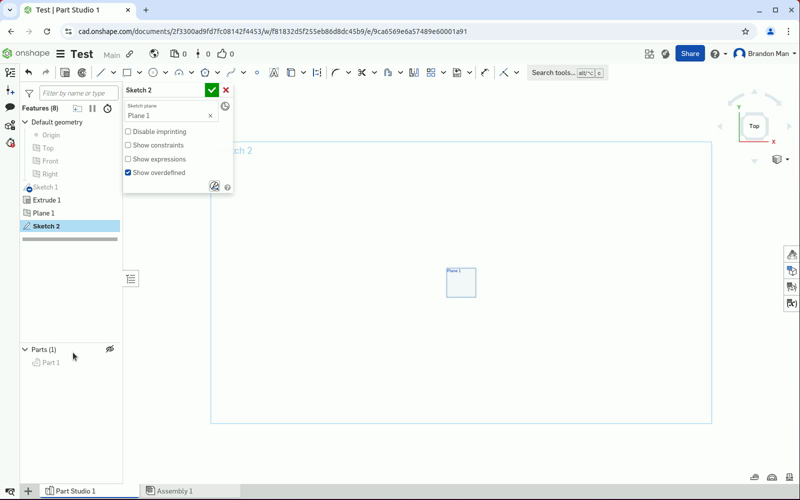
key(c)
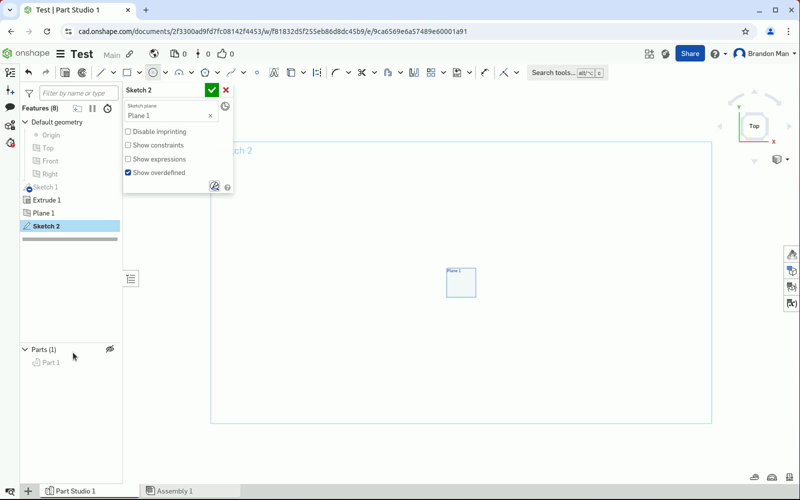
key_down(shift)
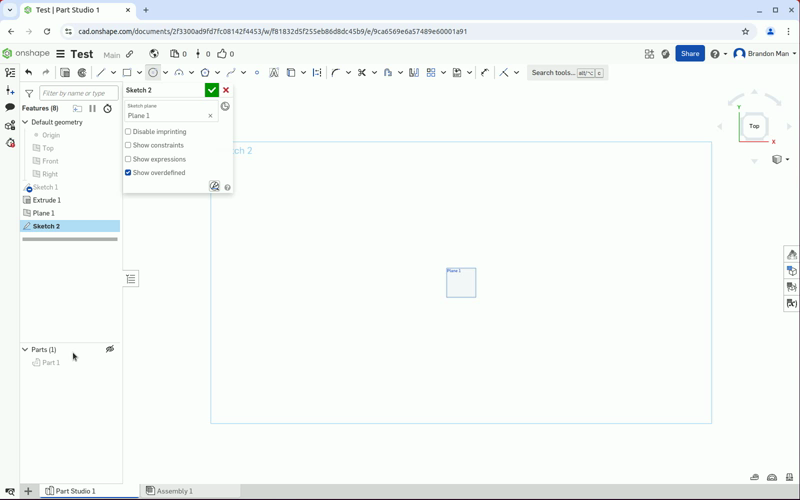
mouse_move(404, 282)
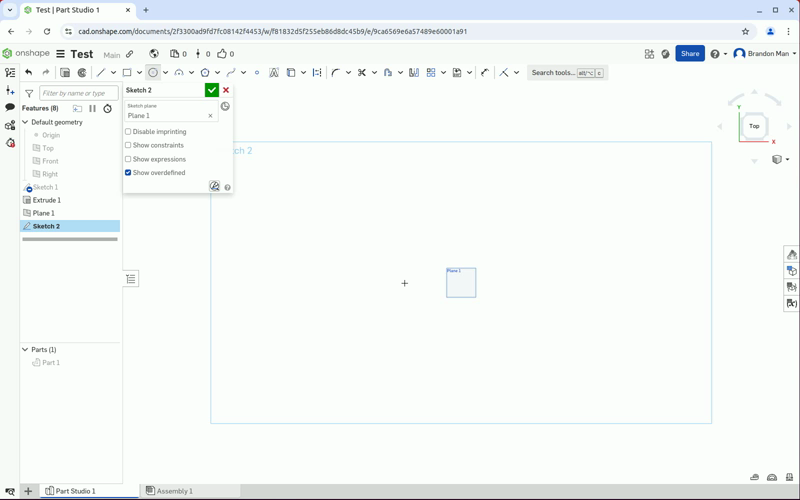
click(404, 282)
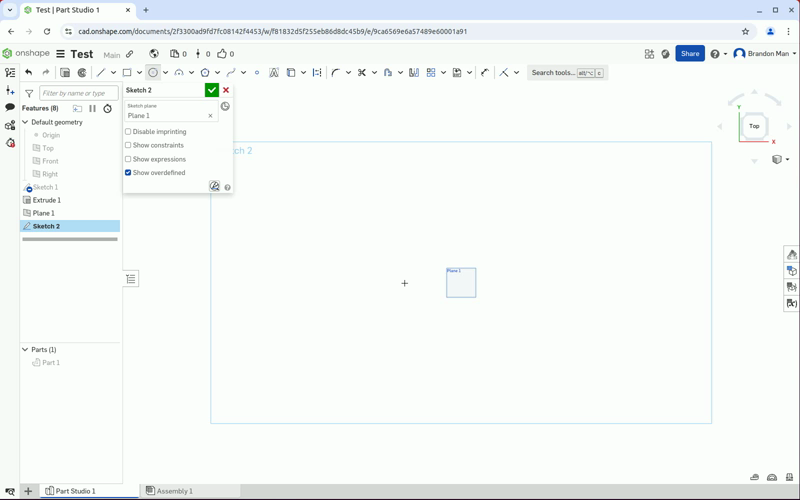
key_up(shift)
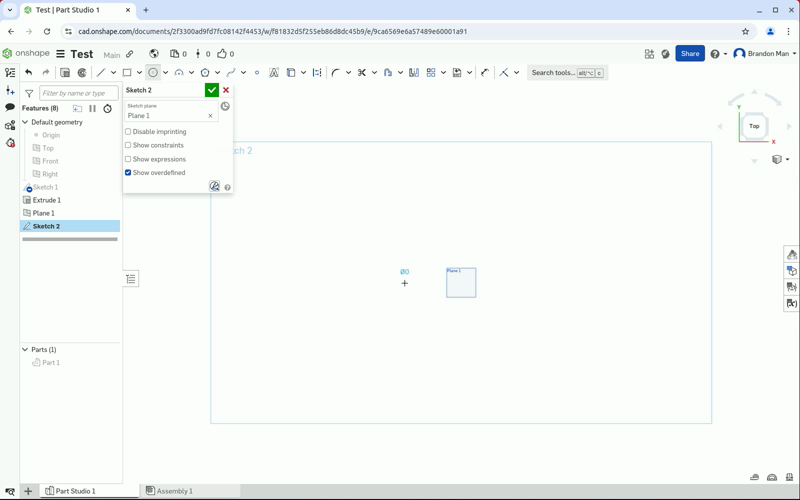
mouse_move(416, 282)
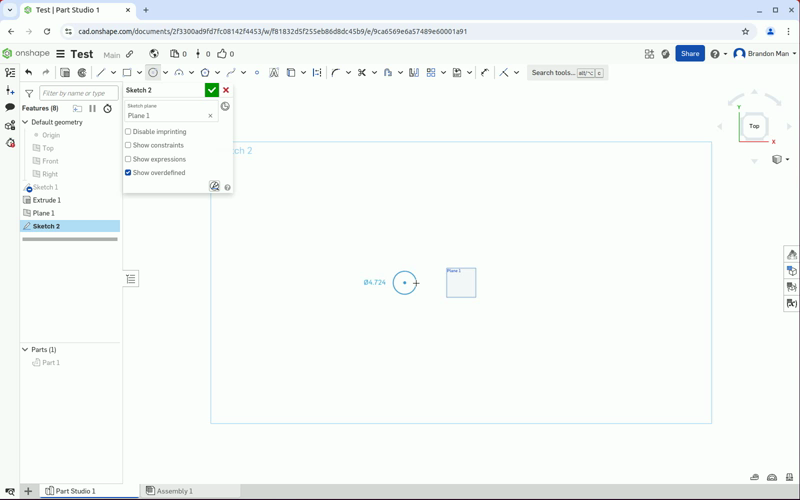
click(416, 282)
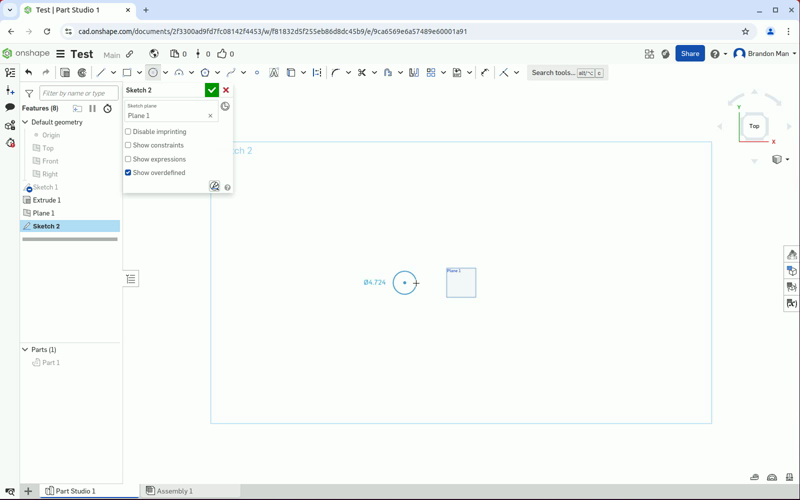
key(esc)
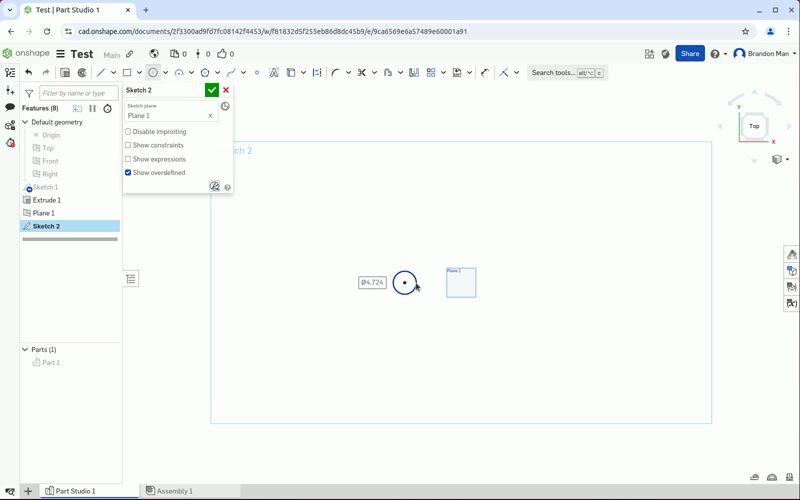
mouse_move(396, 280)
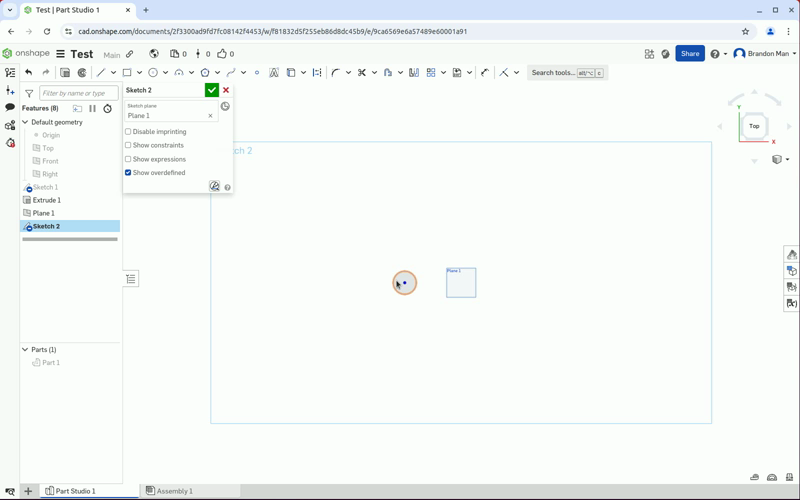
scroll(6)
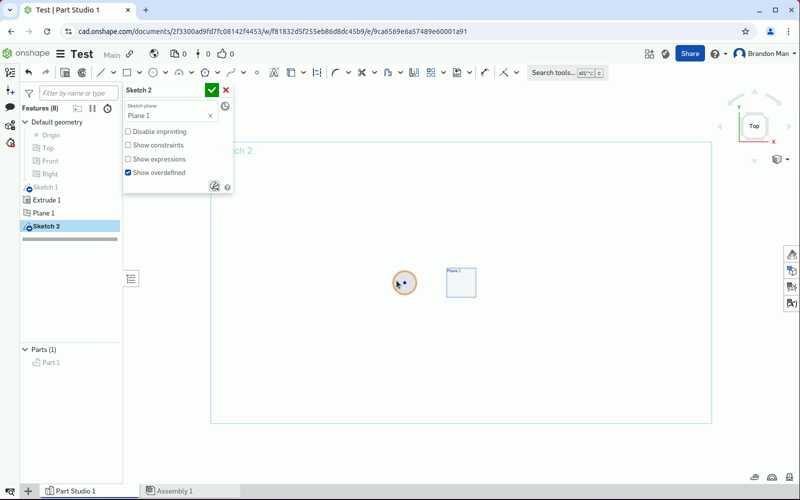
scroll(6)
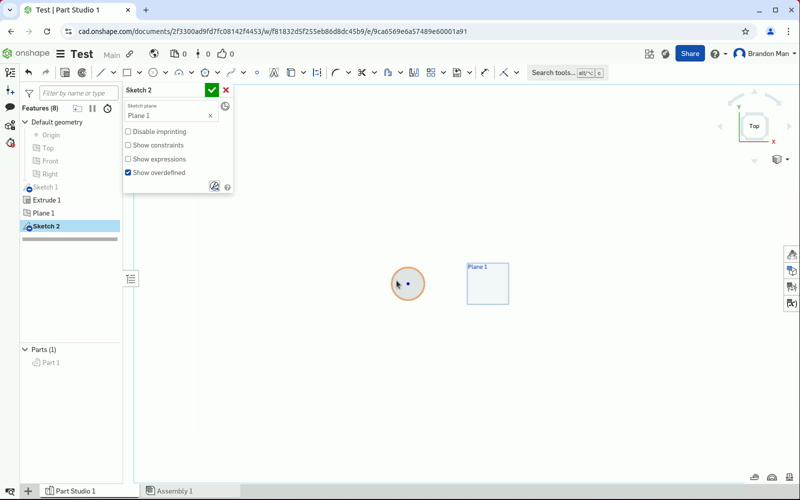
scroll(6)
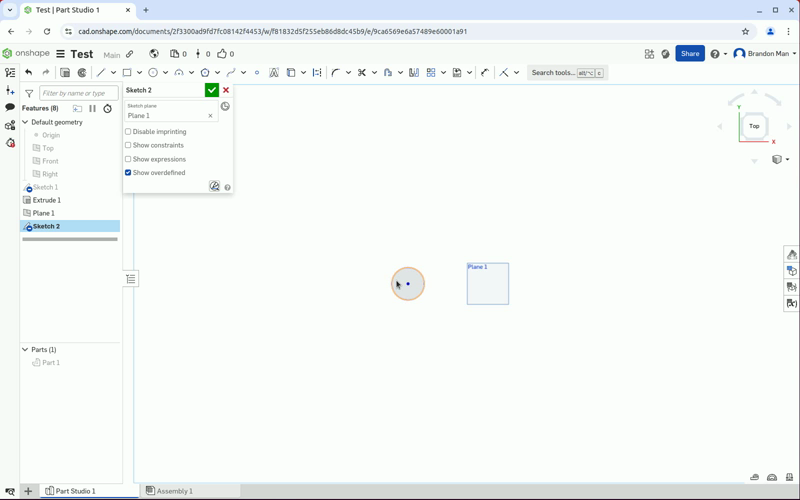
scroll(6)
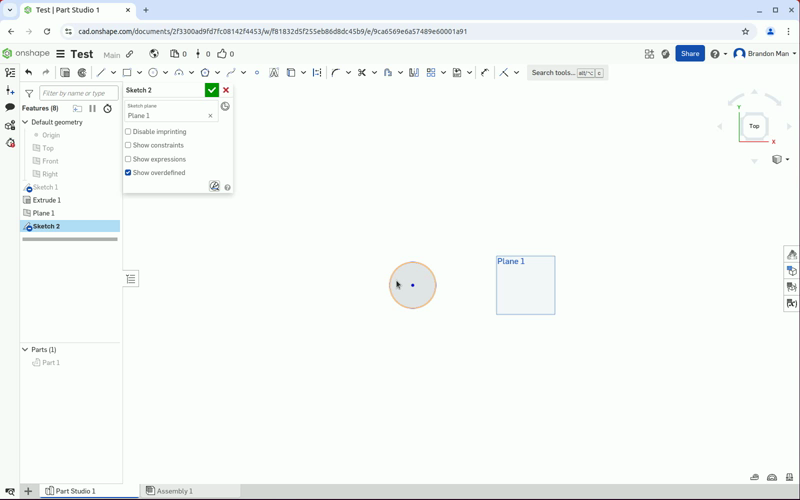
scroll(6)
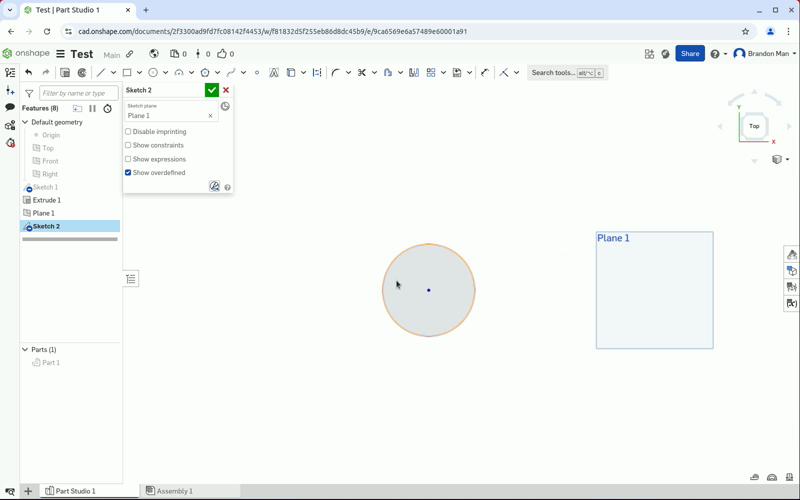
scroll(6)
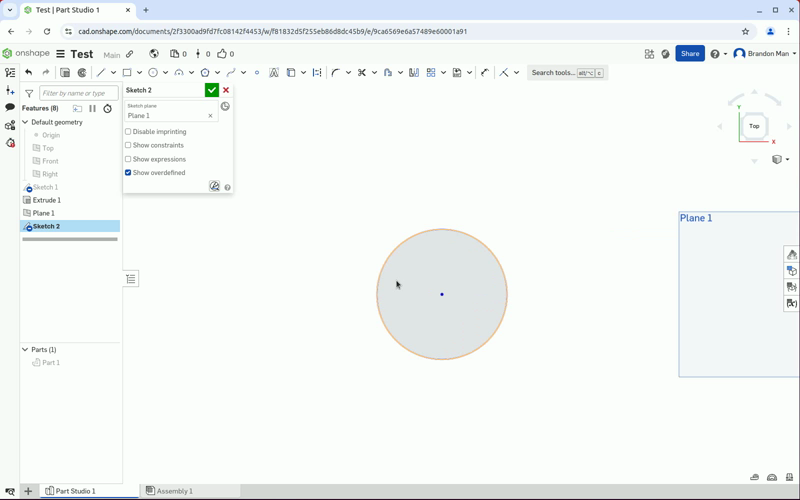
scroll(6)
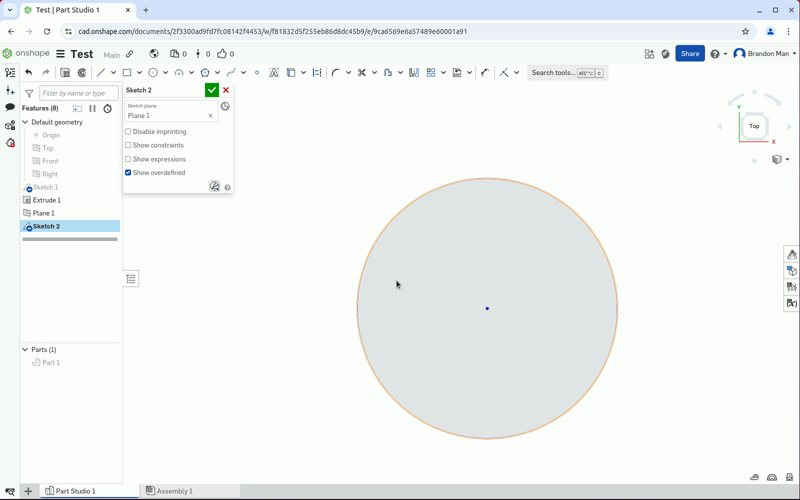
click(396, 280)
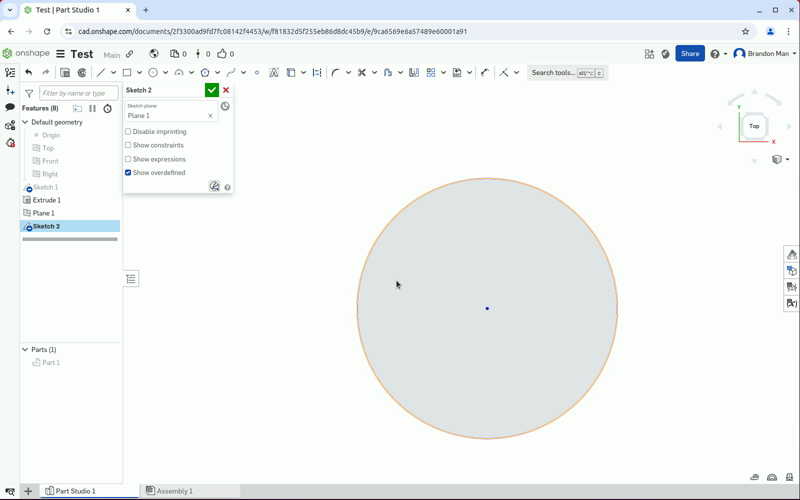
scroll(-6)
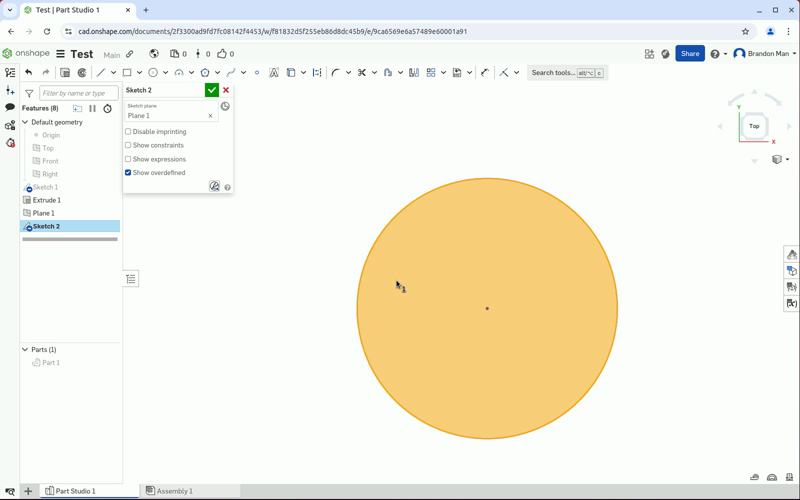
scroll(-6)
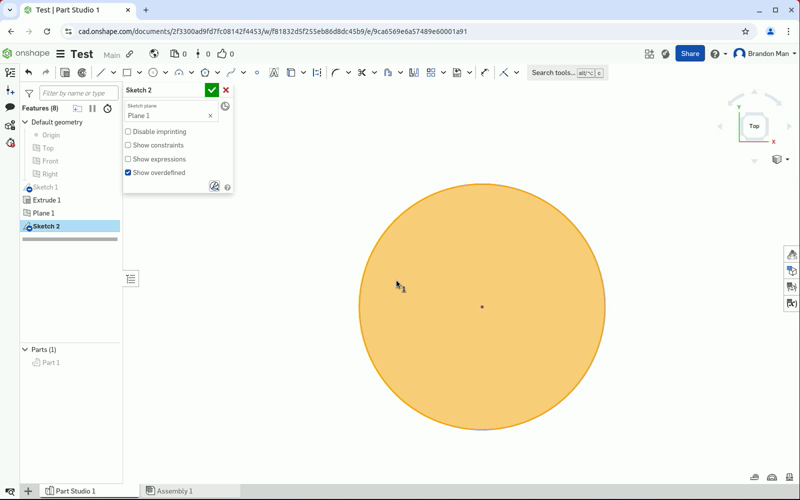
scroll(-6)
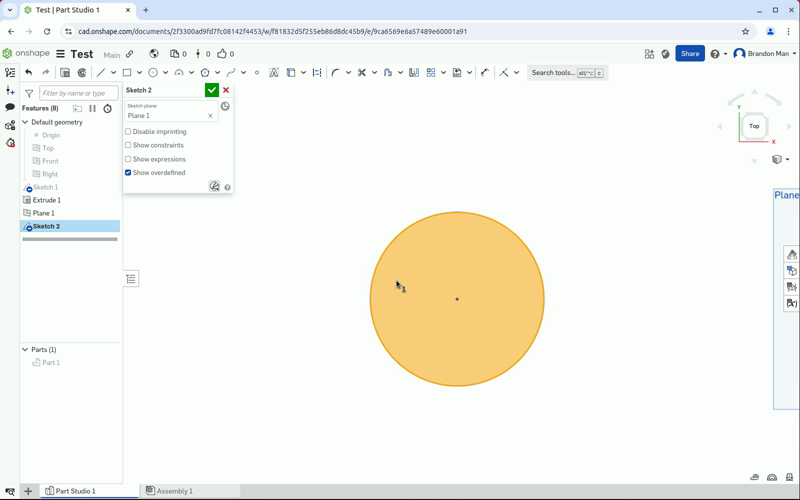
scroll(-6)
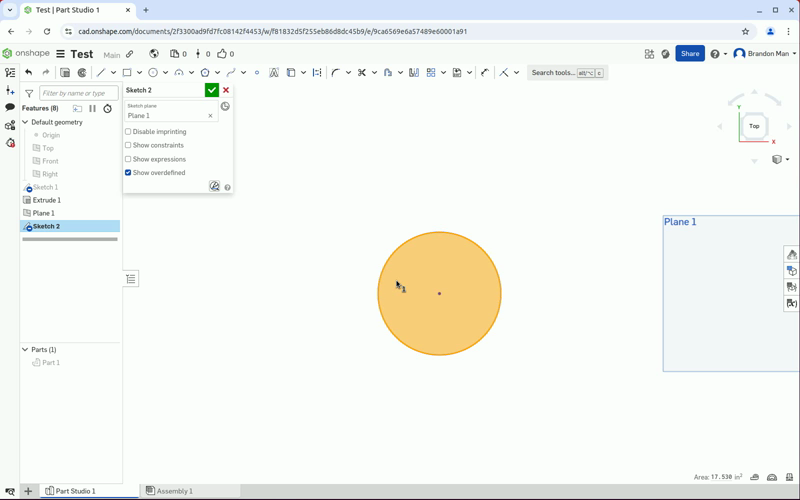
scroll(-6)
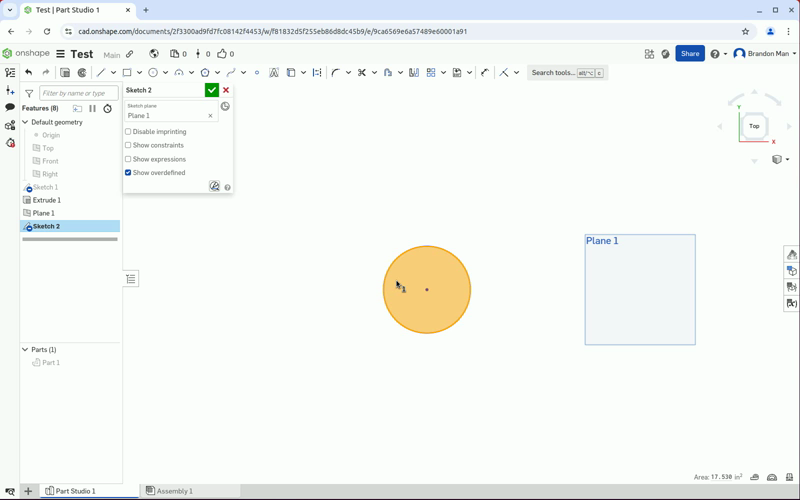
scroll(-6)
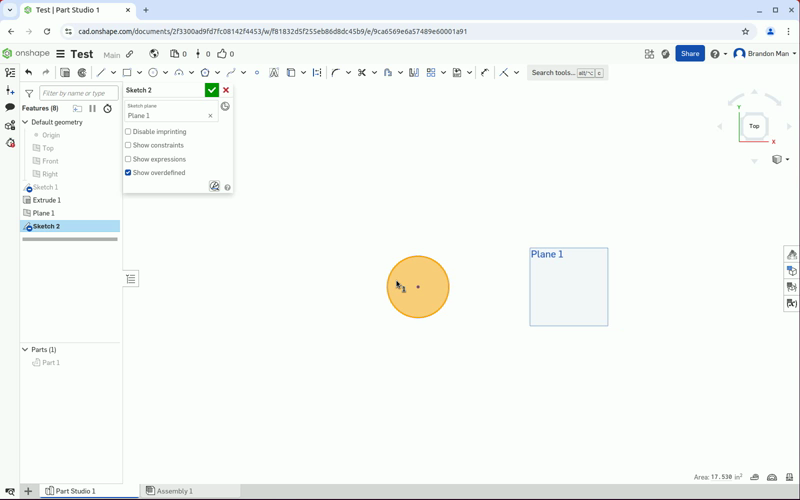
scroll(-6)
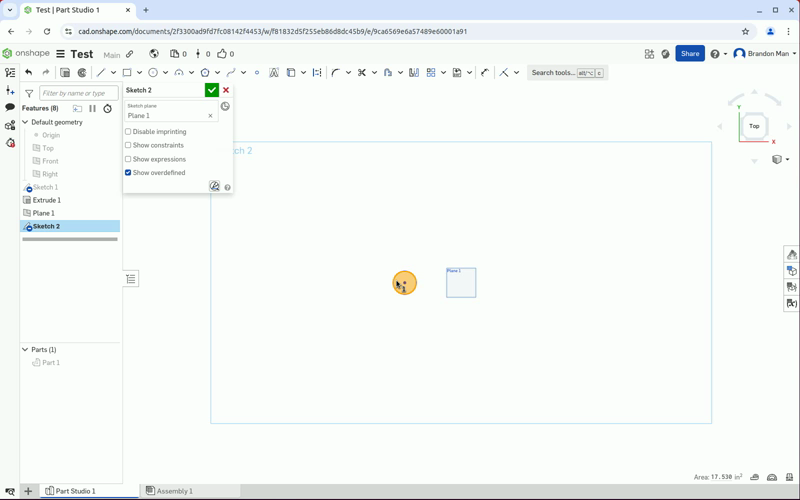
mouse_move(73, 352)
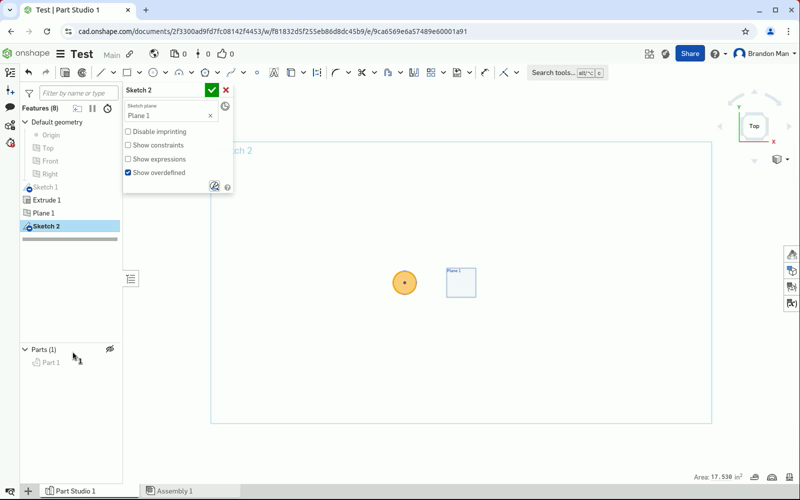
key(shift+y)
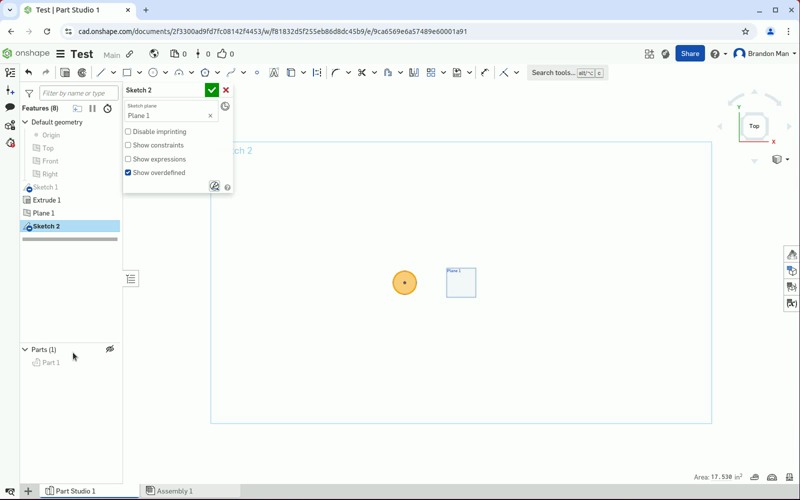
key(shift+e)
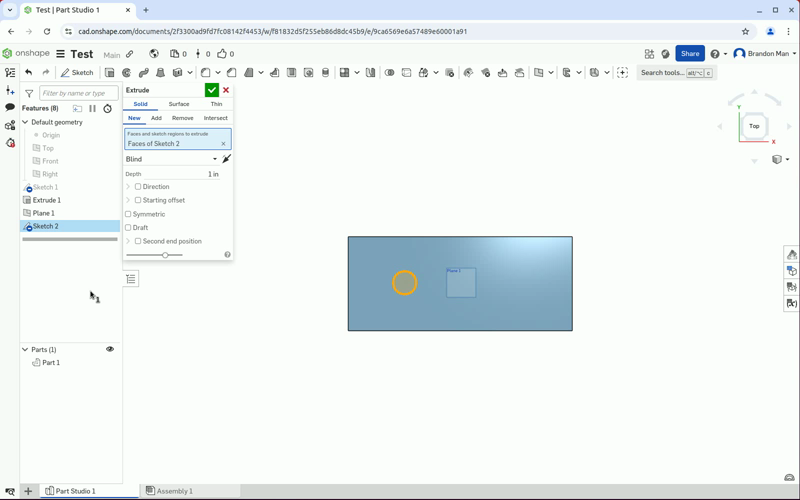
mouse_move(143, 106)
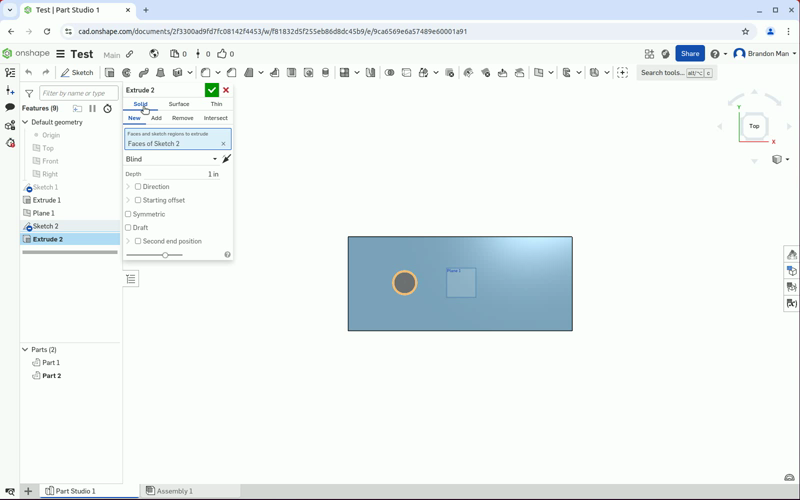
click(143, 106)
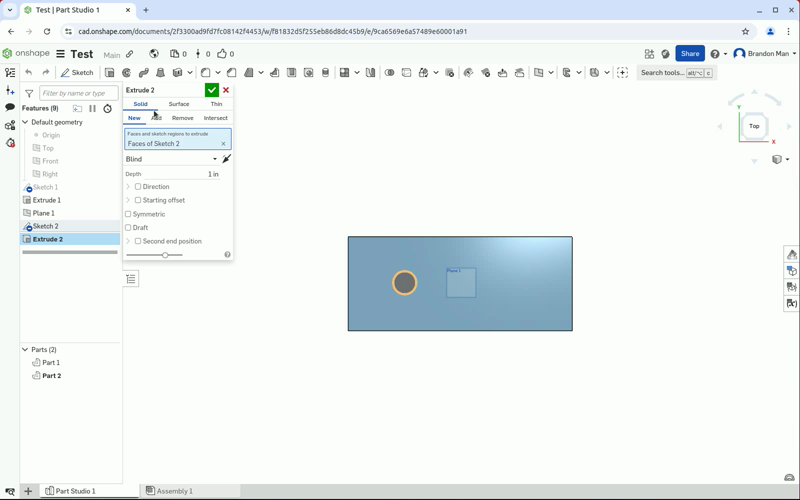
mouse_move(186, 120)
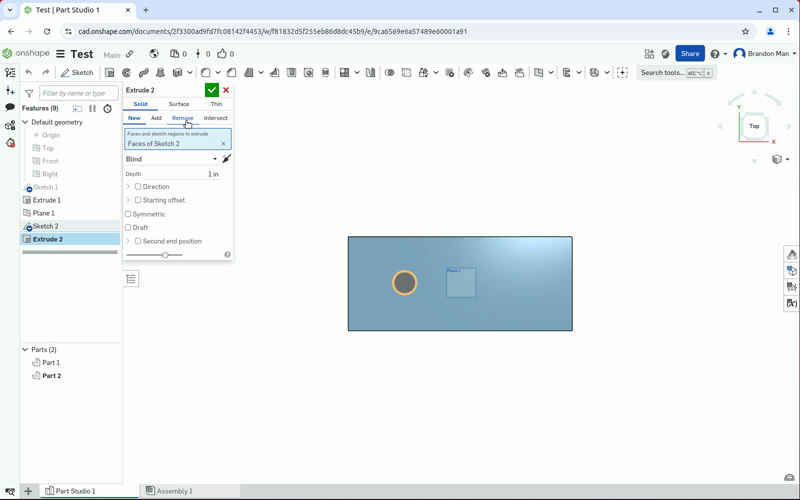
click(186, 120)
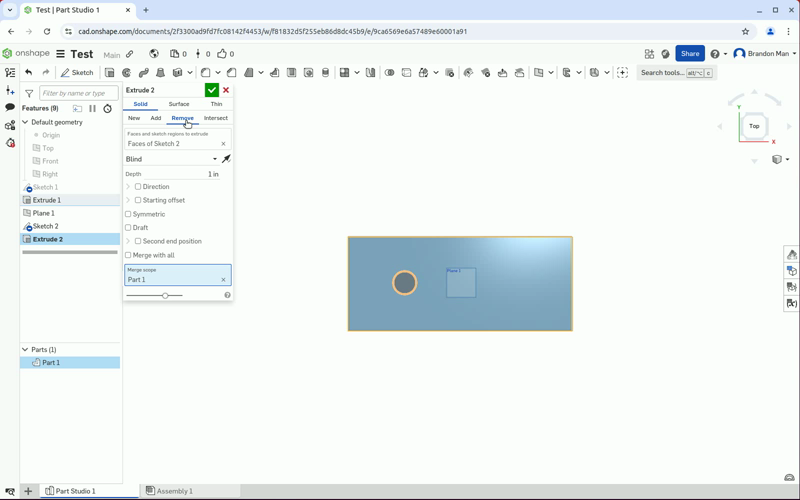
key(tab, 4)
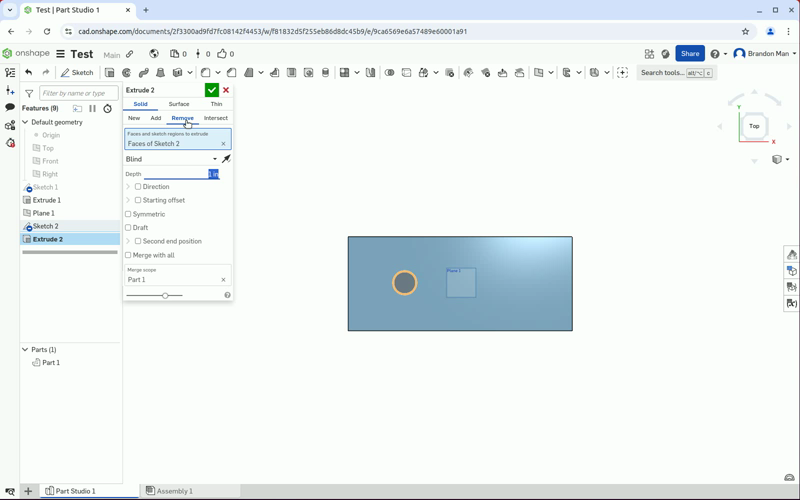
text(8.184)
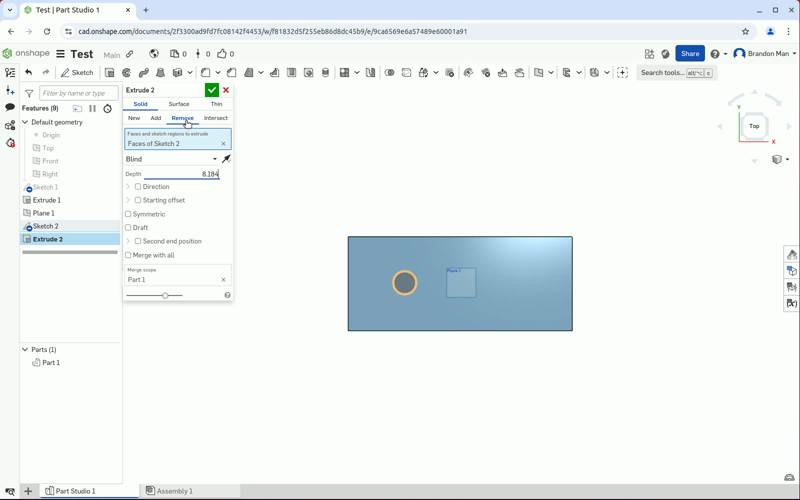
key(tab, 6)
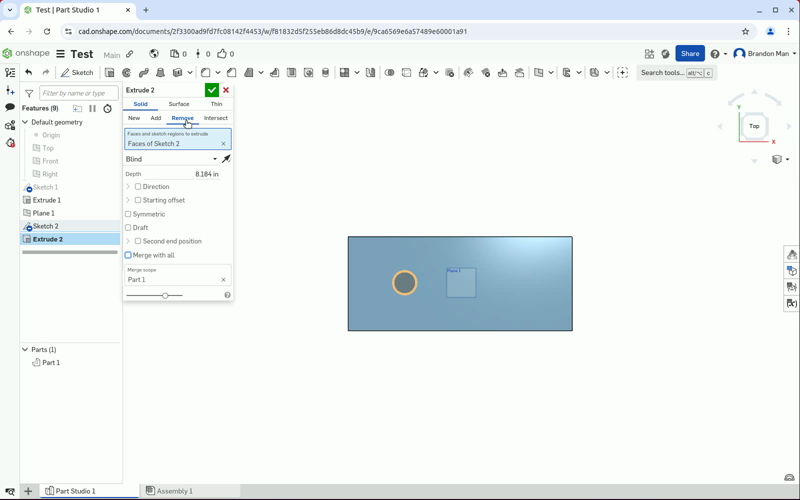
key(space)
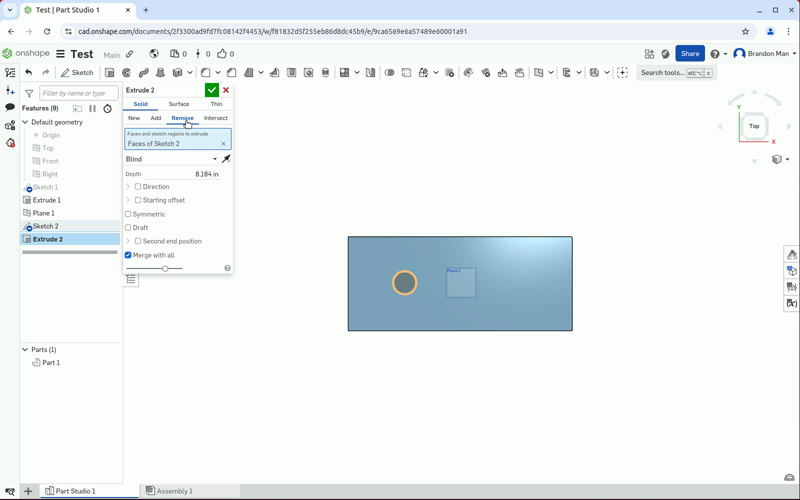
key(enter)
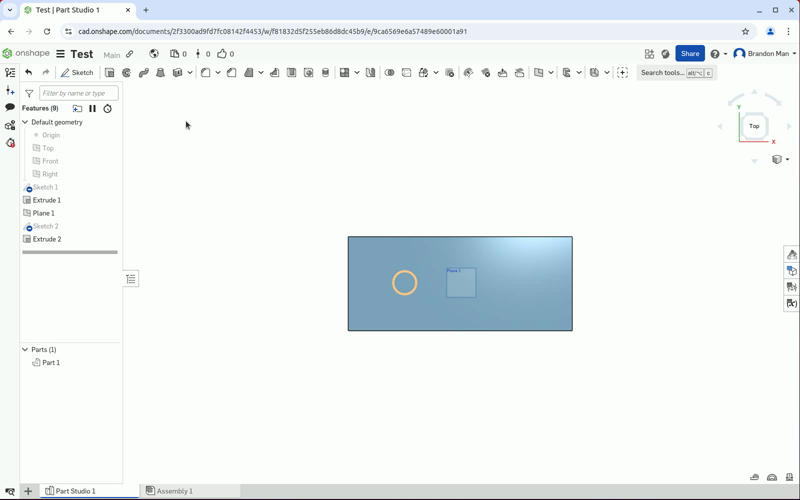
key(shift+h)
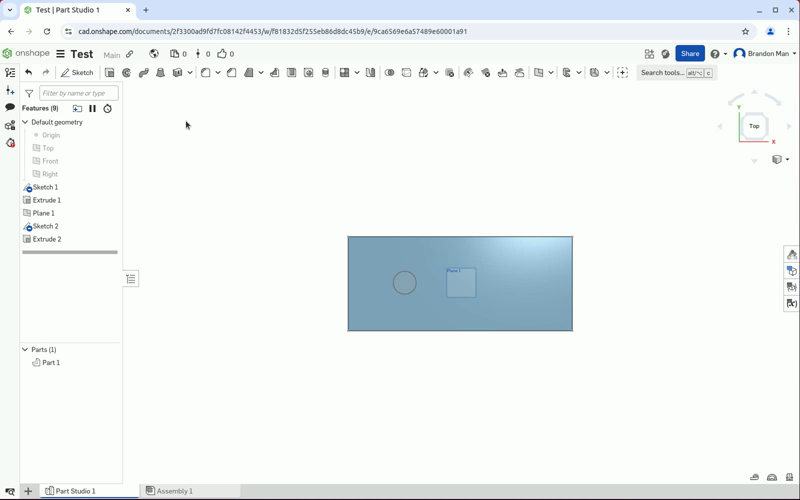
key(shift+h)
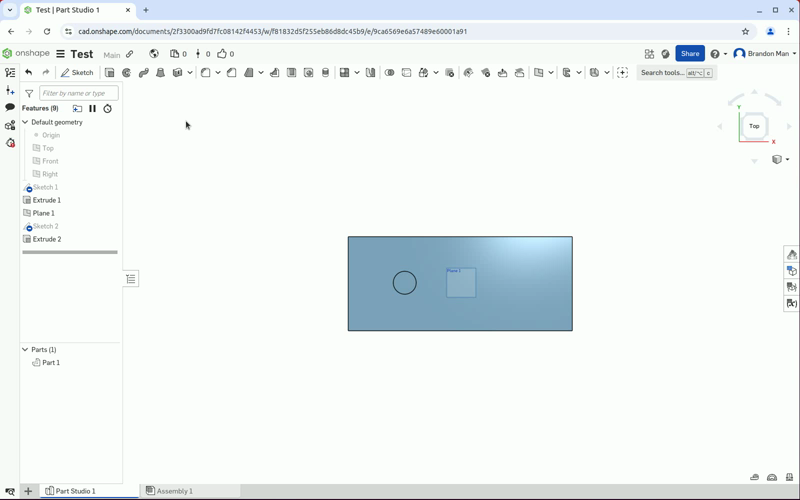
mouse_move(73, 189)
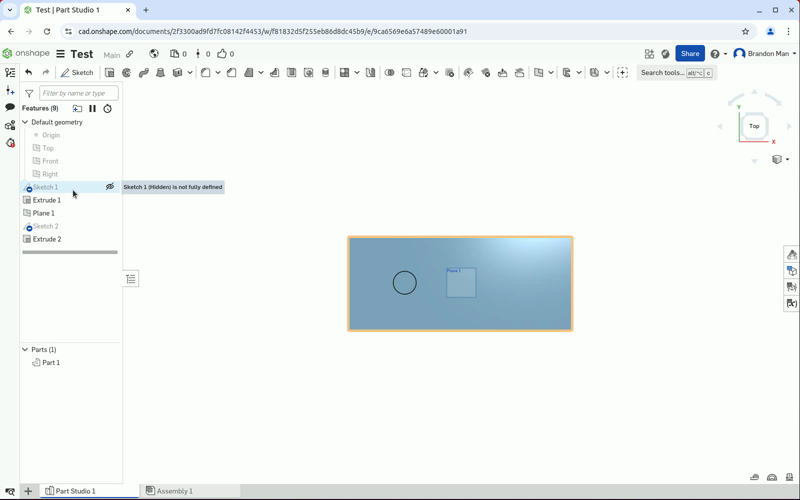
click(73, 189)
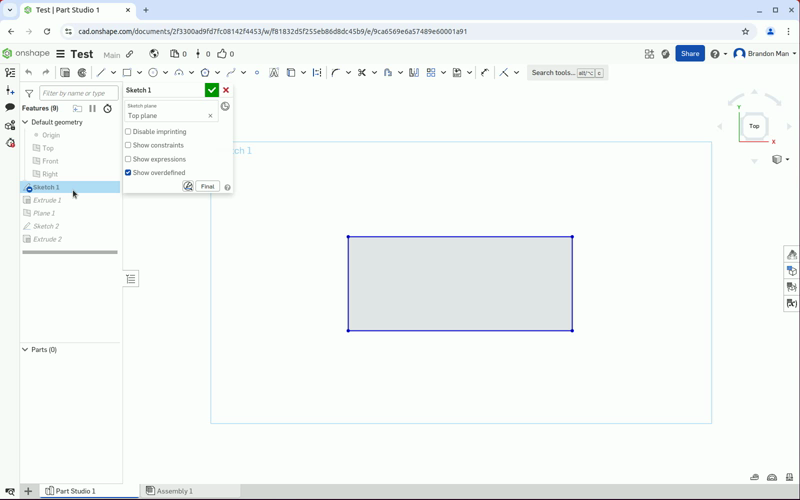
mouse_move(229, 92)
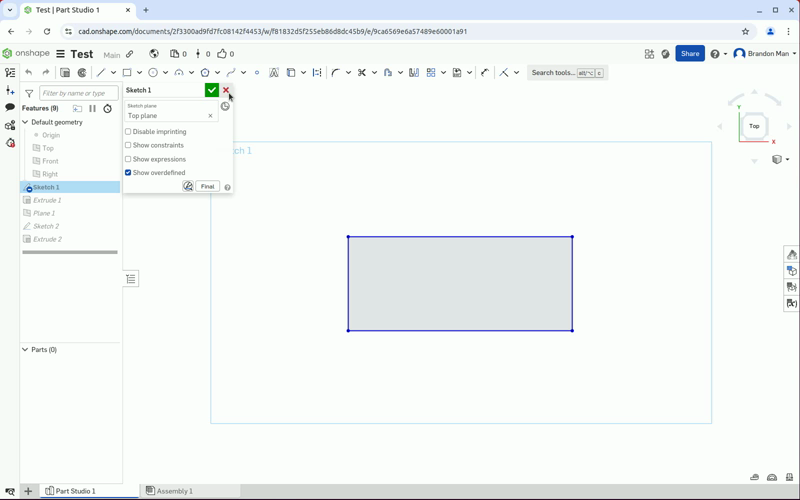
click(229, 92)
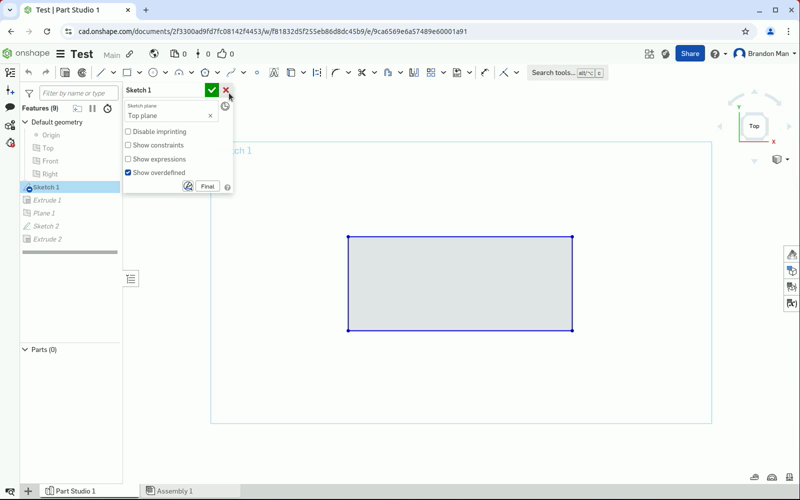
key(shift+s)
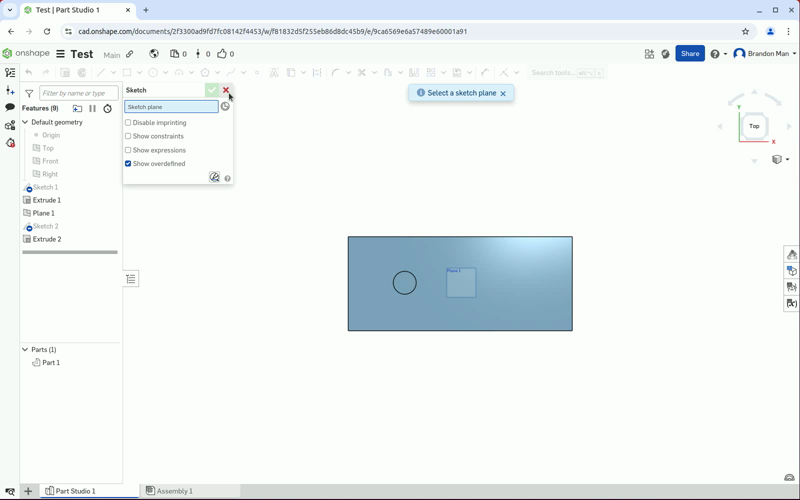
mouse_move(73, 215)
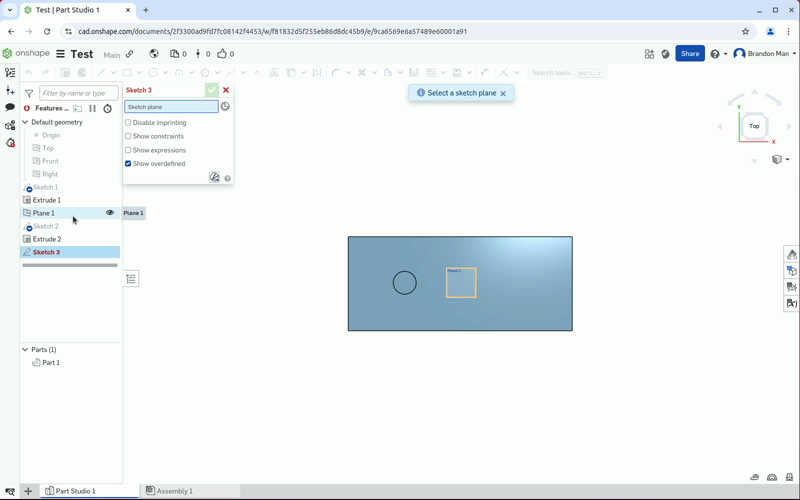
click(73, 215)
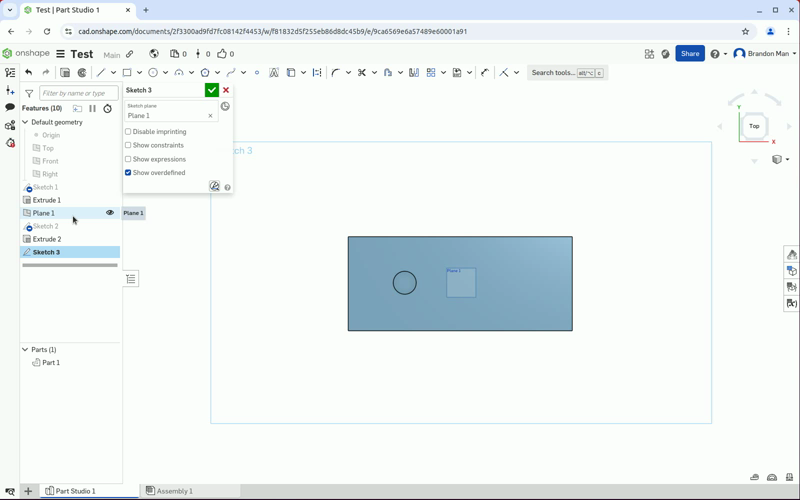
mouse_move(73, 352)
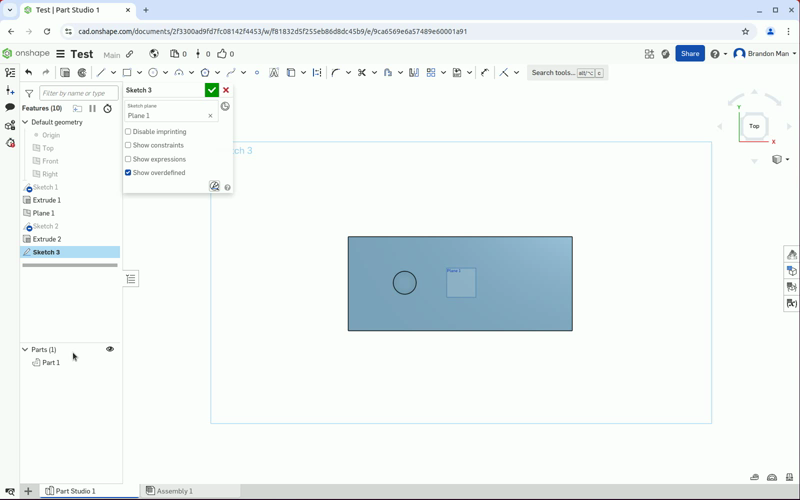
key(y)
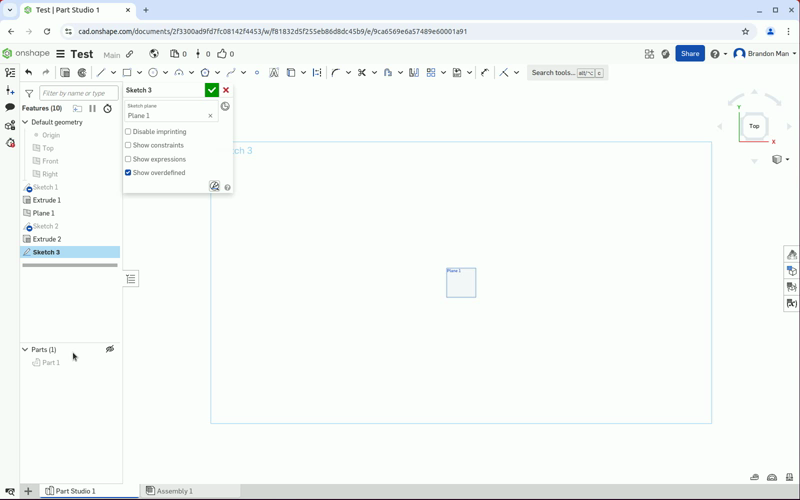
key(c)
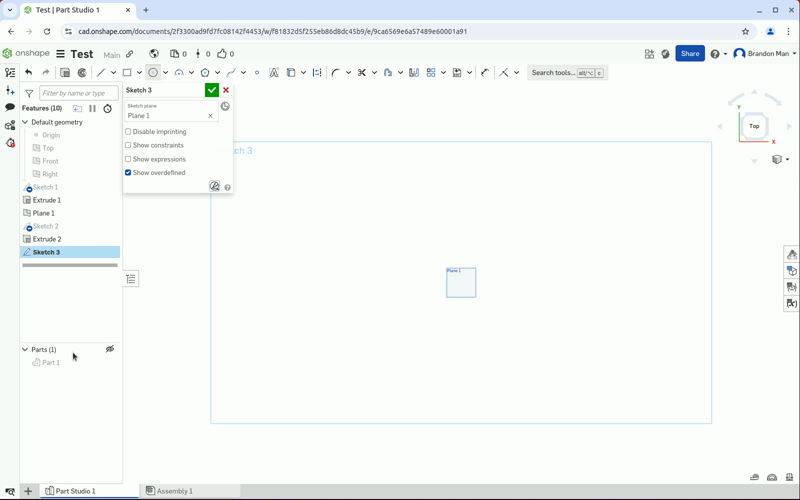
key_down(shift)
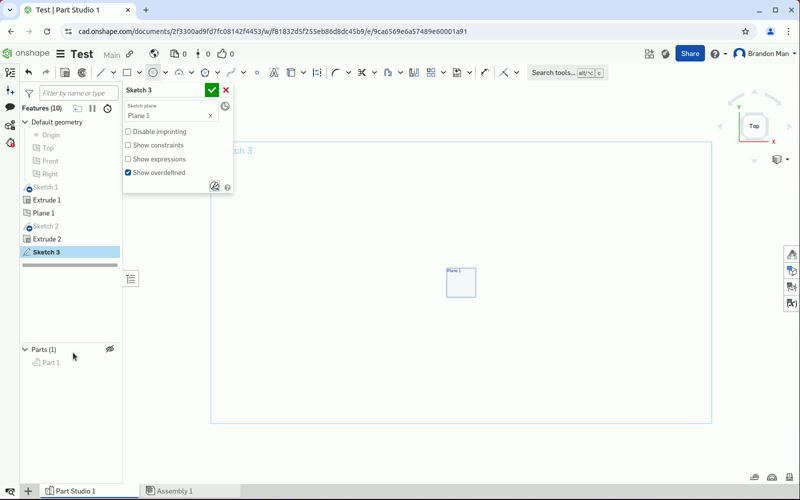
mouse_move(460, 282)
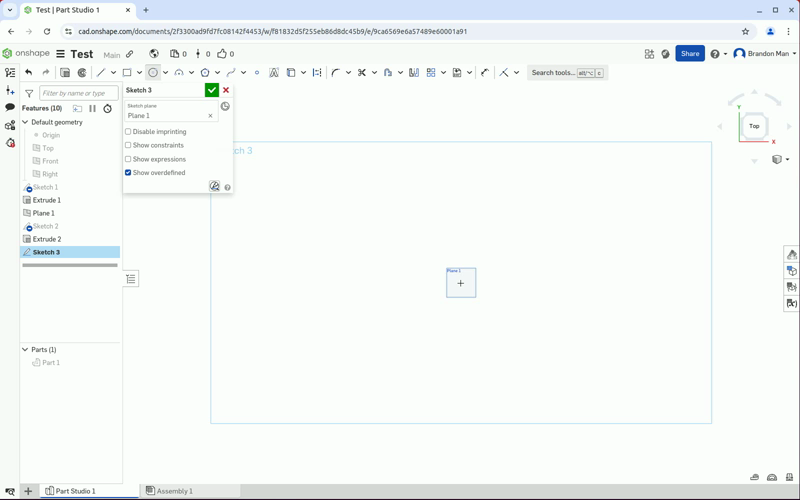
click(460, 282)
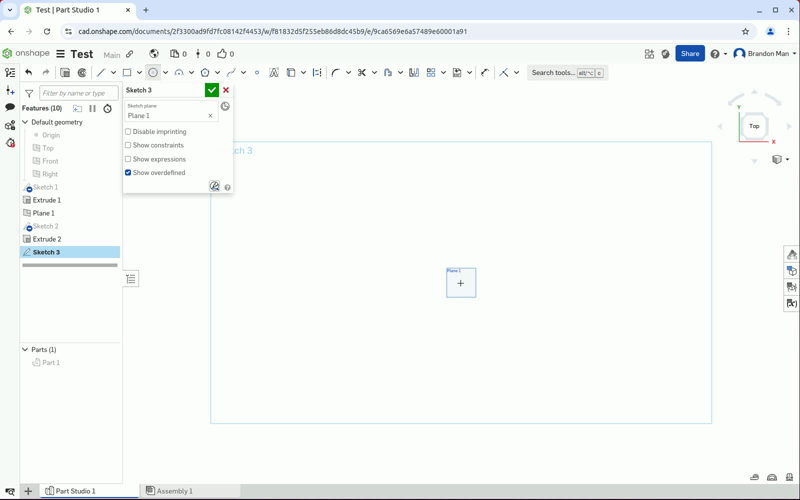
key_up(shift)
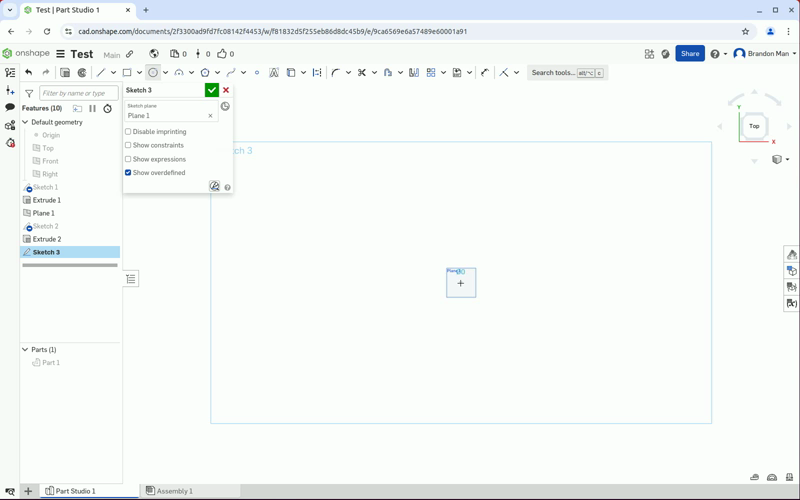
mouse_move(473, 282)
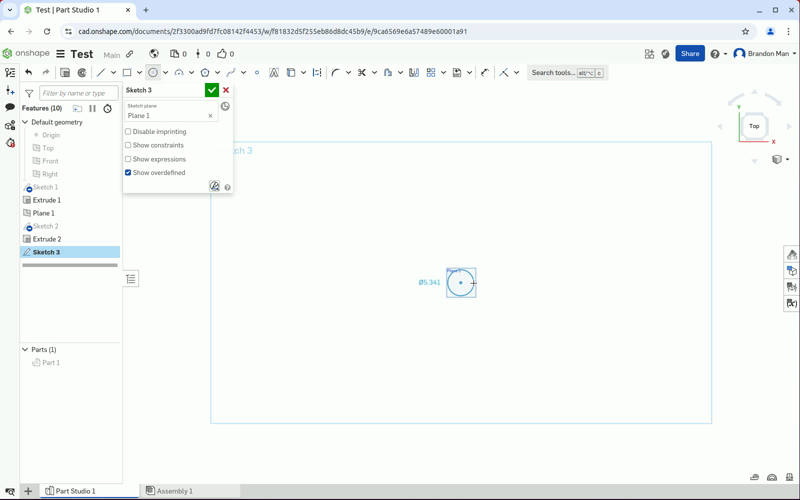
click(473, 282)
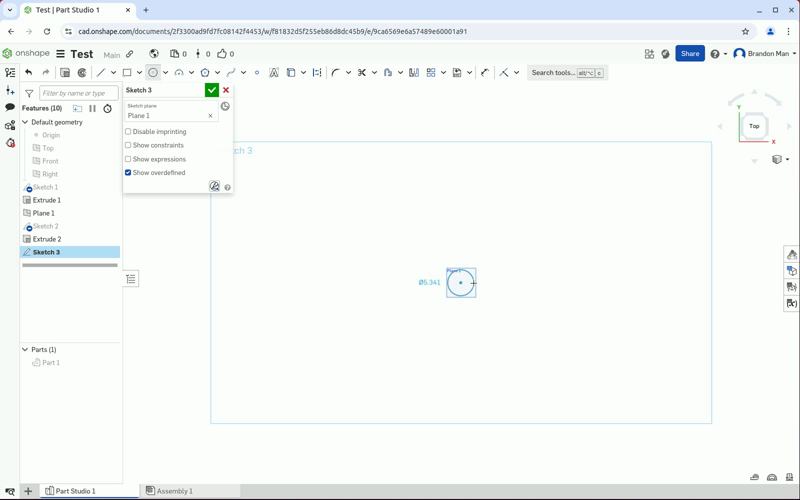
key(esc)
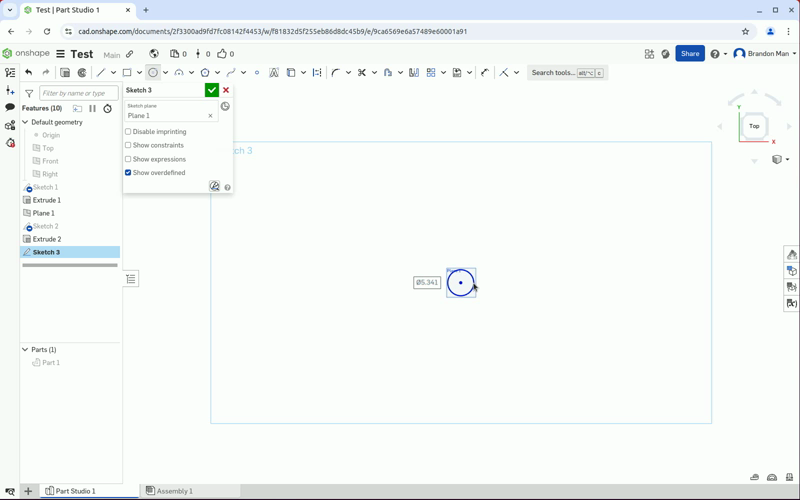
mouse_move(470, 277)
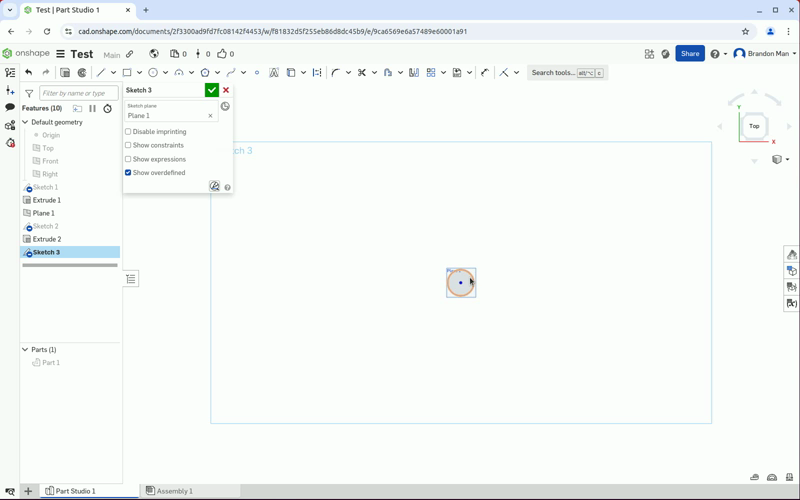
scroll(6)
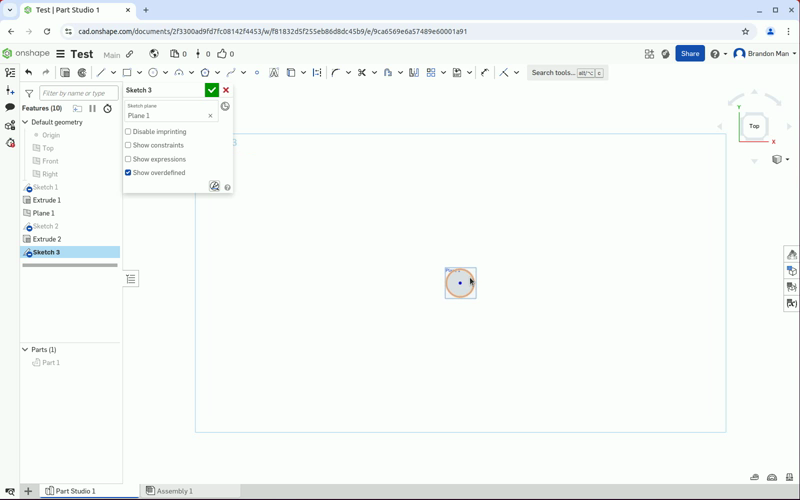
scroll(6)
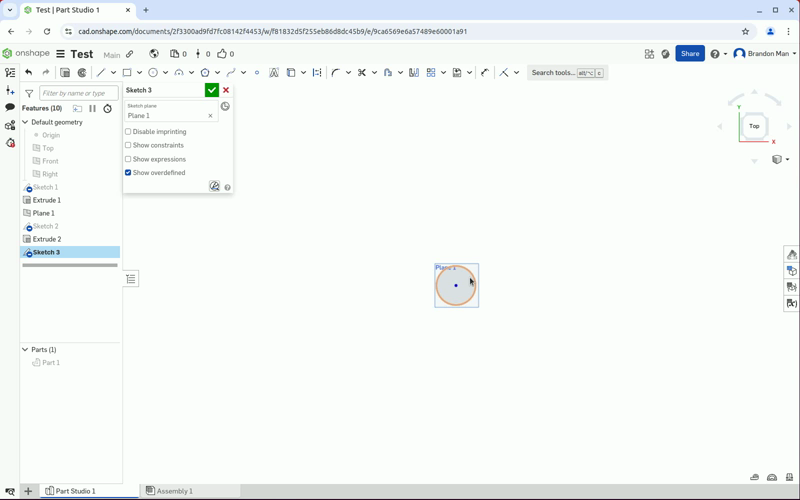
scroll(6)
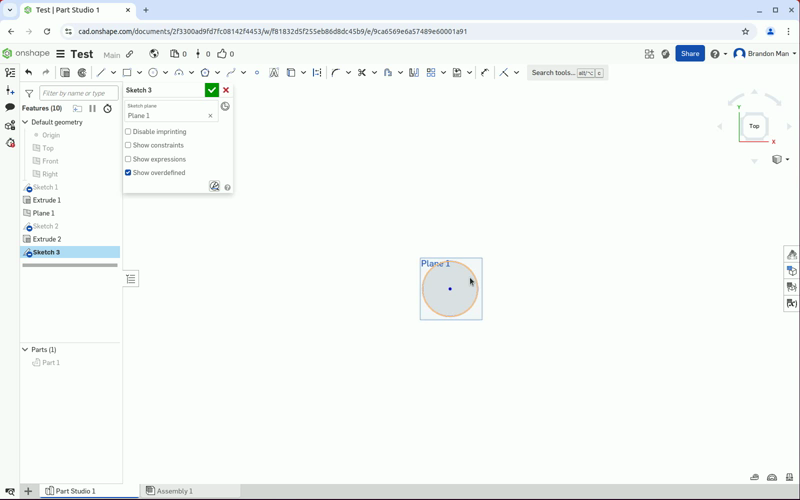
scroll(6)
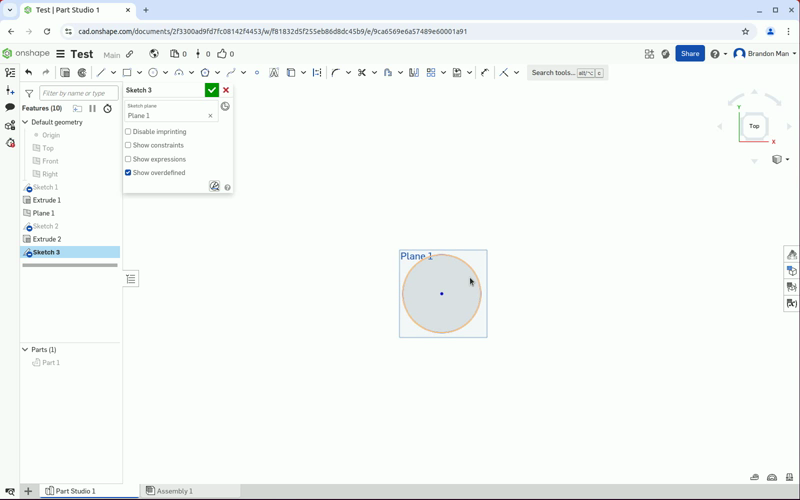
scroll(6)
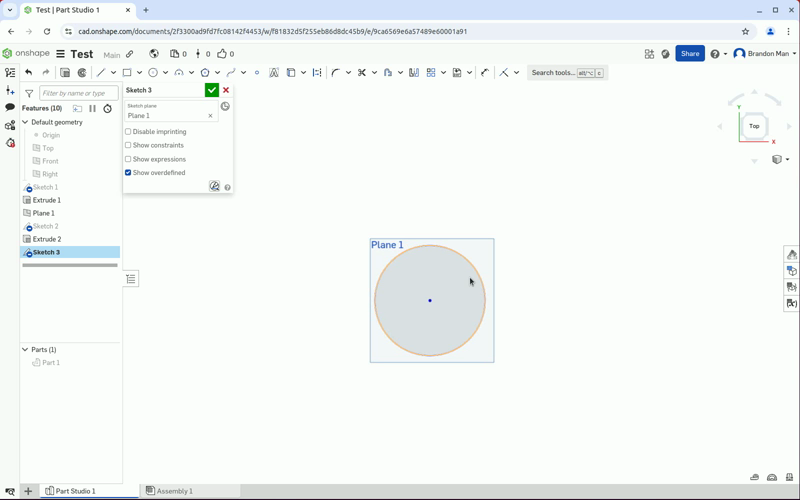
scroll(6)
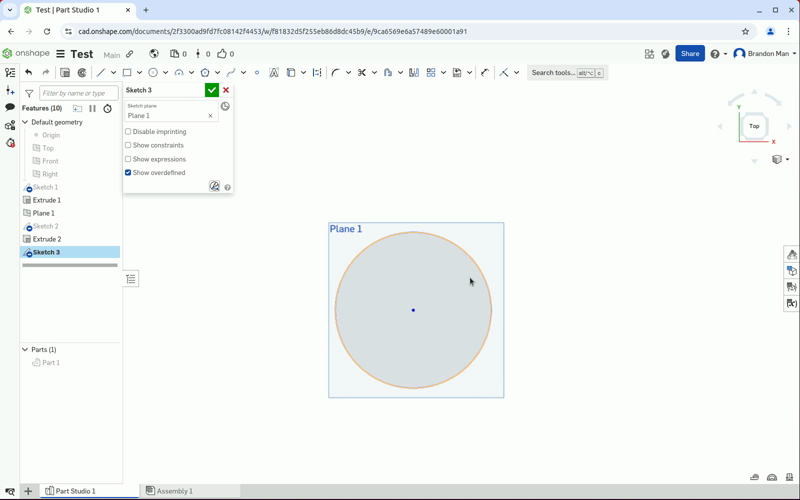
scroll(6)
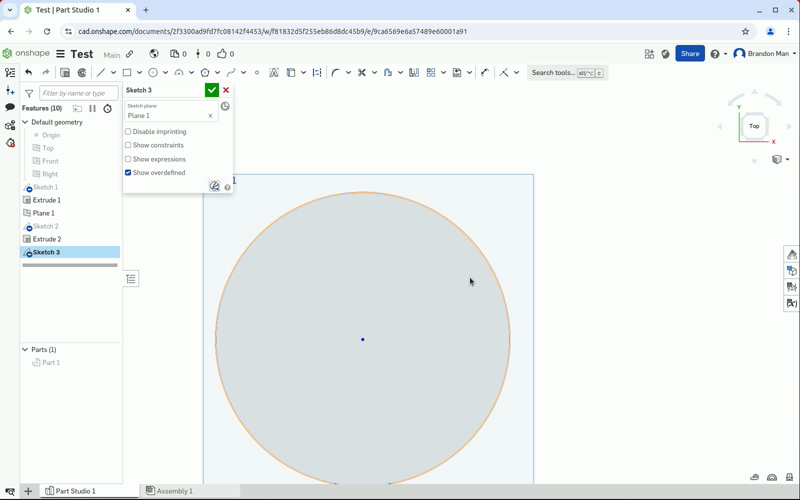
click(470, 277)
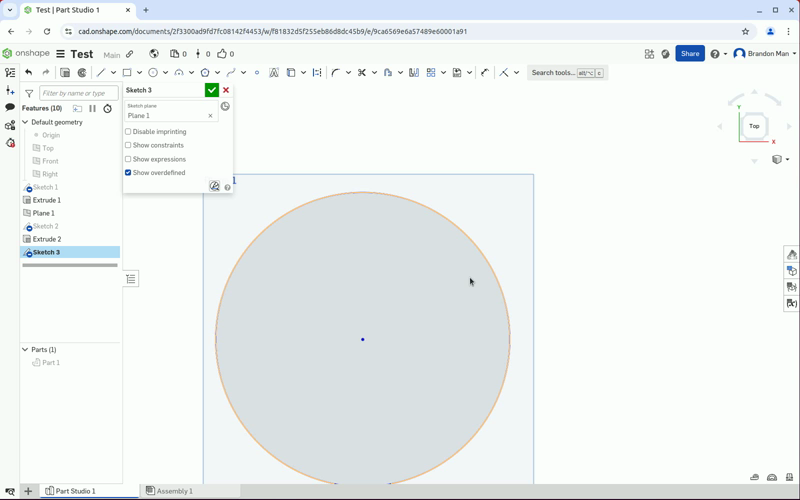
scroll(-6)
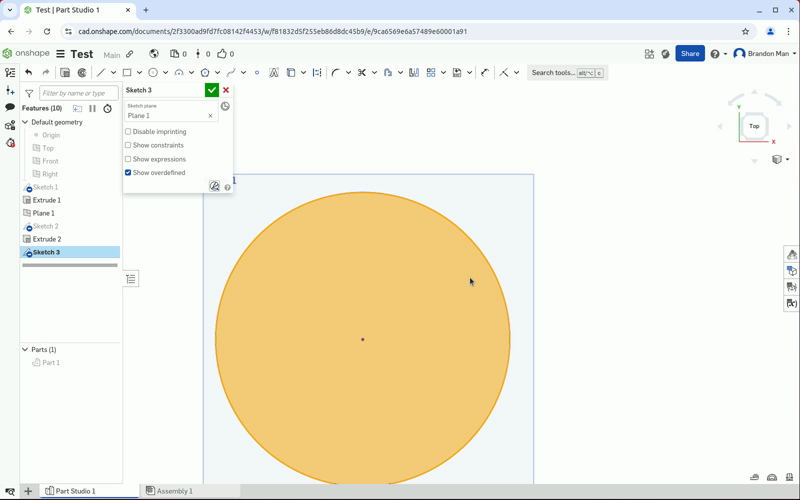
scroll(-6)
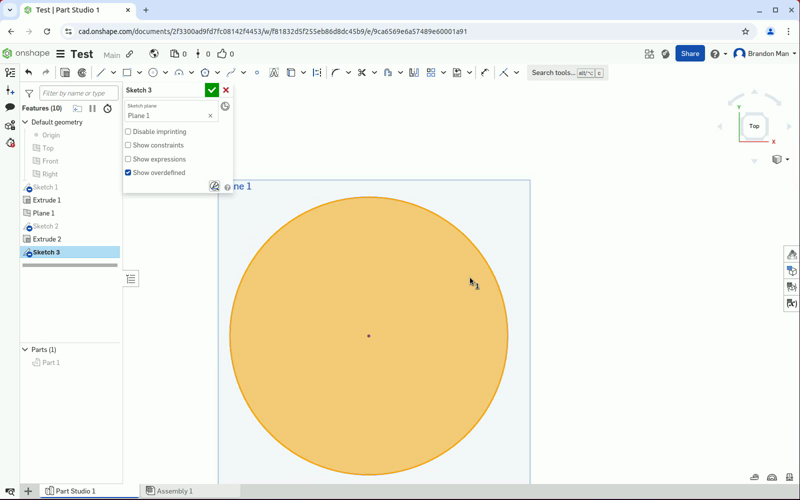
scroll(-6)
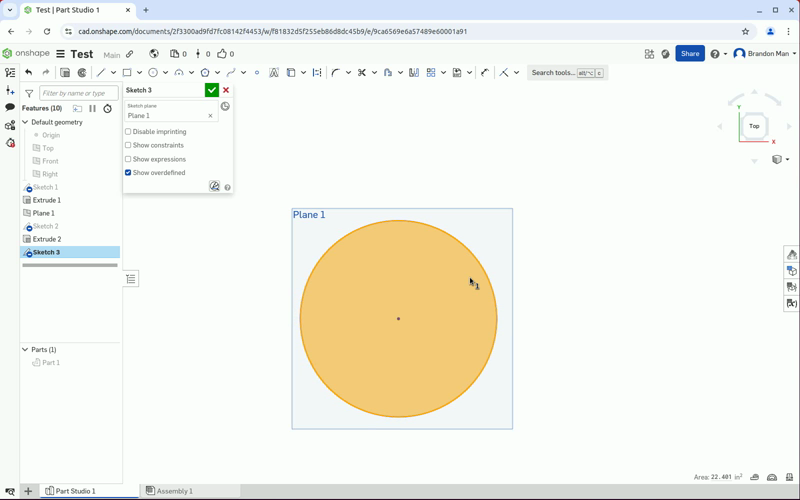
scroll(-6)
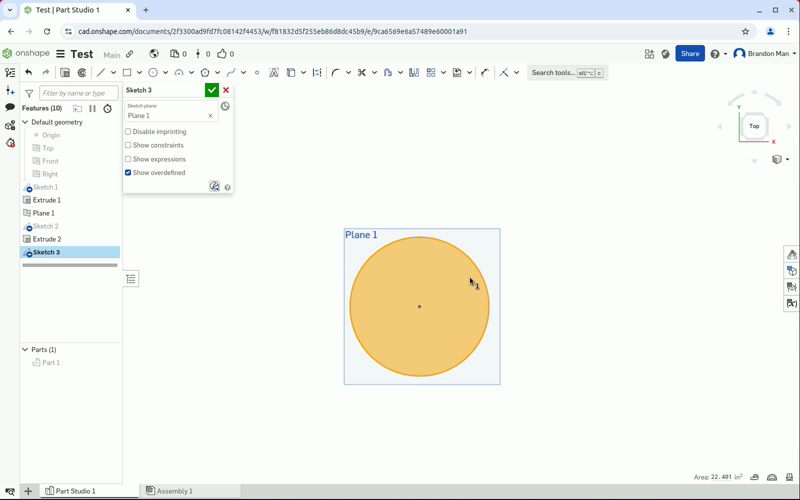
scroll(-6)
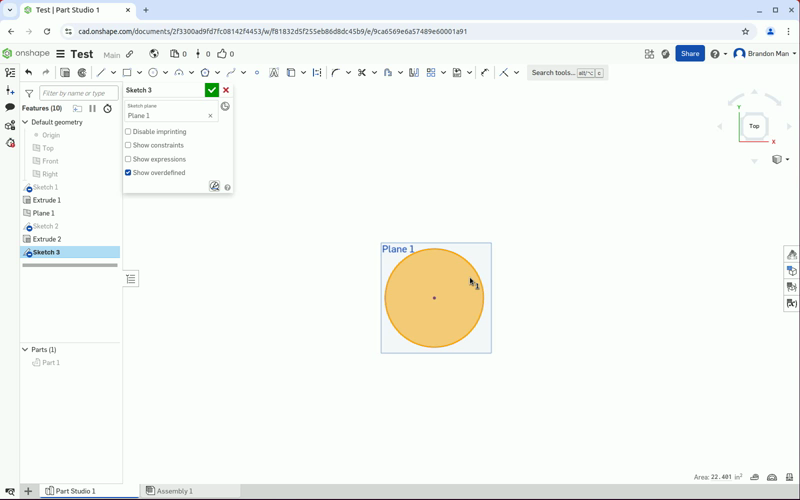
scroll(-6)
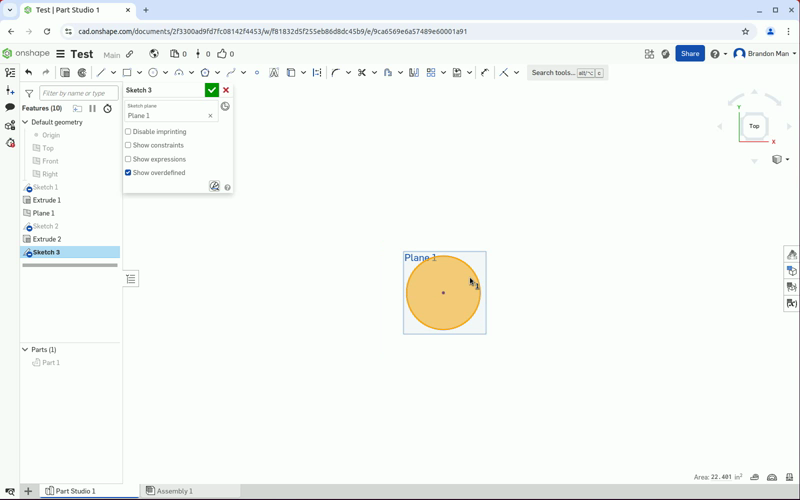
scroll(-6)
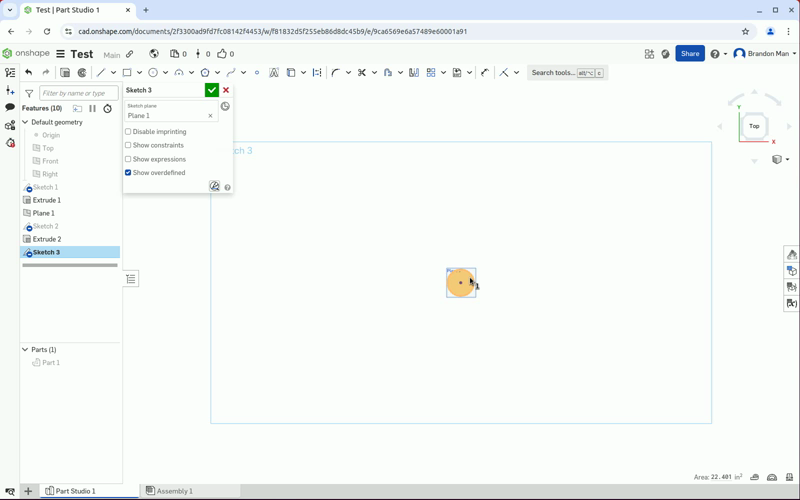
mouse_move(73, 352)
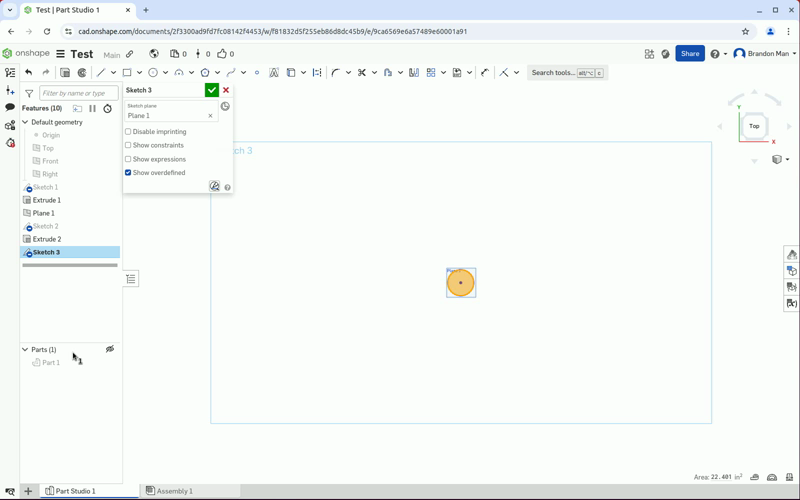
key(shift+y)
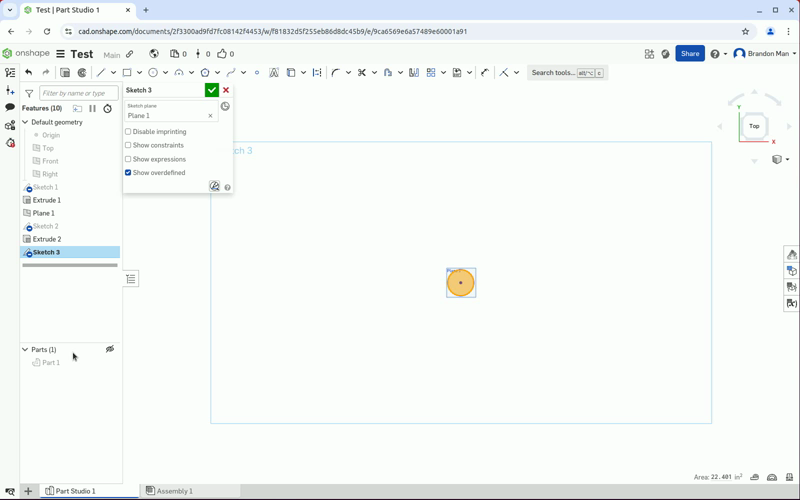
key(shift+e)
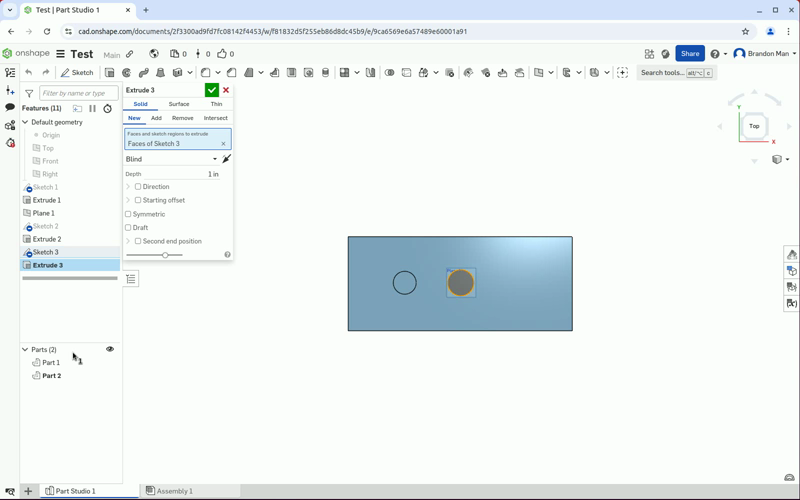
mouse_move(143, 106)
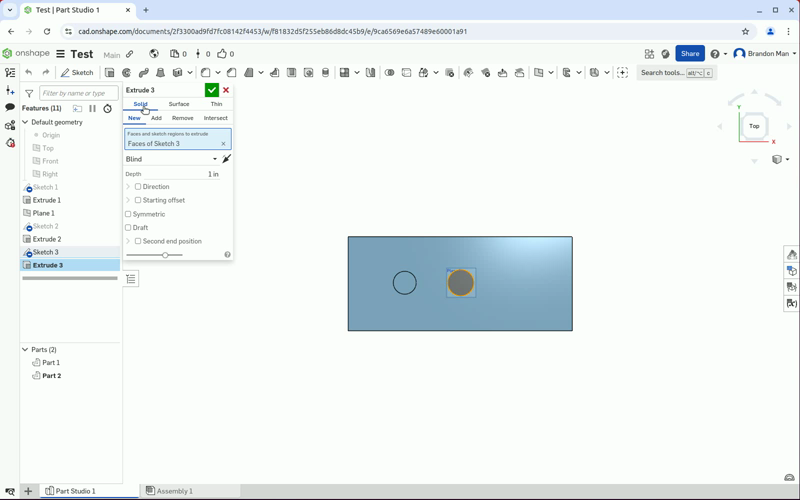
click(143, 106)
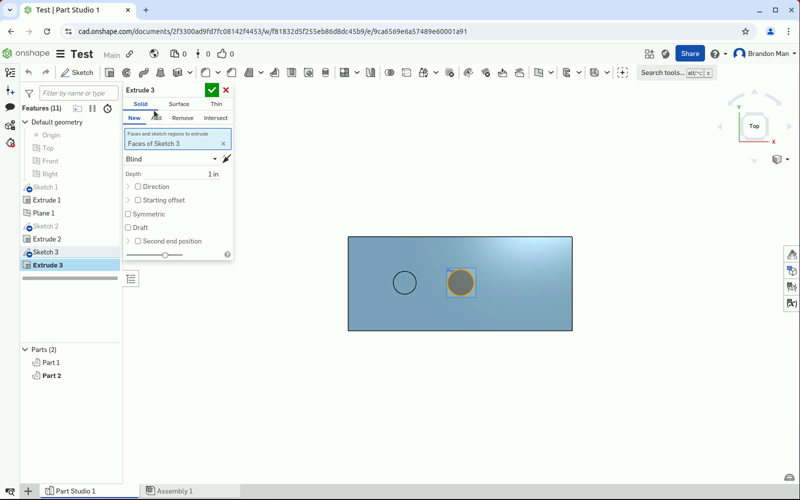
mouse_move(186, 120)
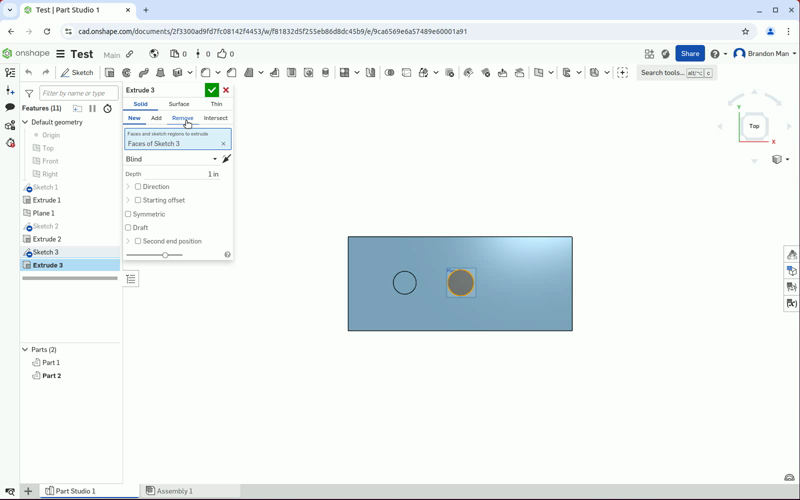
click(186, 120)
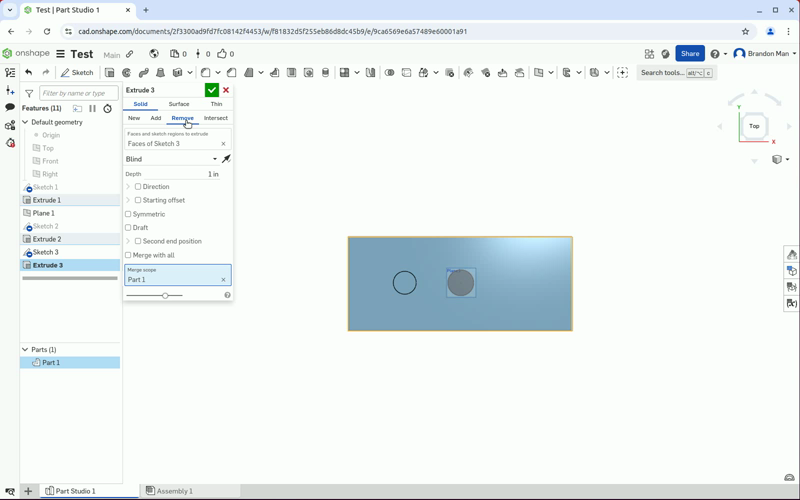
key(tab, 4)
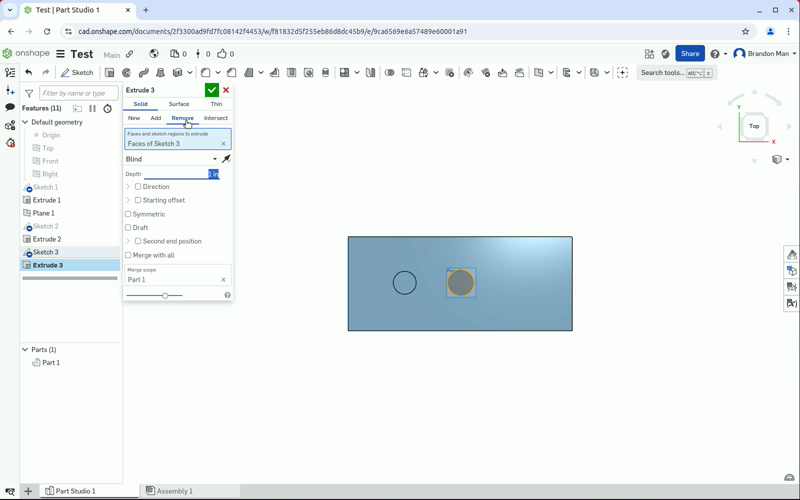
text(8.184)
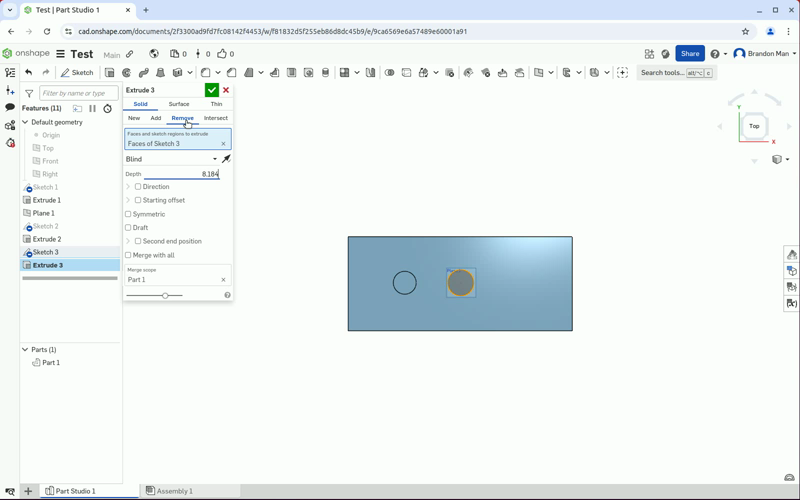
key(tab, 6)
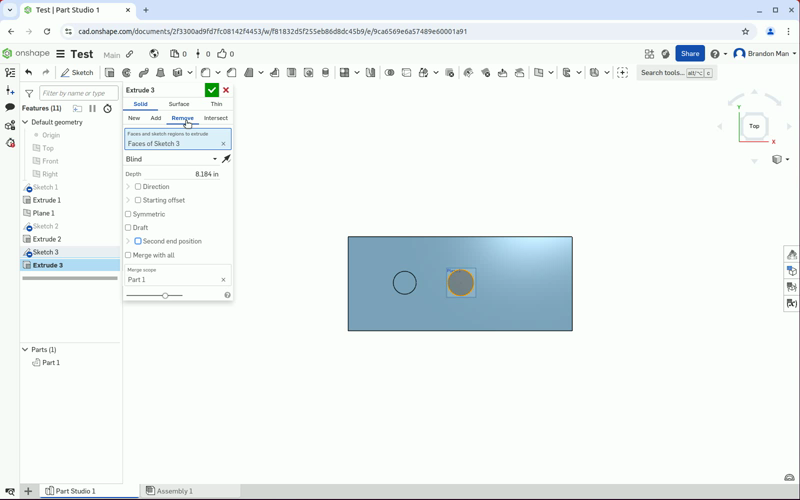
key(space)
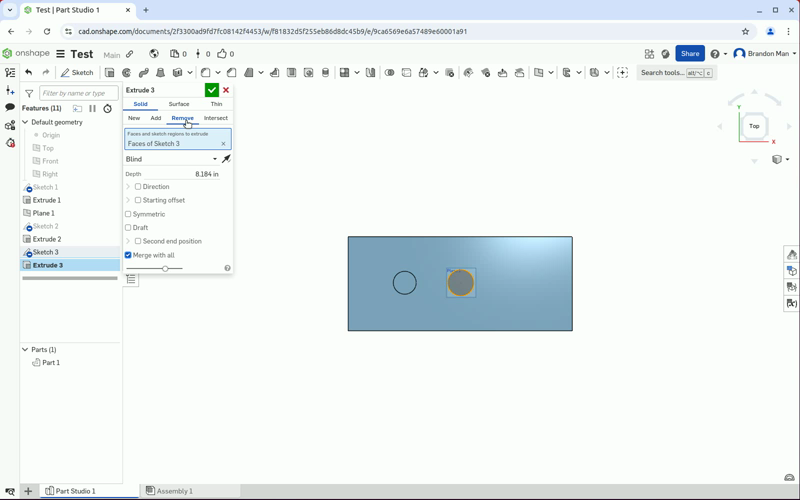
key(enter)
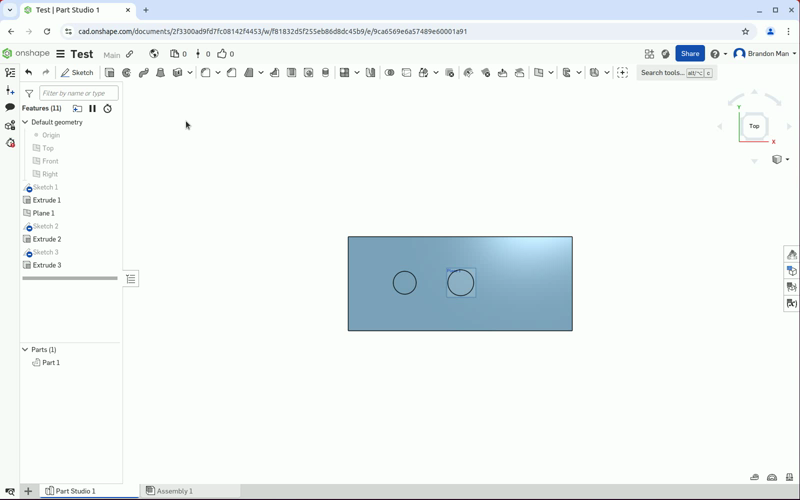
key(shift+h)
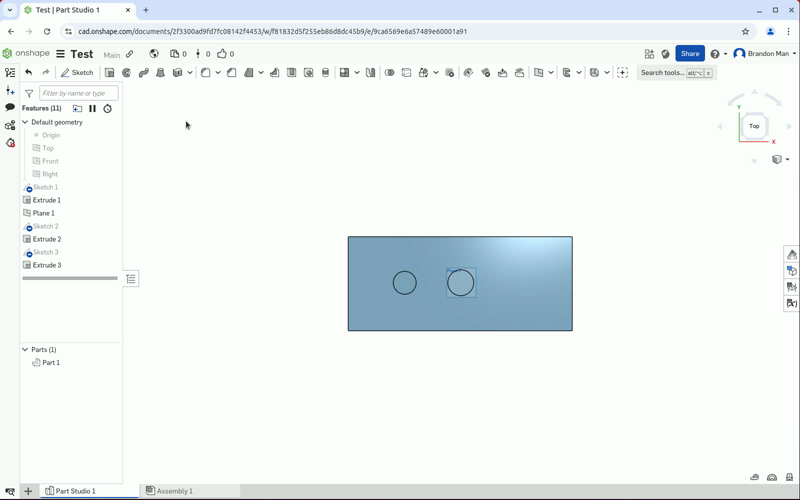
key(shift+h)
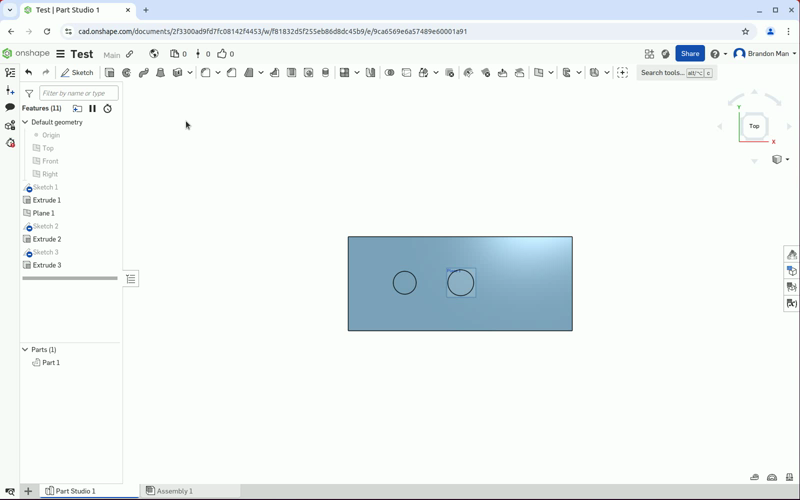
mouse_move(73, 189)
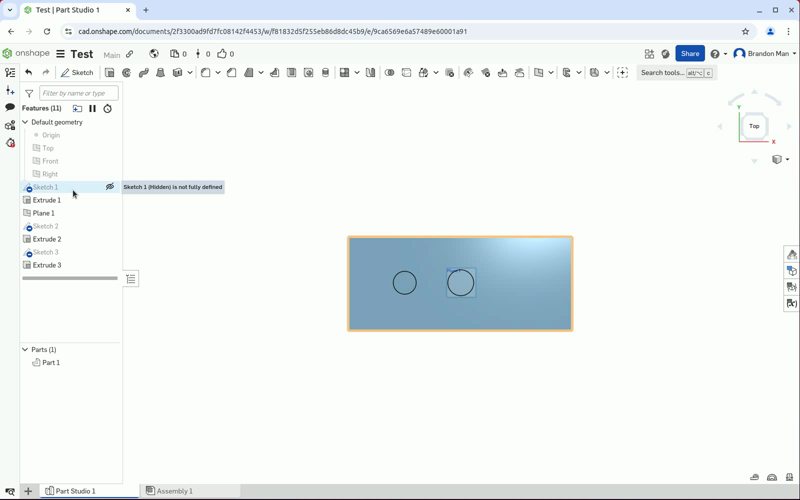
click(73, 189)
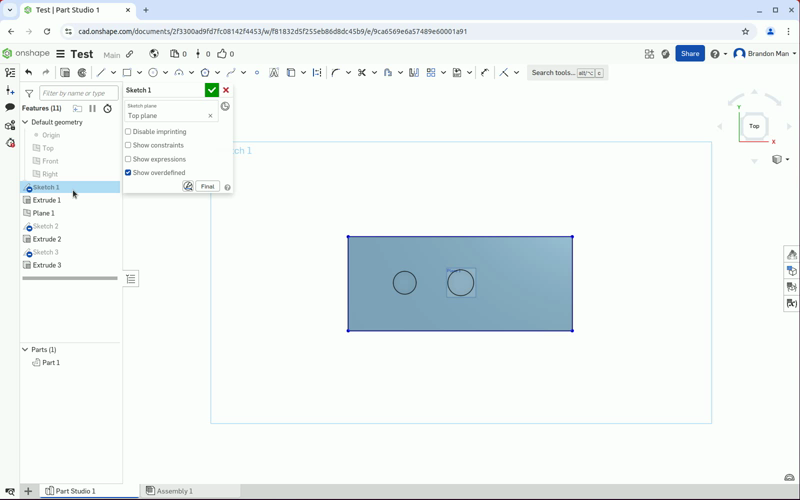
mouse_move(229, 92)
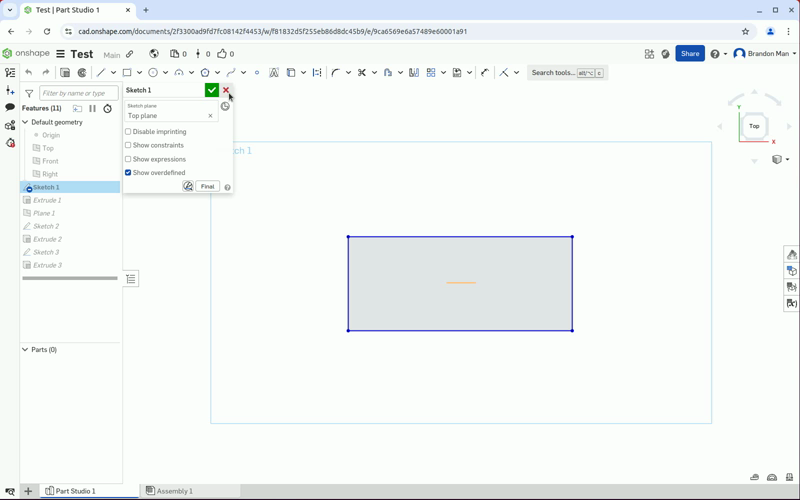
click(229, 92)
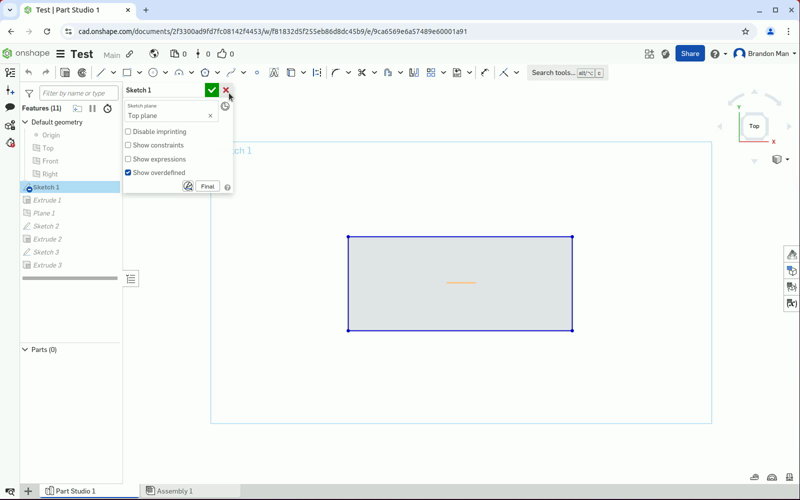
key(shift+s)
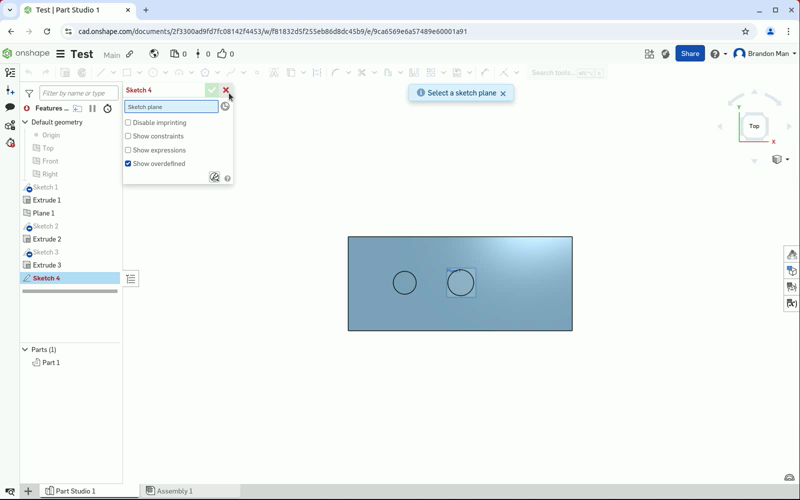
mouse_move(73, 215)
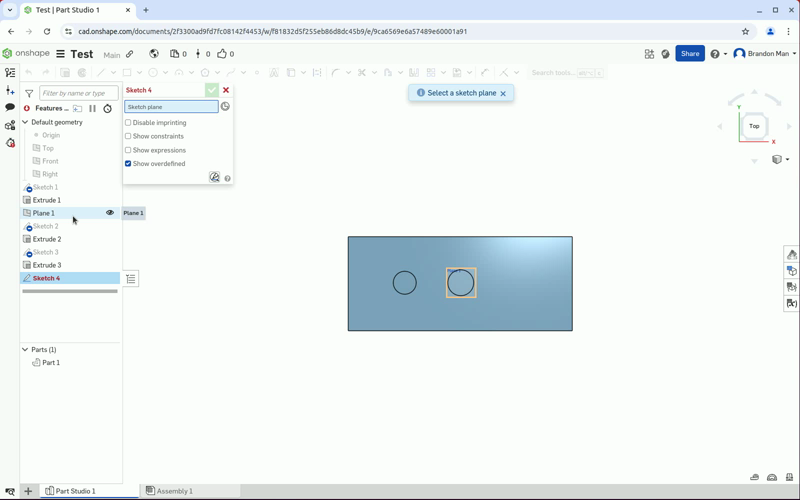
click(73, 215)
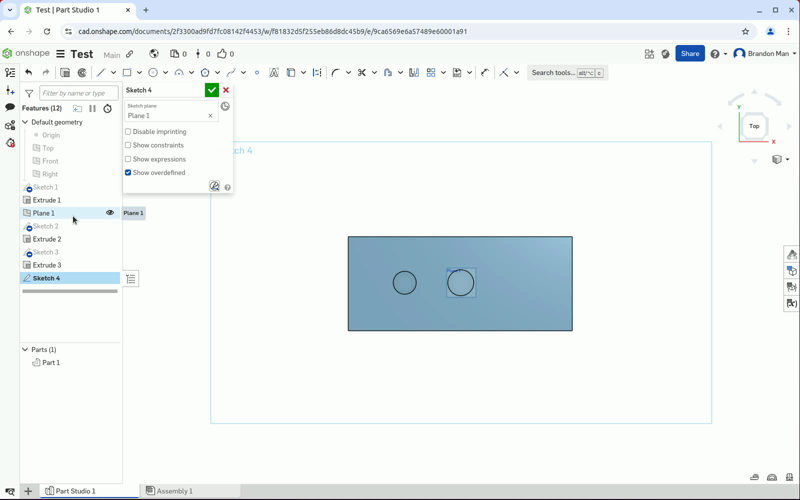
mouse_move(73, 352)
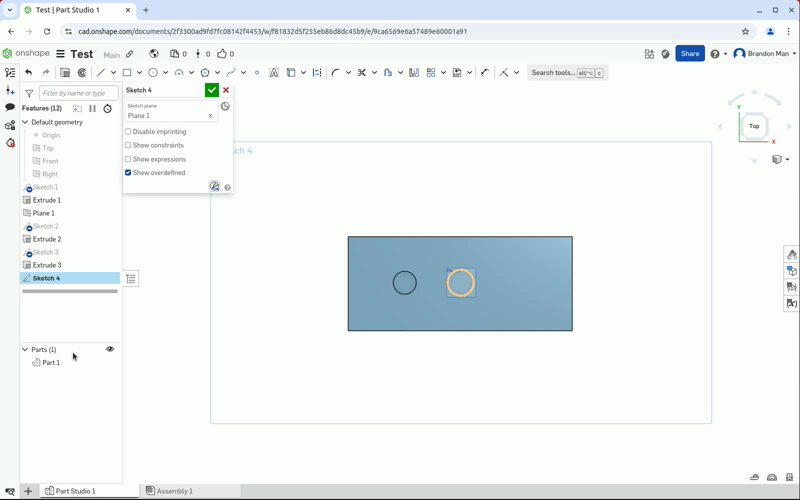
key(y)
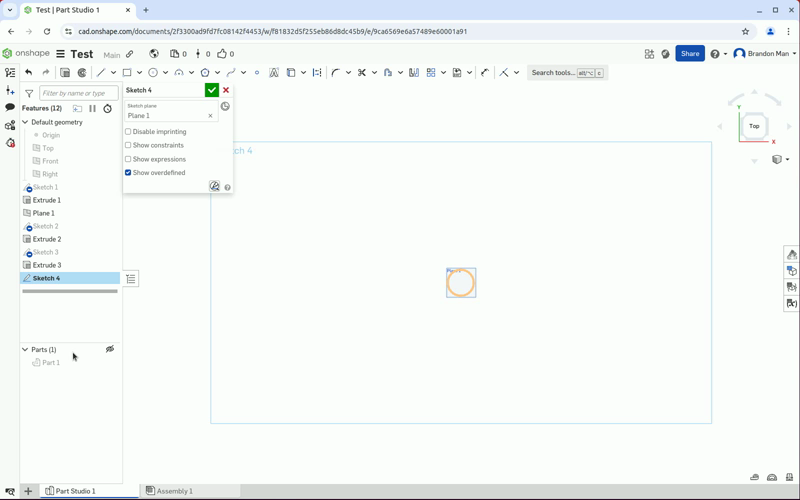
key(c)
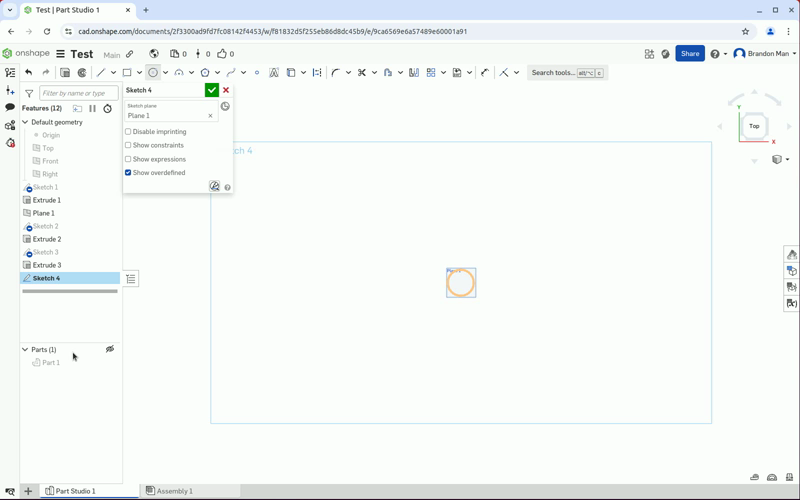
key_down(shift)
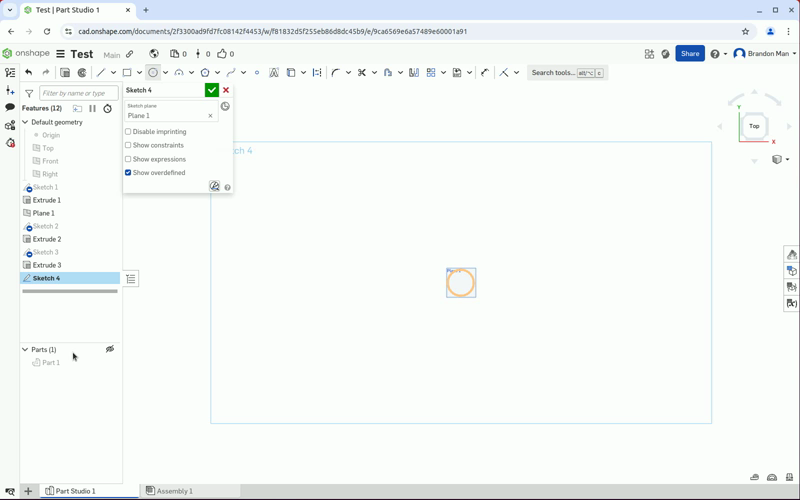
mouse_move(516, 282)
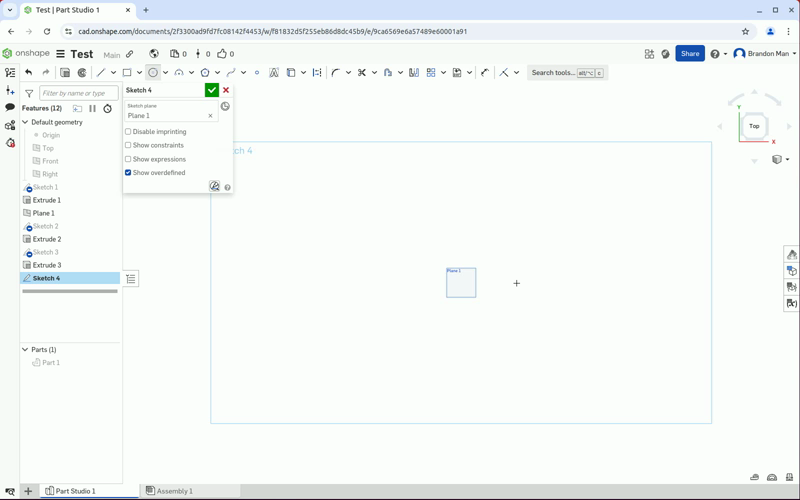
click(516, 282)
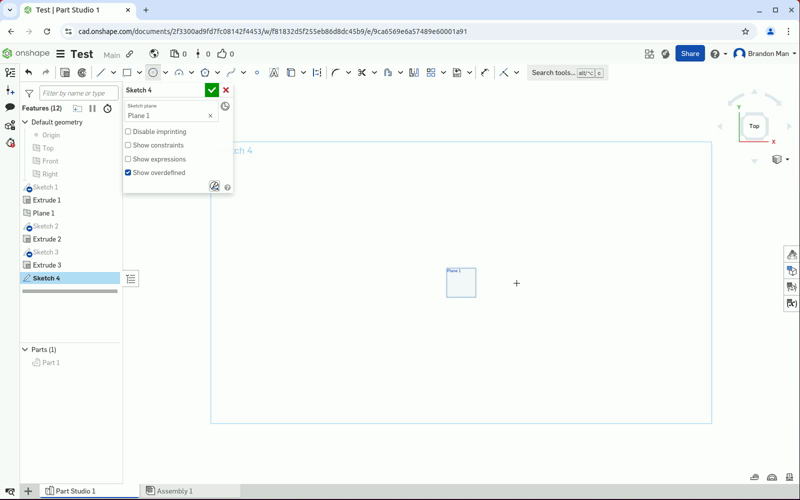
key_up(shift)
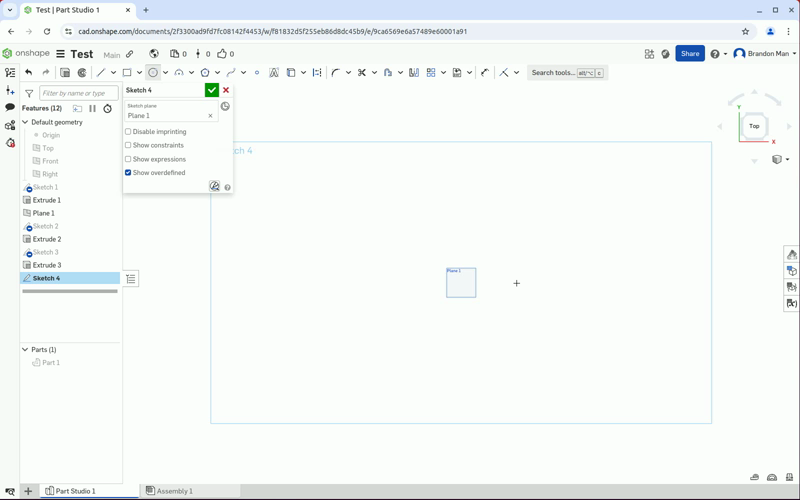
mouse_move(530, 282)
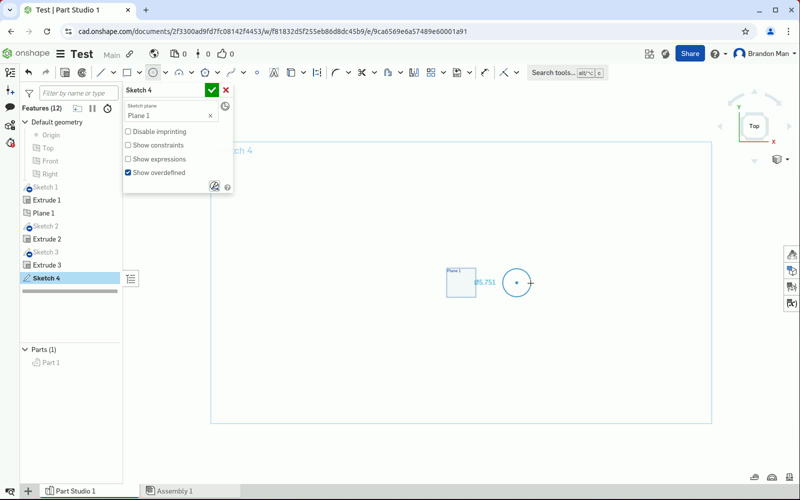
click(530, 282)
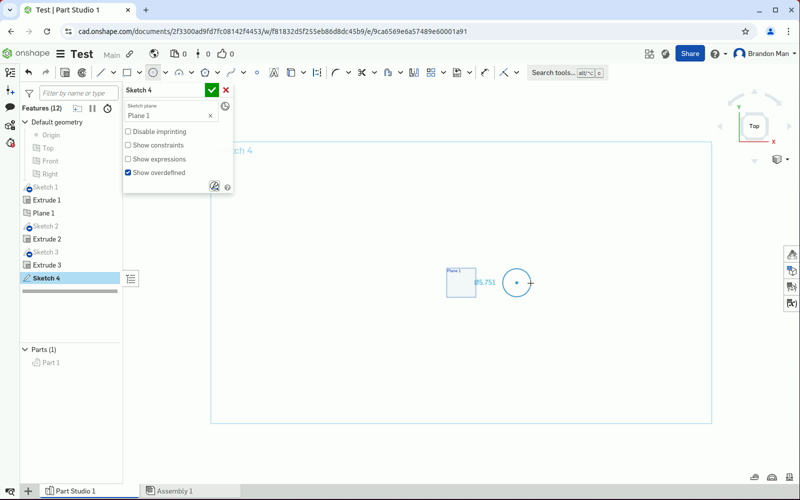
key(esc)
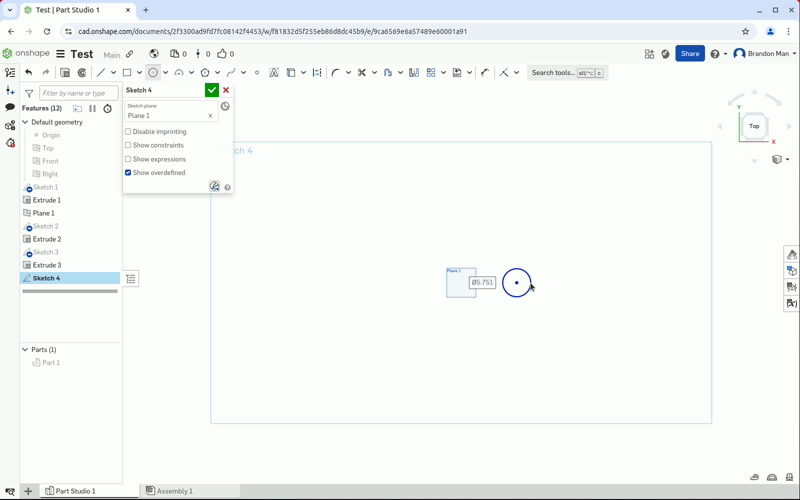
mouse_move(519, 283)
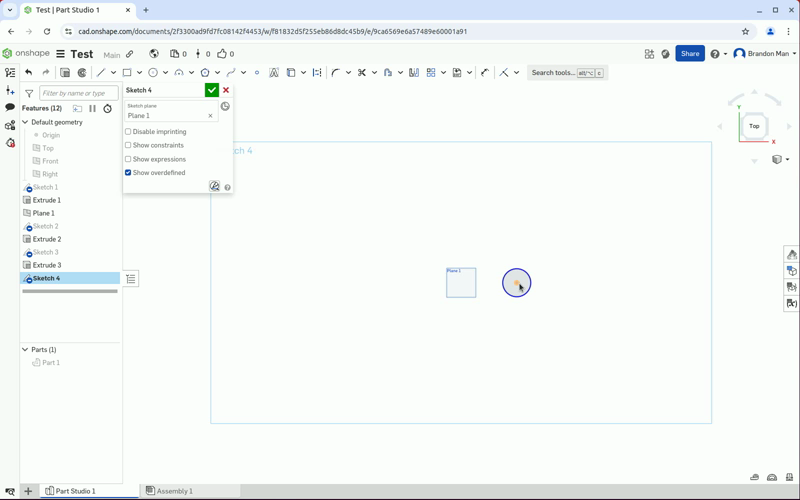
scroll(6)
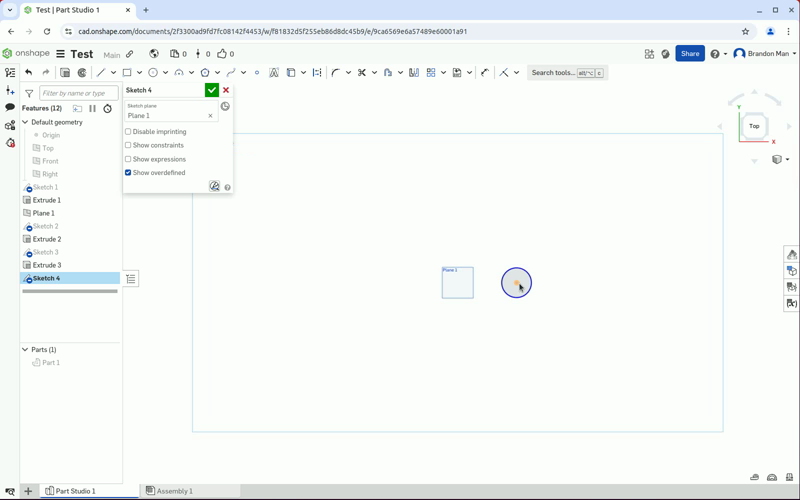
scroll(6)
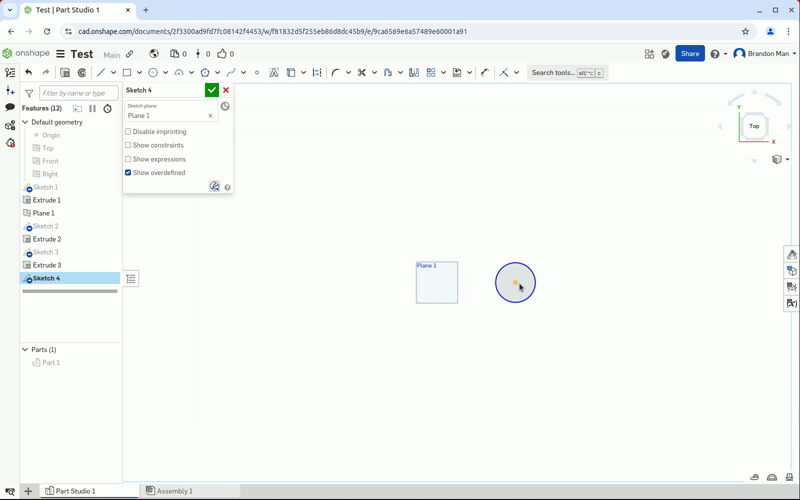
scroll(6)
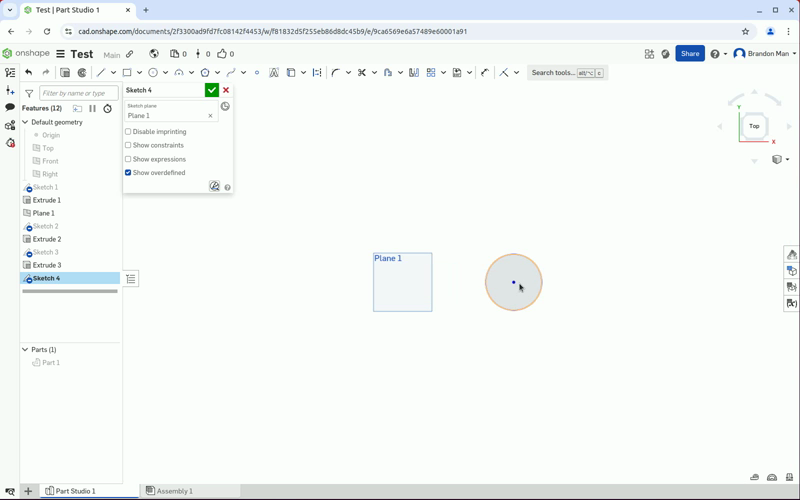
scroll(6)
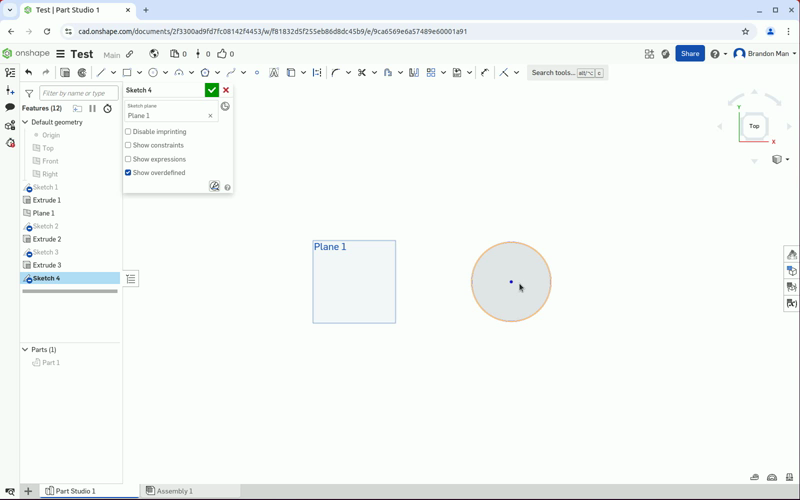
scroll(6)
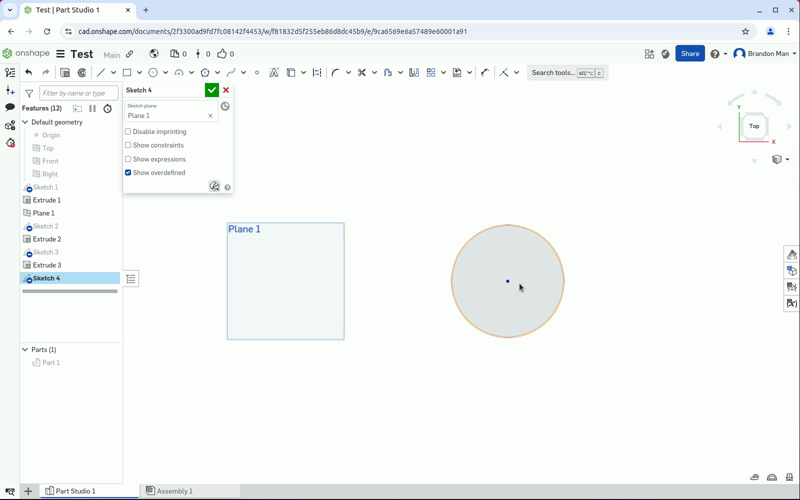
scroll(6)
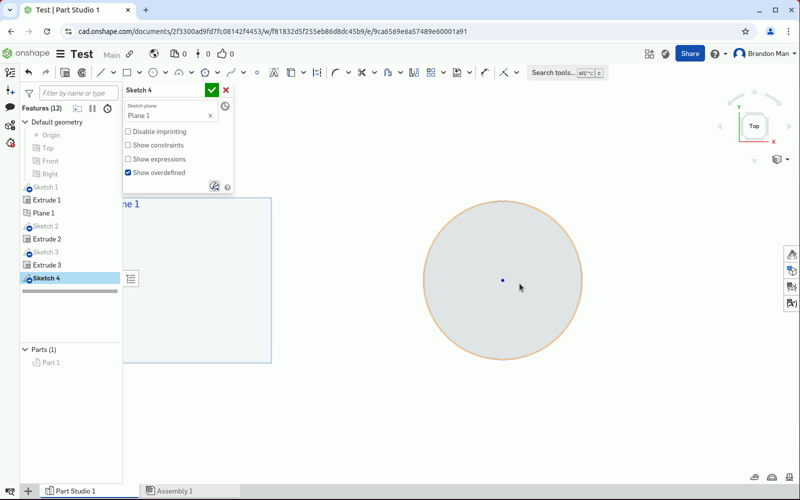
scroll(6)
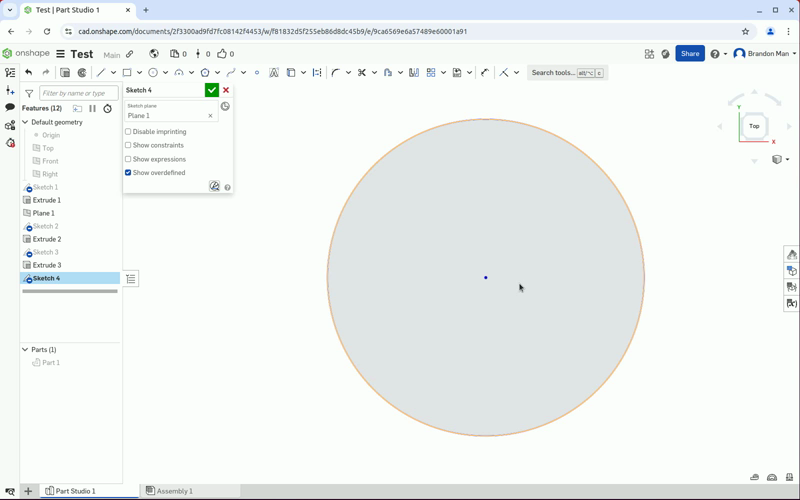
click(519, 283)
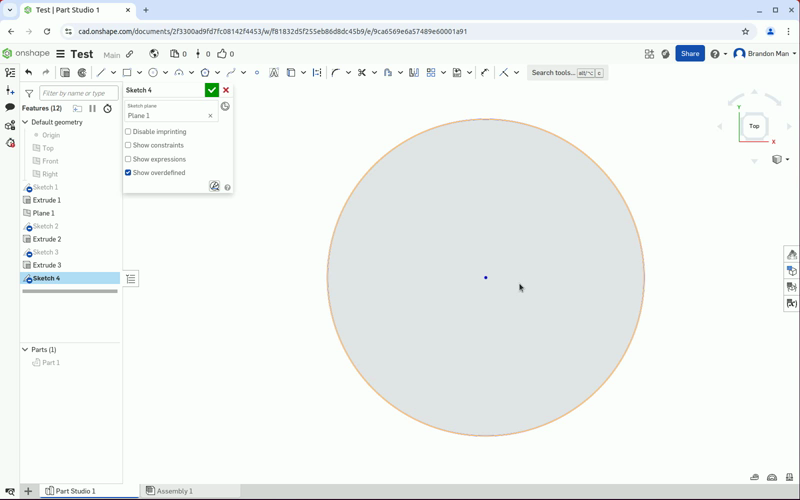
scroll(-6)
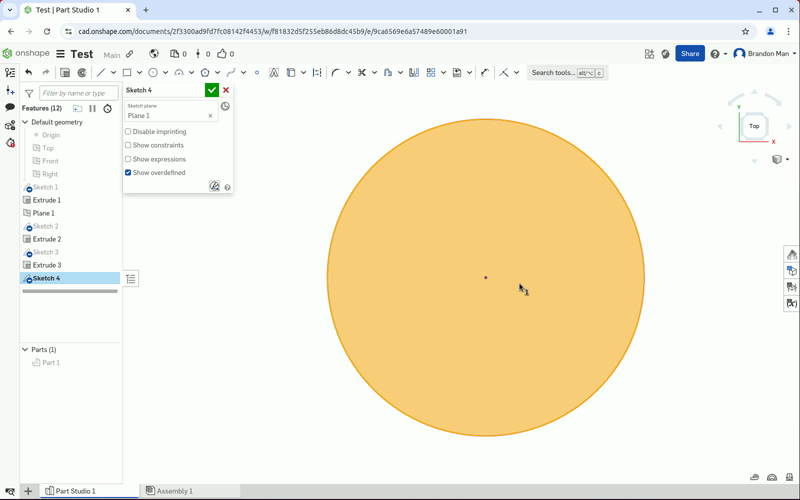
scroll(-6)
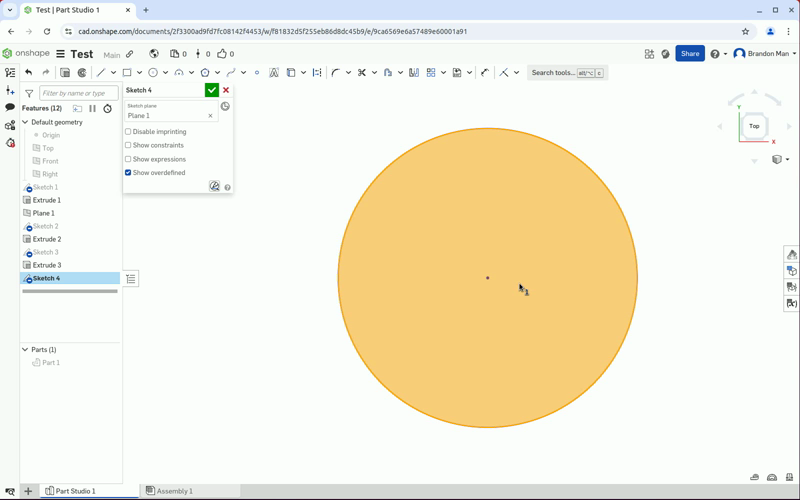
scroll(-6)
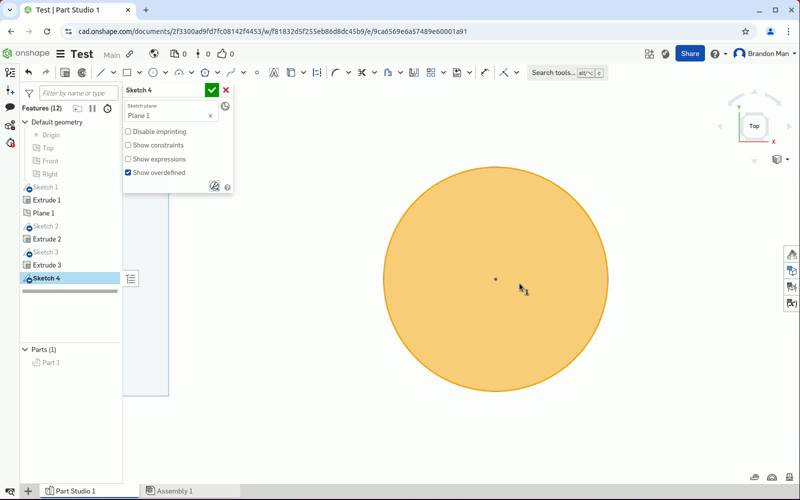
scroll(-6)
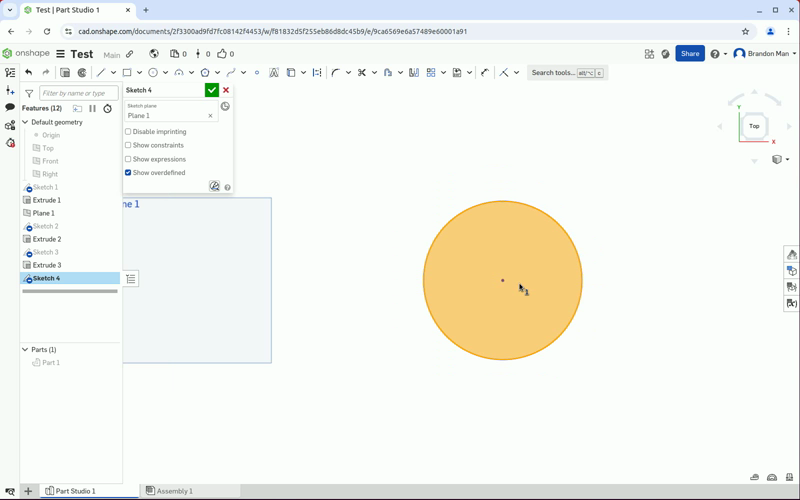
scroll(-6)
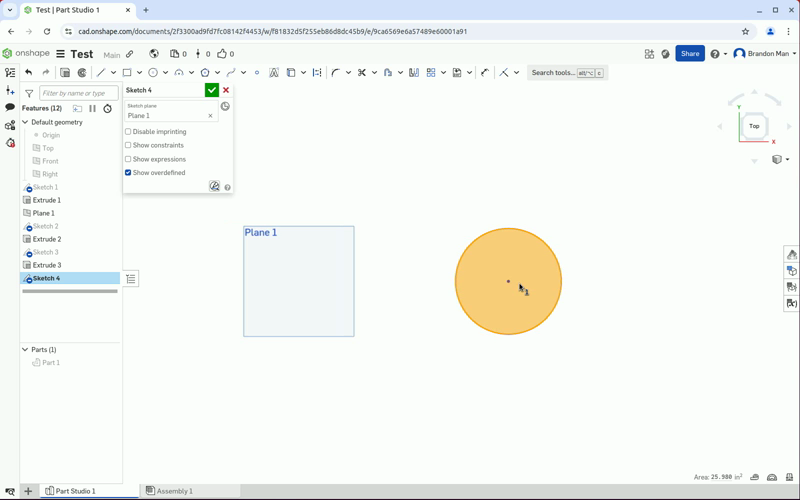
scroll(-6)
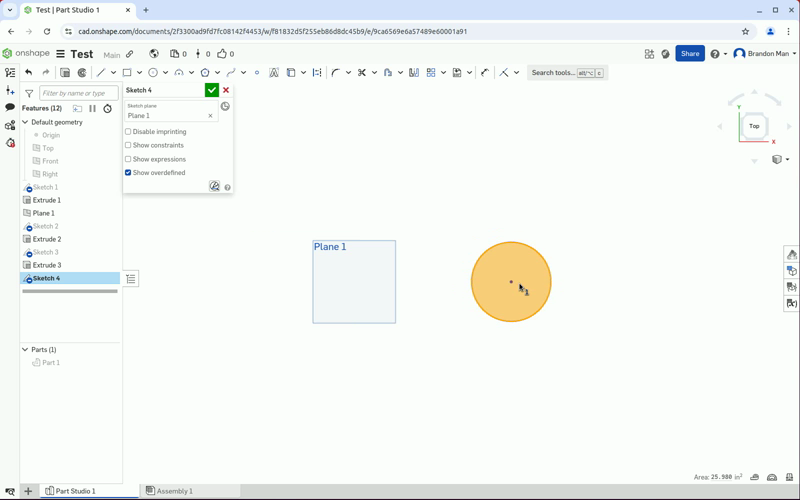
scroll(-6)
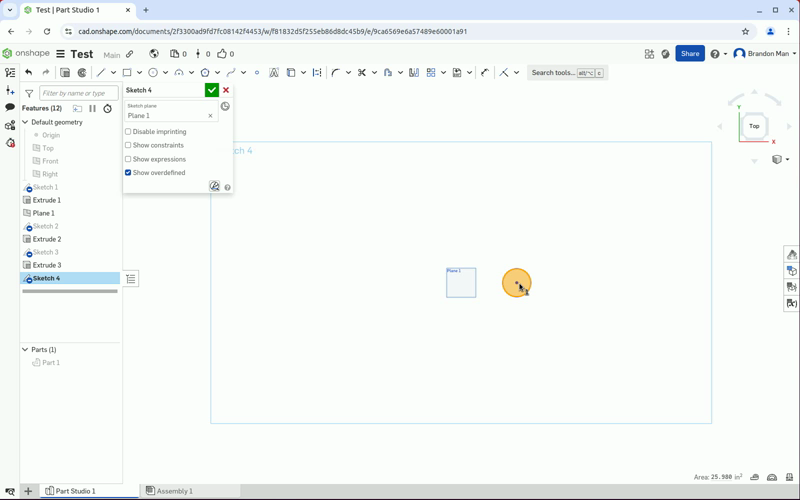
mouse_move(73, 352)
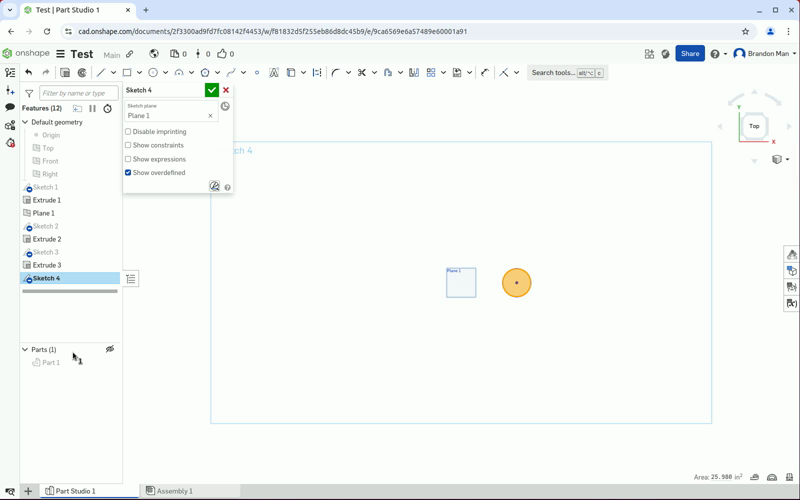
key(shift+y)
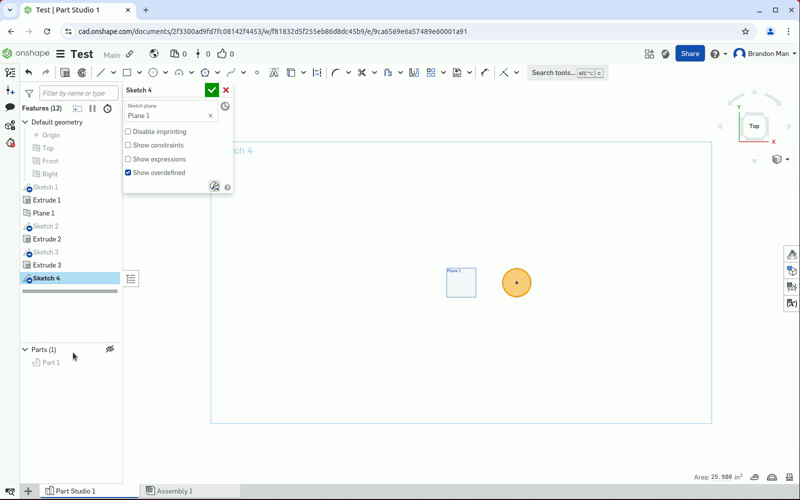
key(shift+e)
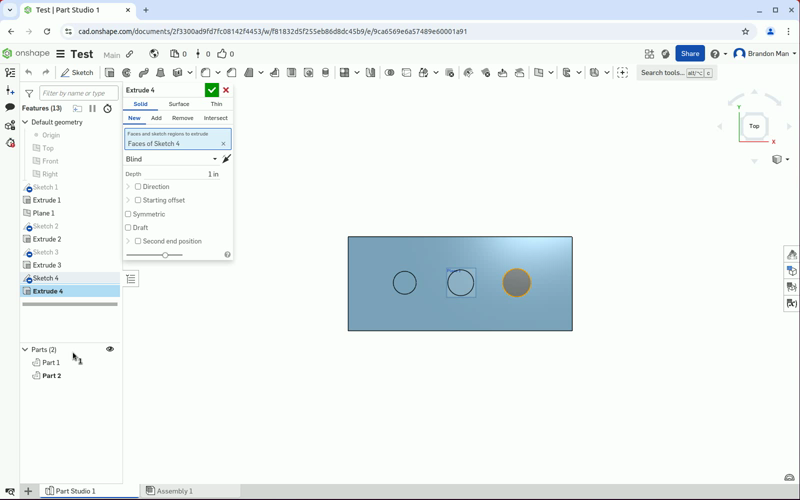
mouse_move(143, 106)
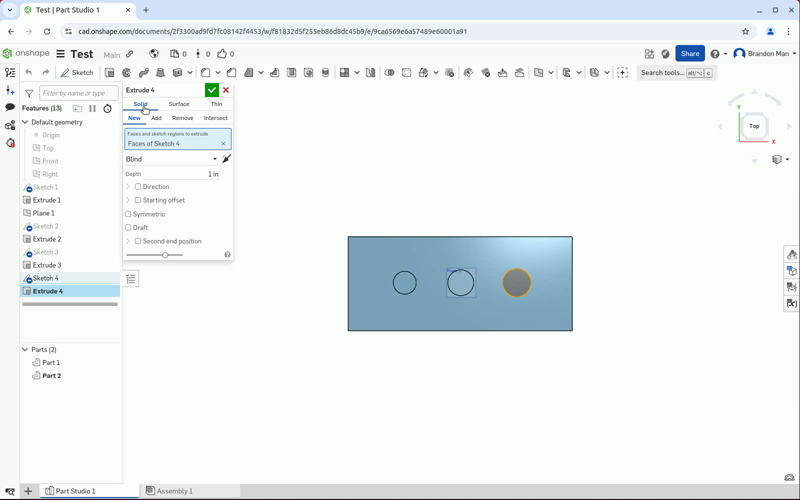
click(143, 106)
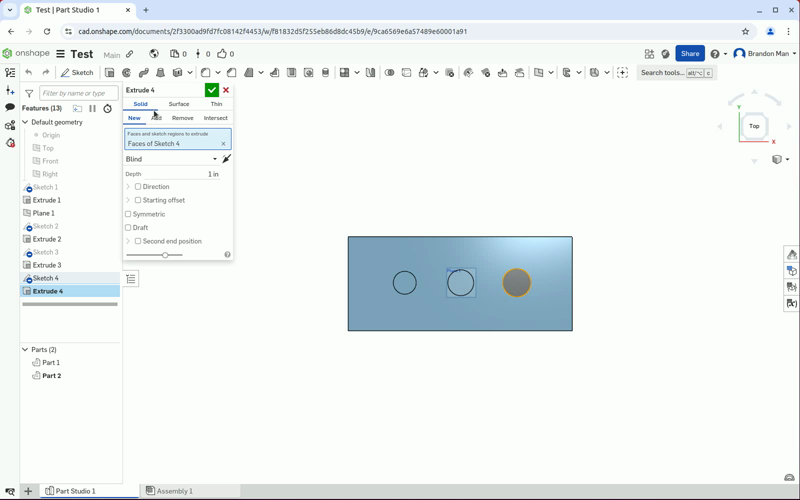
mouse_move(186, 120)
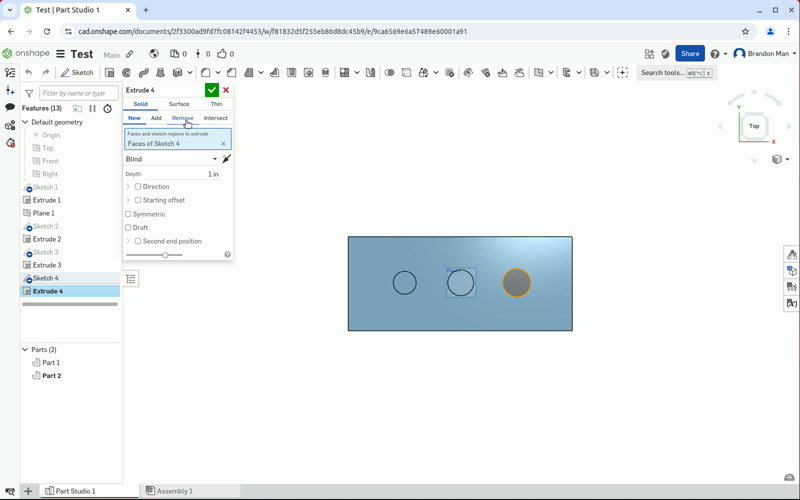
click(186, 120)
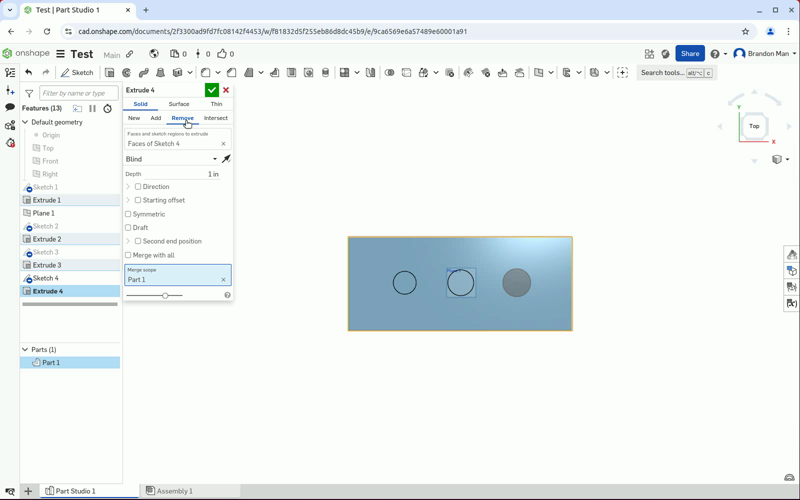
key(tab, 4)
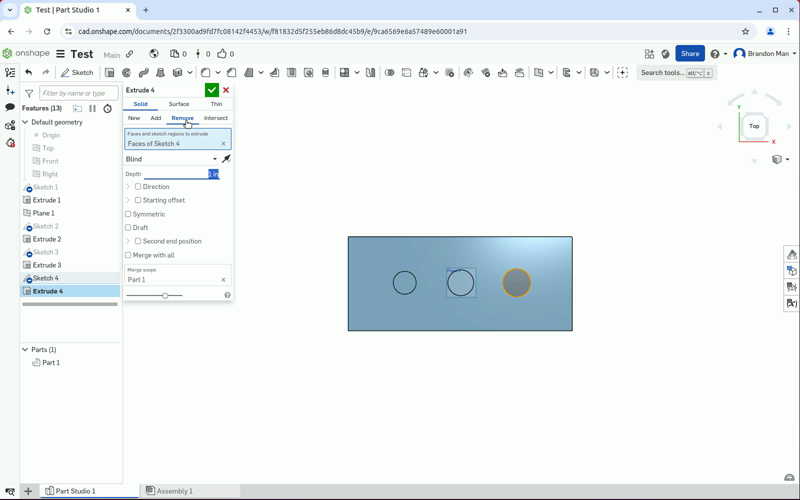
text(8.184)
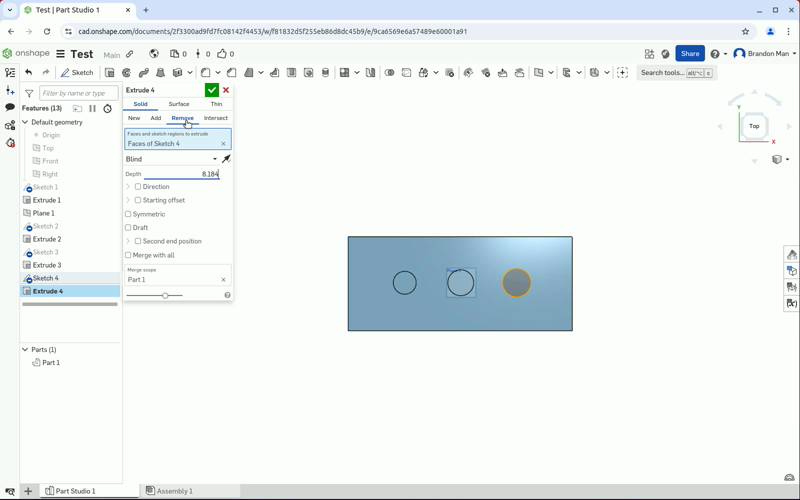
key(tab, 6)
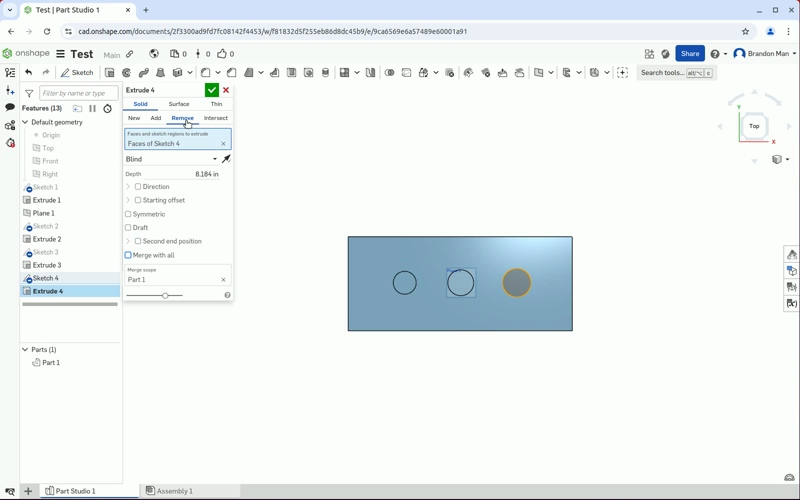
key(space)
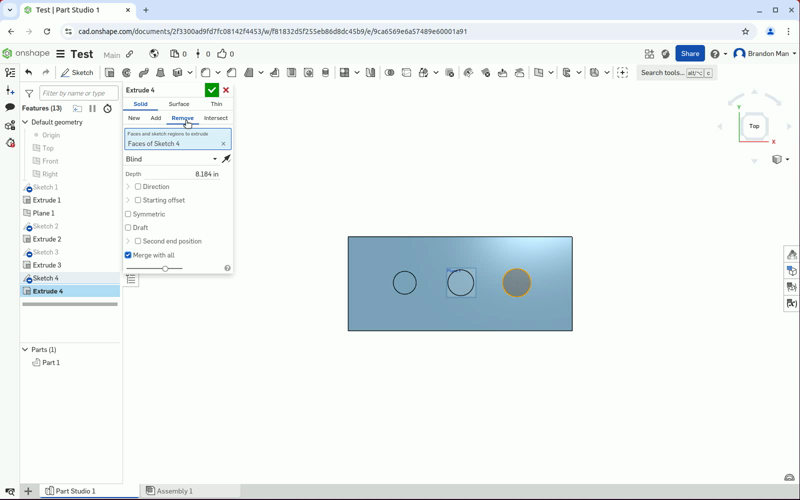
key(enter)
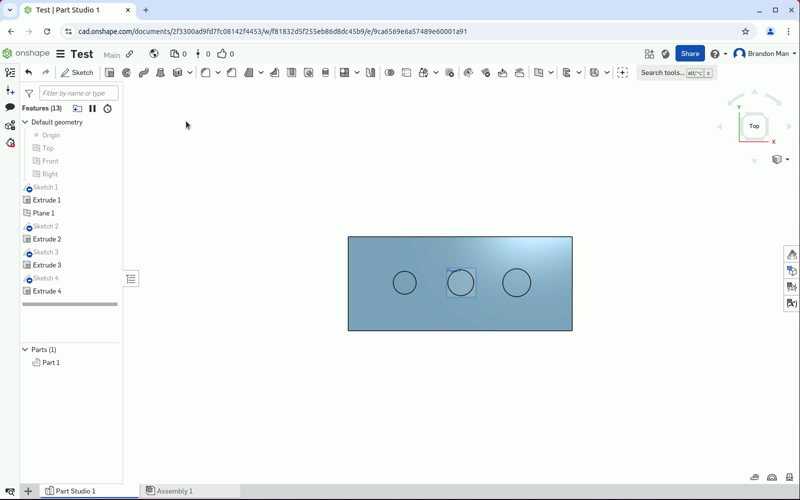
key(shift+h)
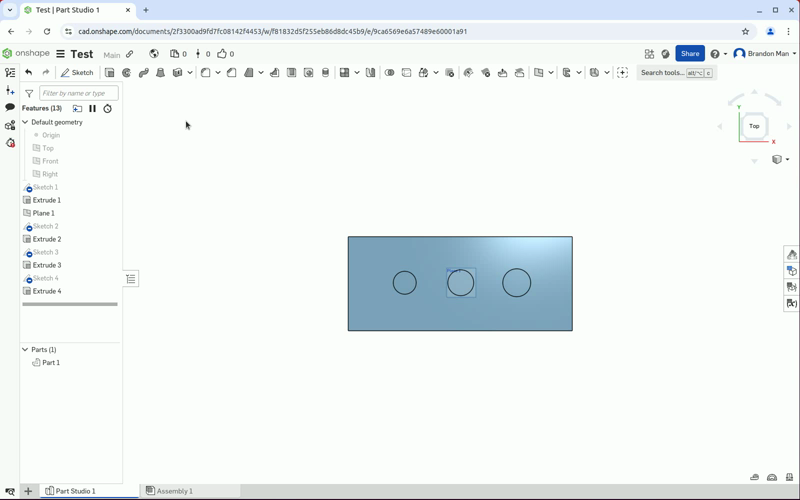
key(shift+h)
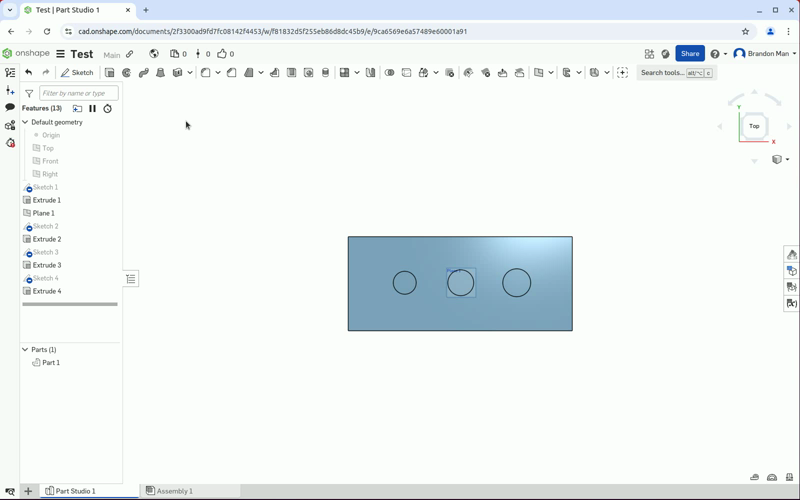
key(shift+7)
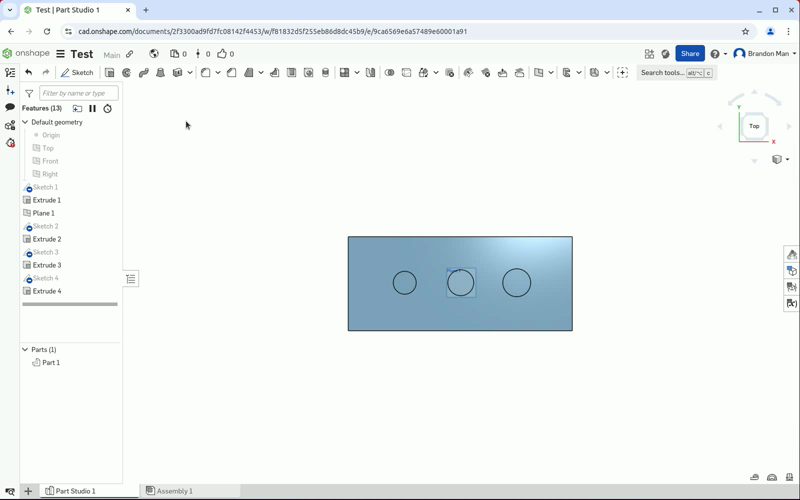
key(up, 3)
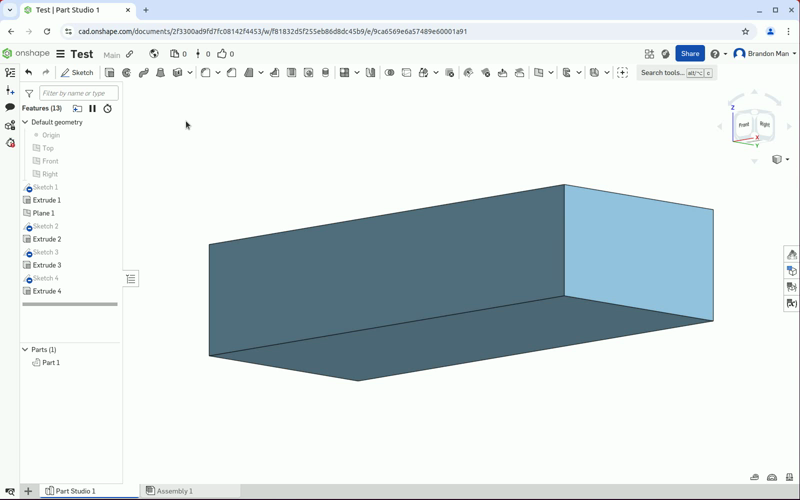
key(left, 3)
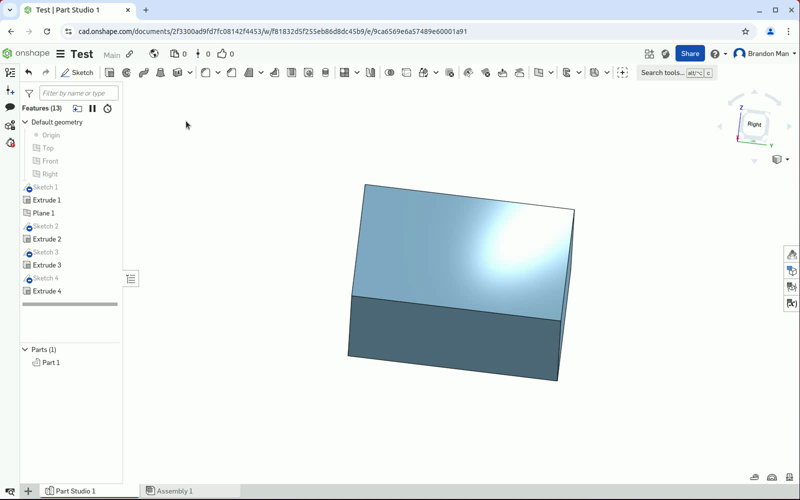
key(right, 3)
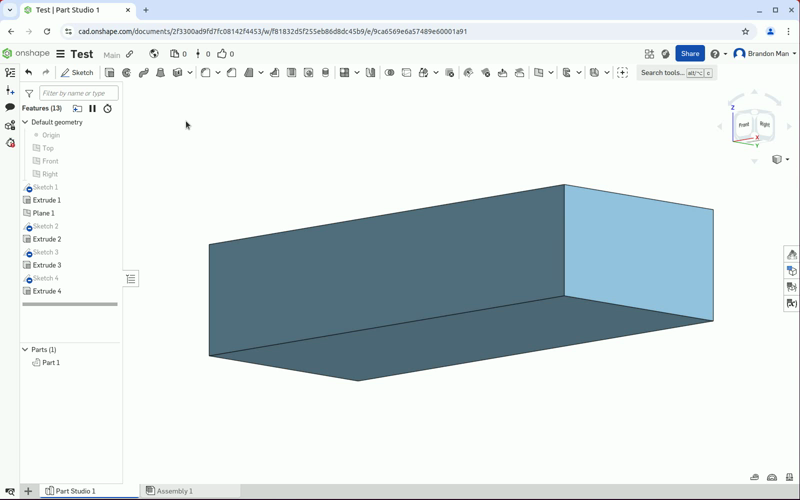
key(down, 3)
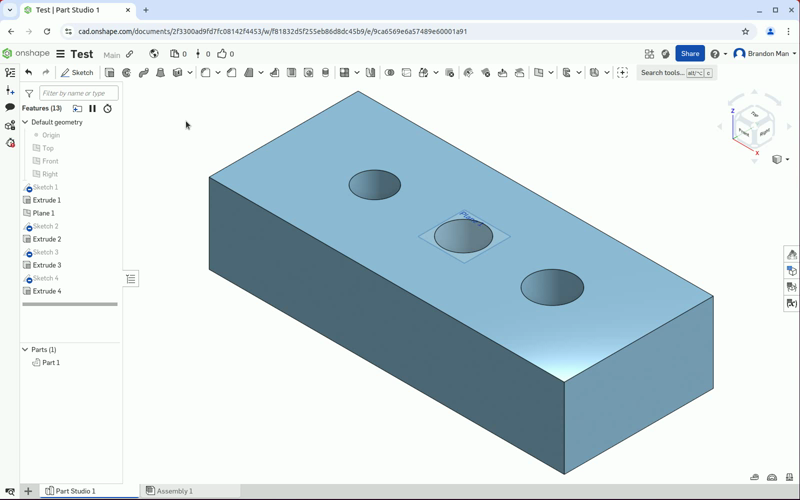
mouse_move(73, 189)
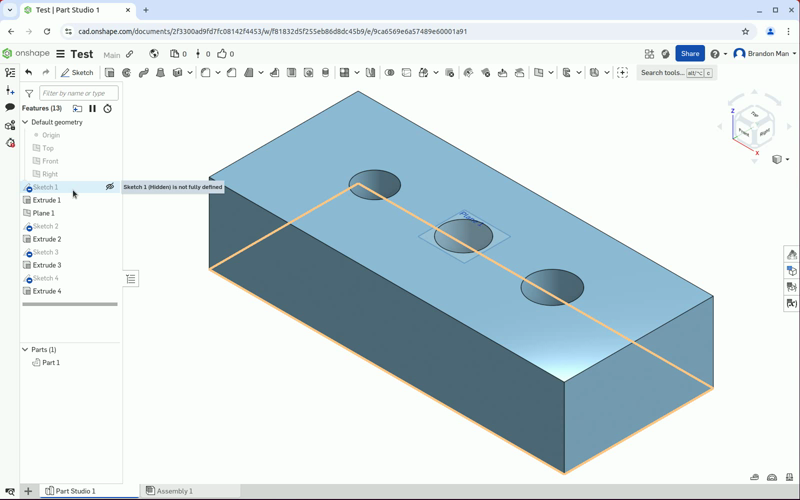
click(73, 189)